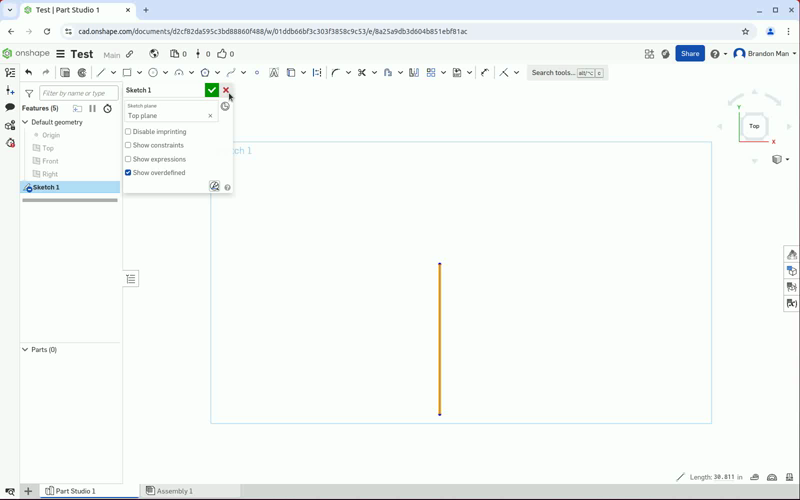
key(shift+h)
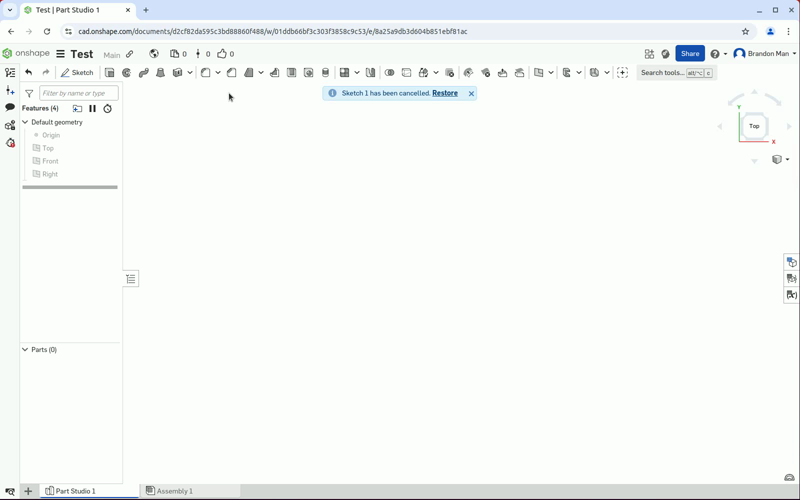
mouse_move(73, 352)
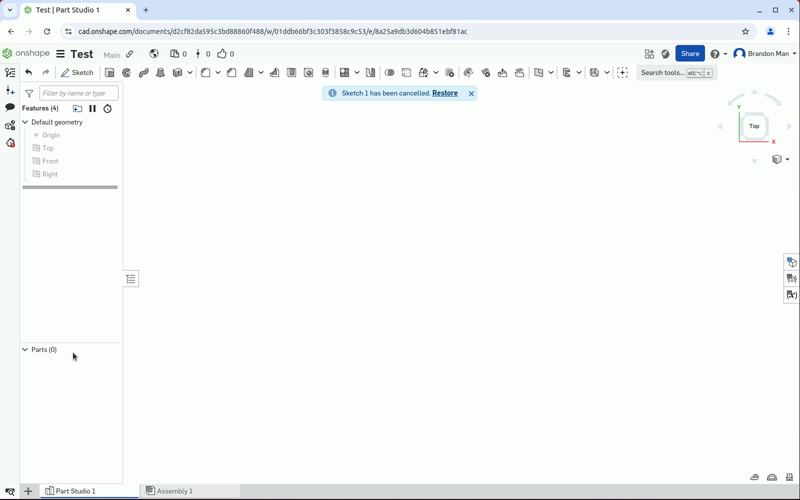
key(y)
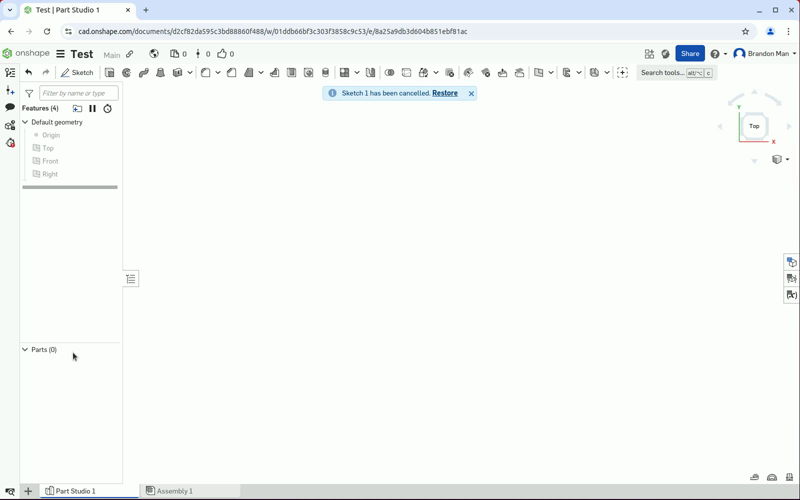
key(shift+p)
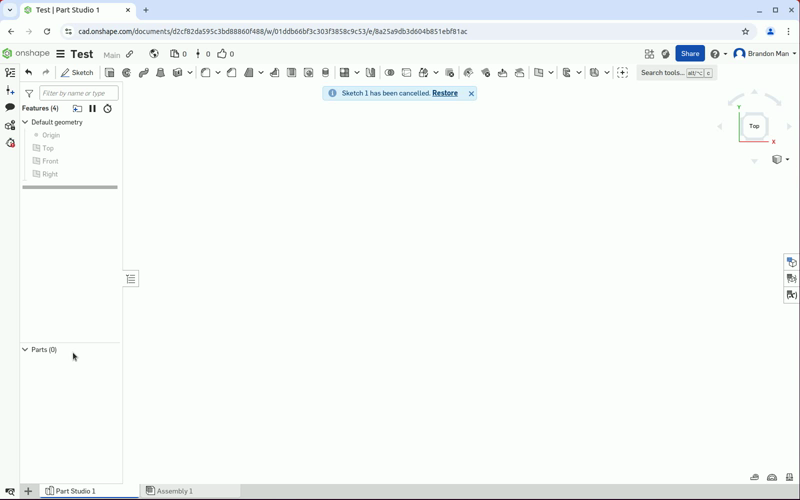
key(space)
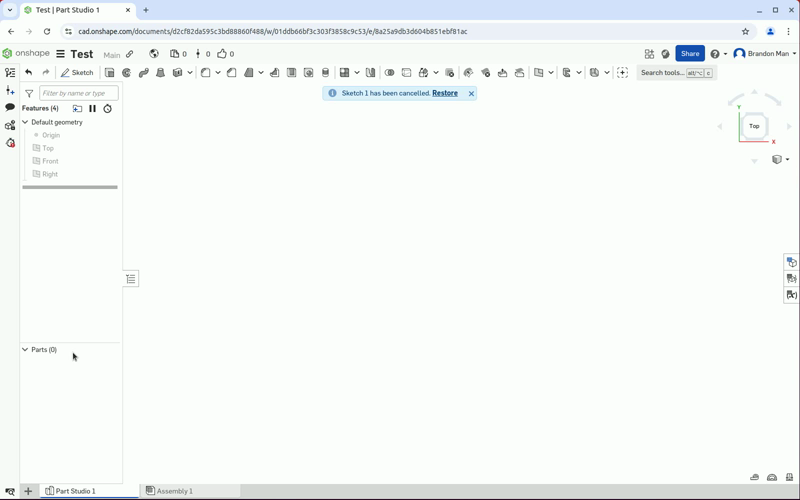
key_down(shift)
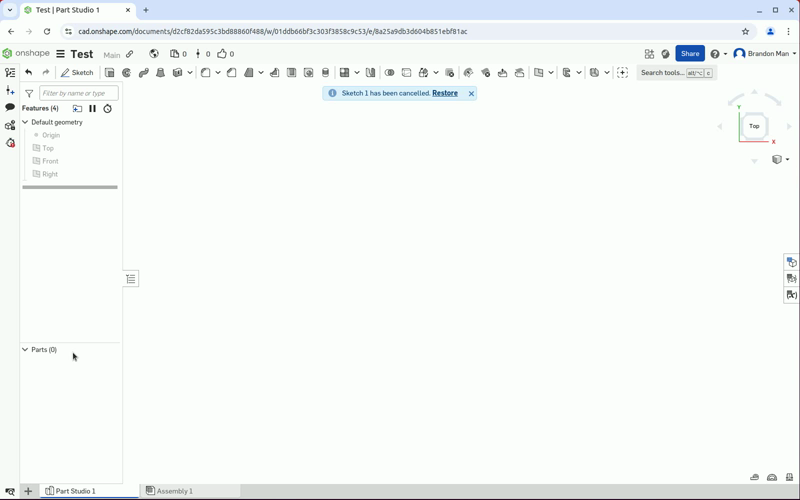
key(up)
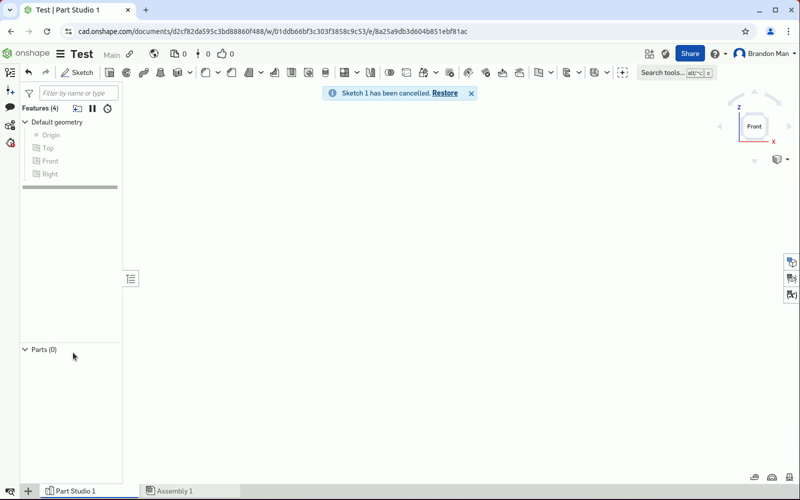
key_up(shift)
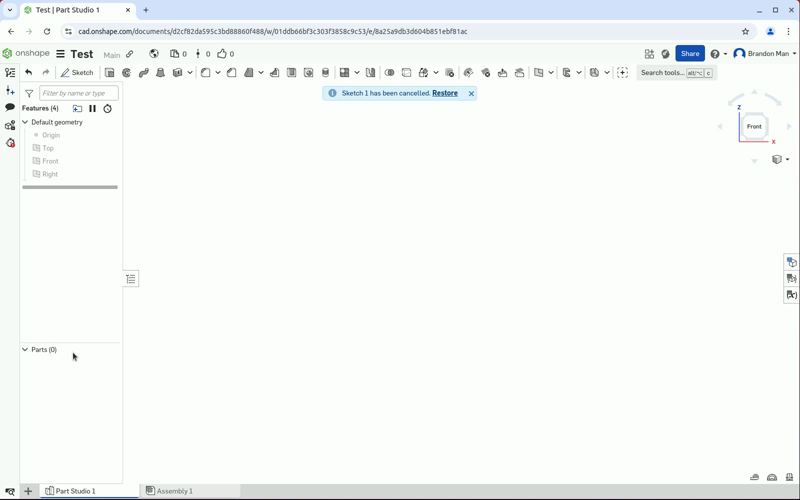
mouse_move(73, 352)
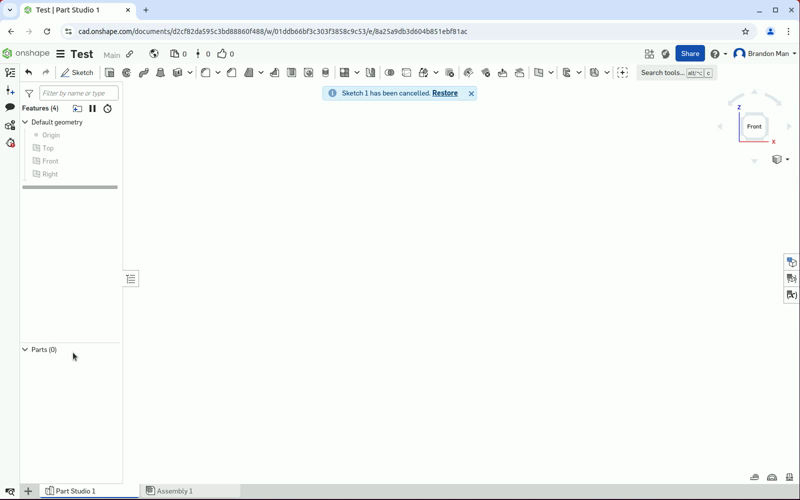
key(shift+y)
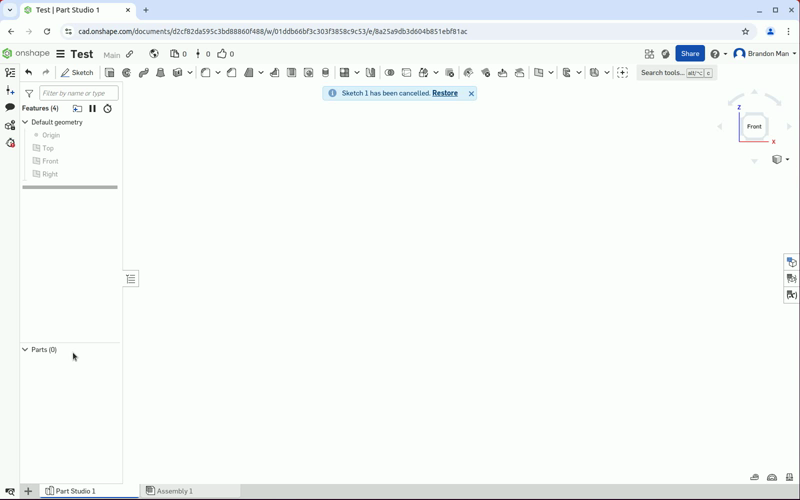
key(shift+s)
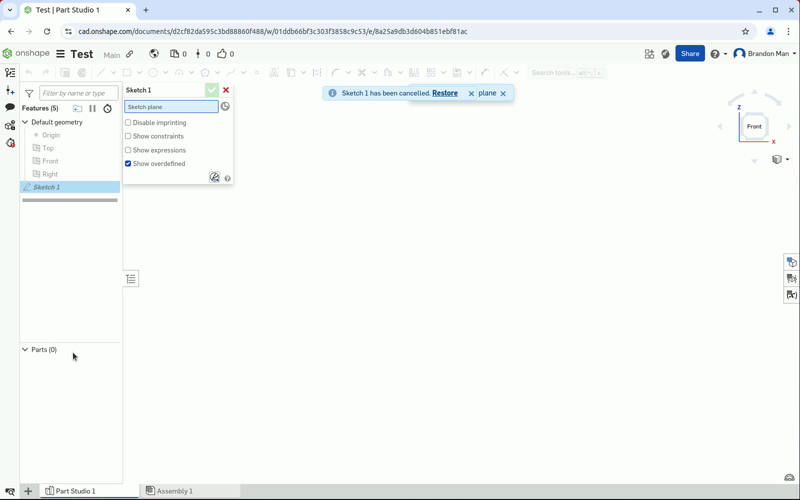
mouse_move(73, 163)
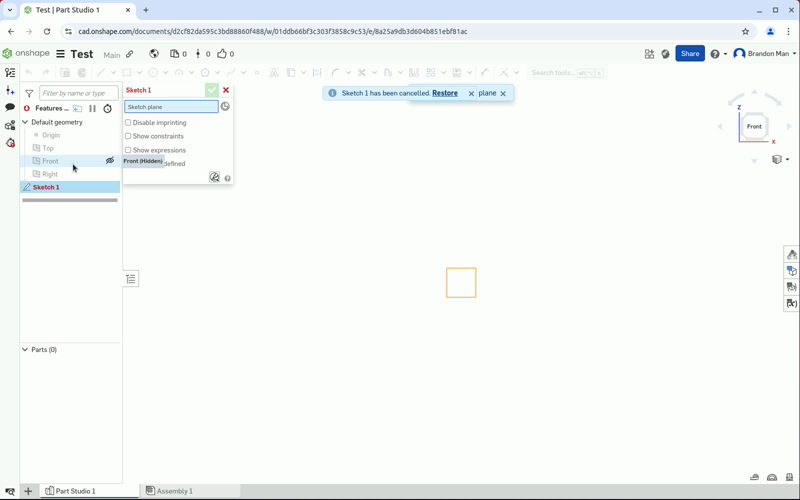
click(73, 163)
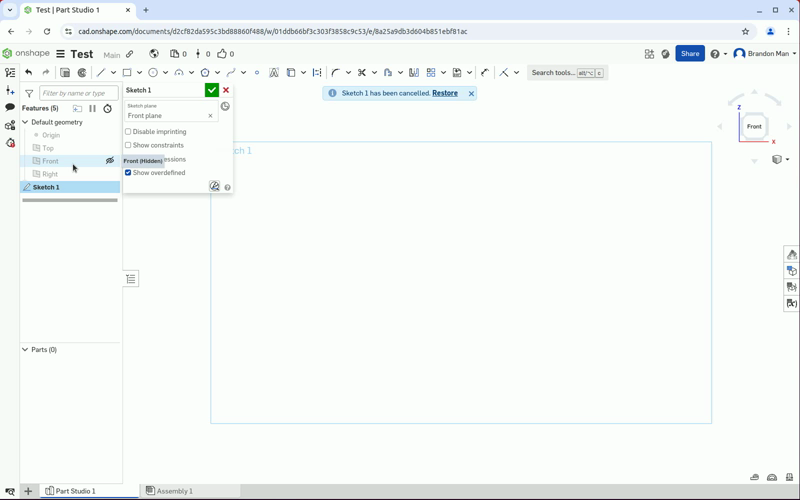
mouse_move(73, 352)
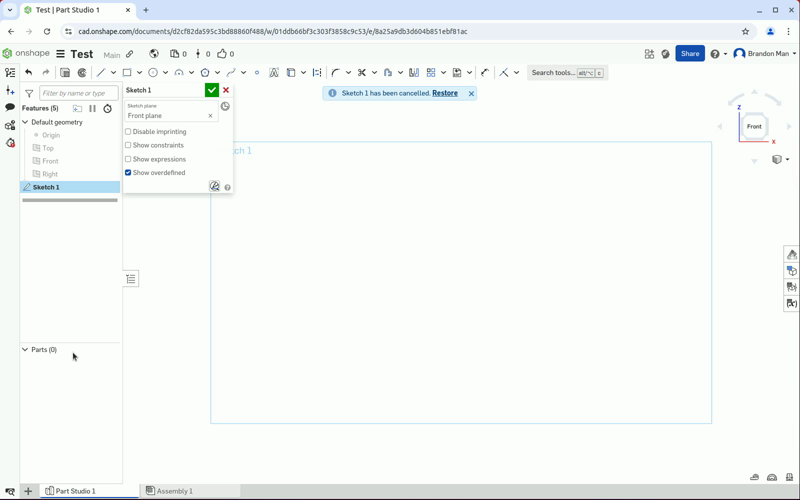
key(y)
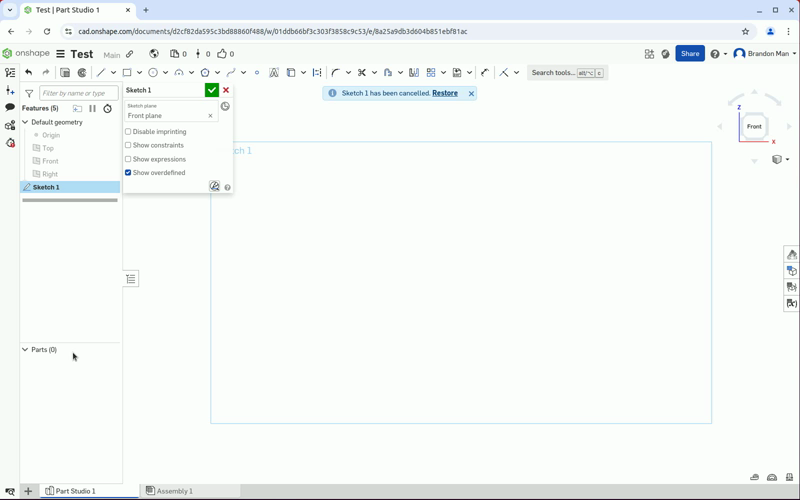
key(l)
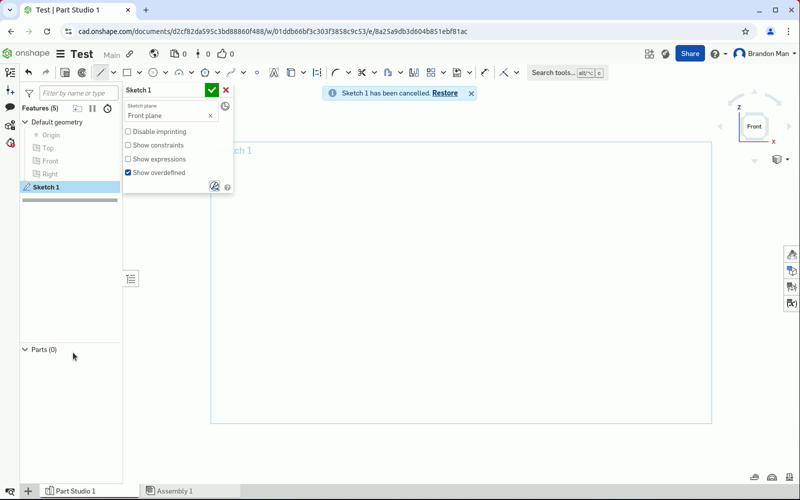
key_down(shift)
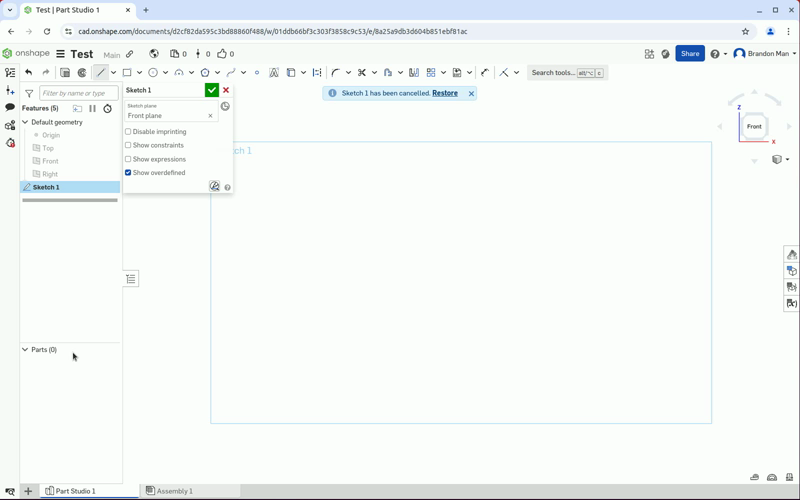
mouse_move(451, 282)
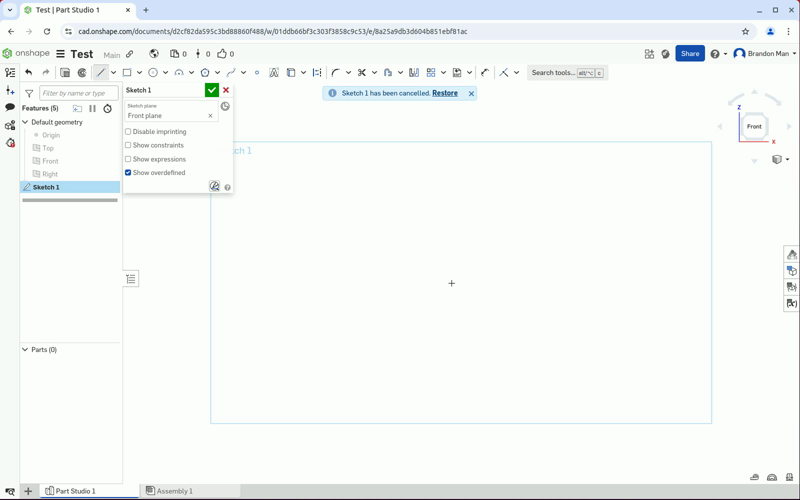
click(451, 282)
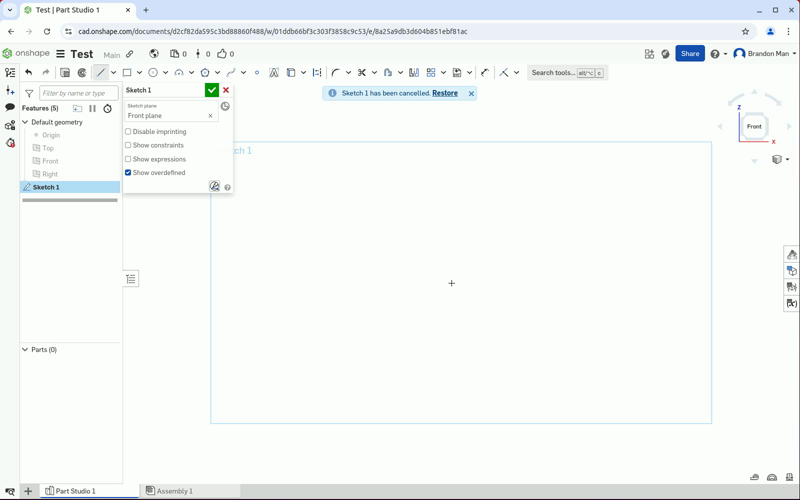
key_up(shift)
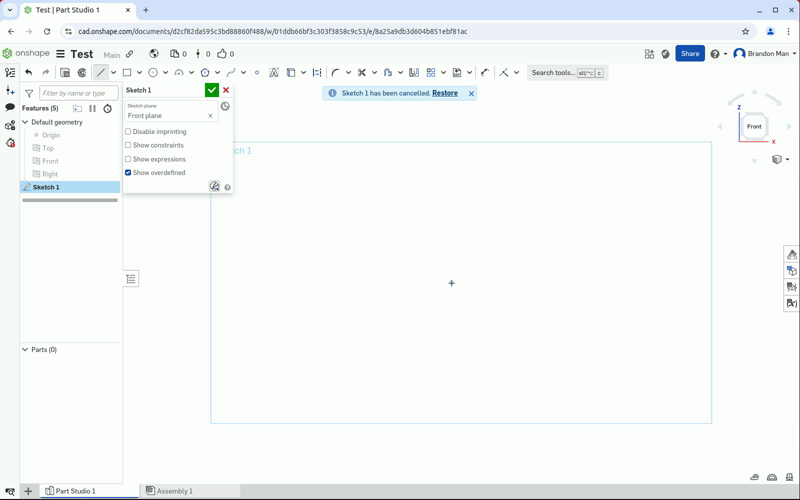
key_down(shift)
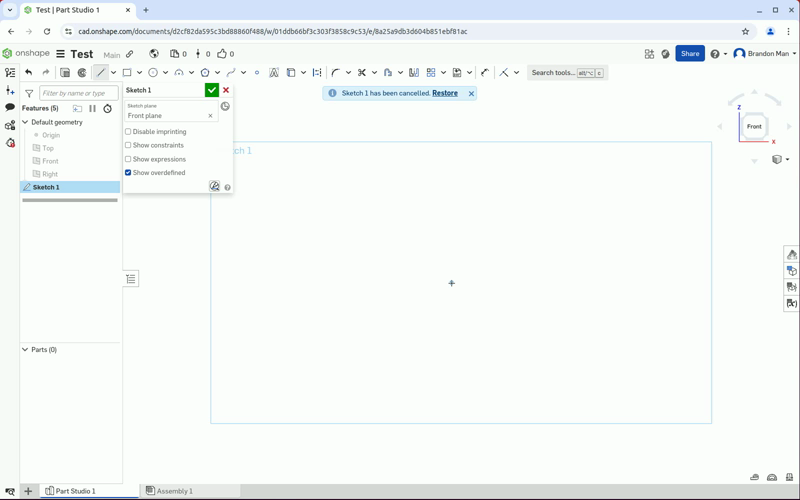
mouse_move(481, 282)
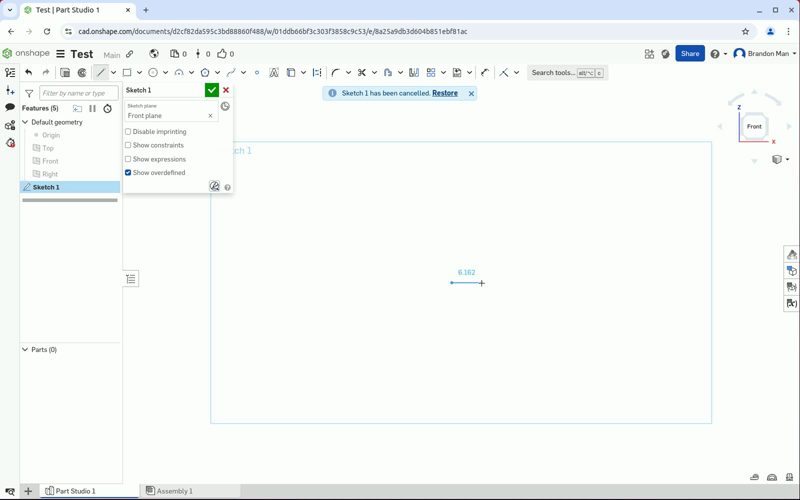
mouse_move(452, 282)
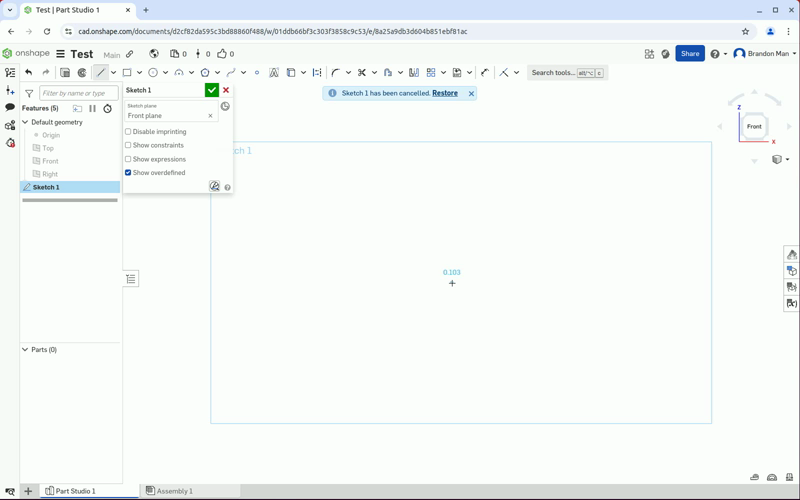
scroll(6)
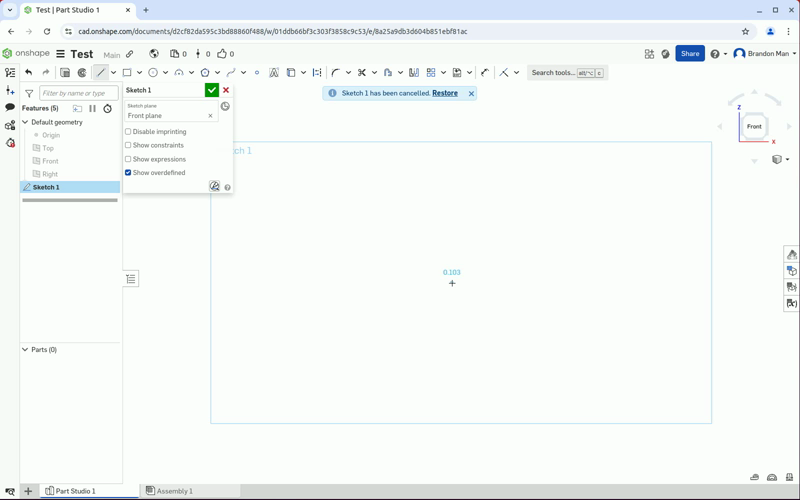
scroll(6)
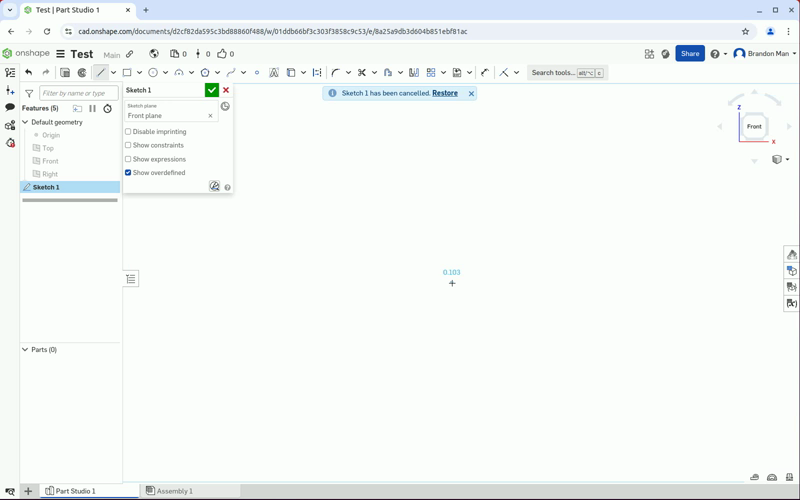
scroll(6)
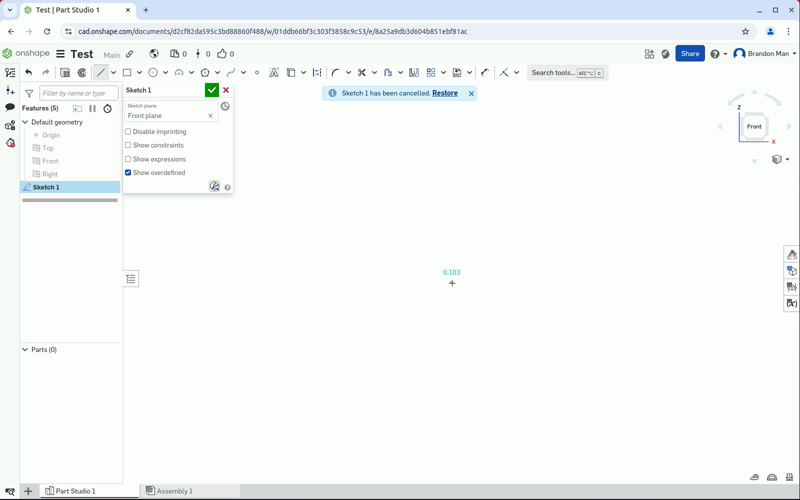
scroll(6)
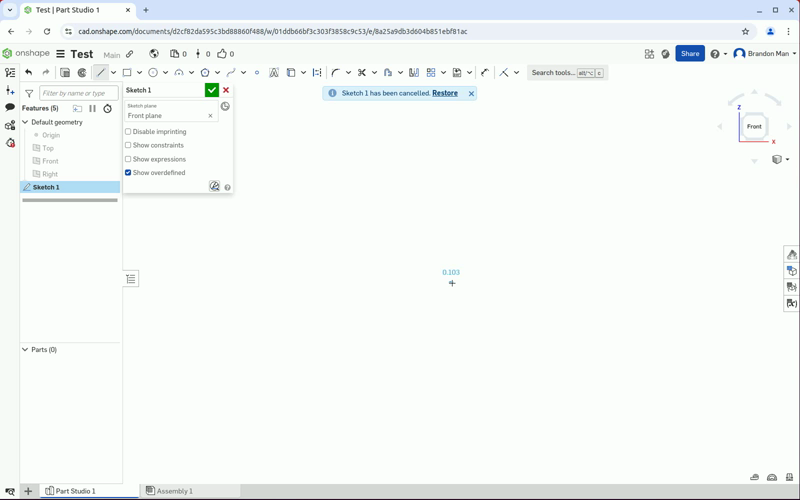
scroll(6)
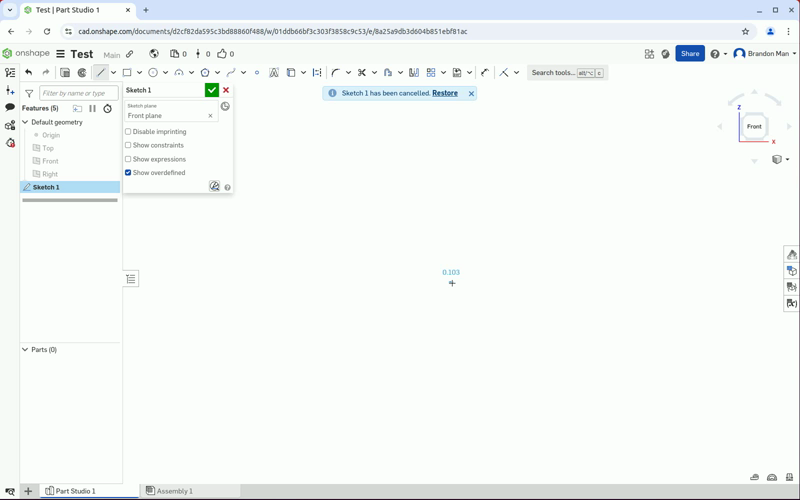
scroll(6)
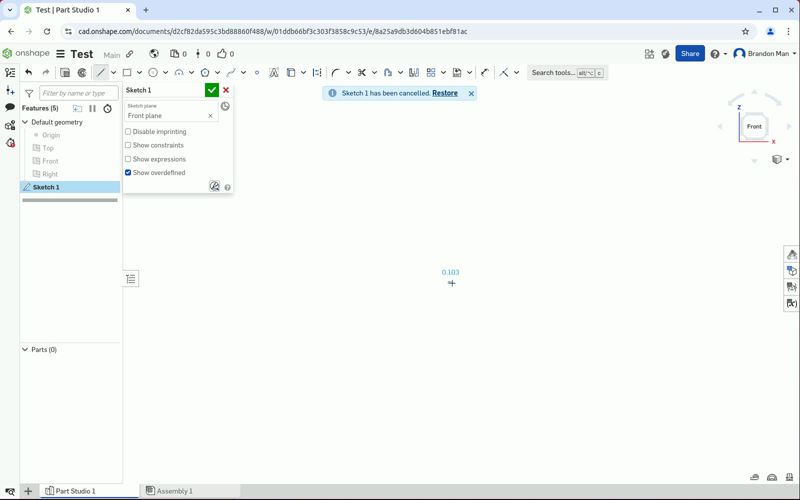
scroll(6)
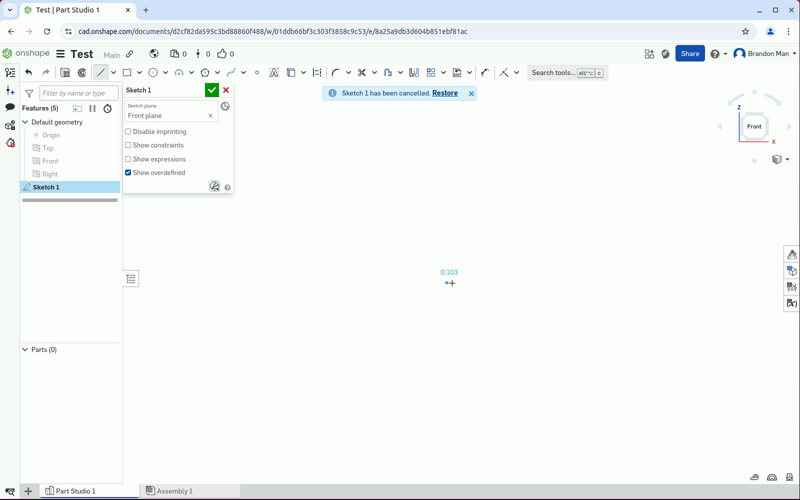
click(452, 282)
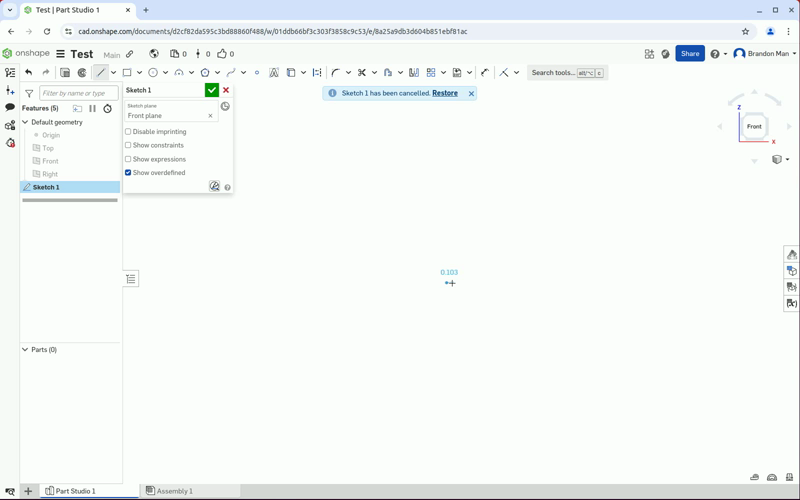
scroll(-6)
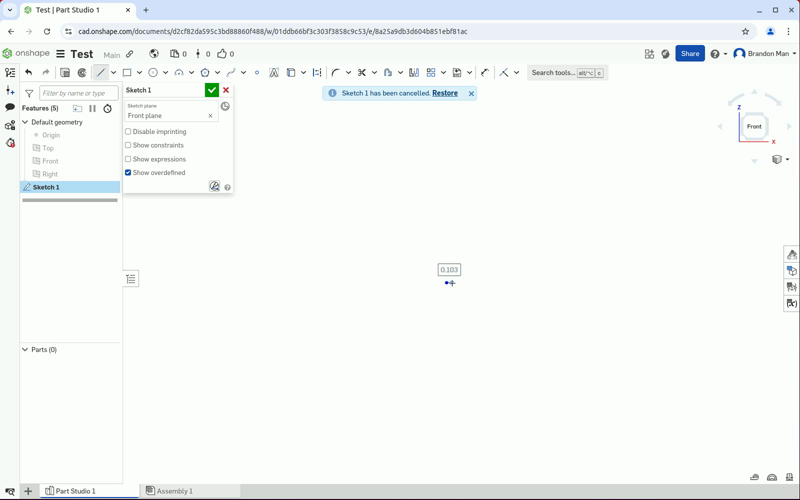
scroll(-6)
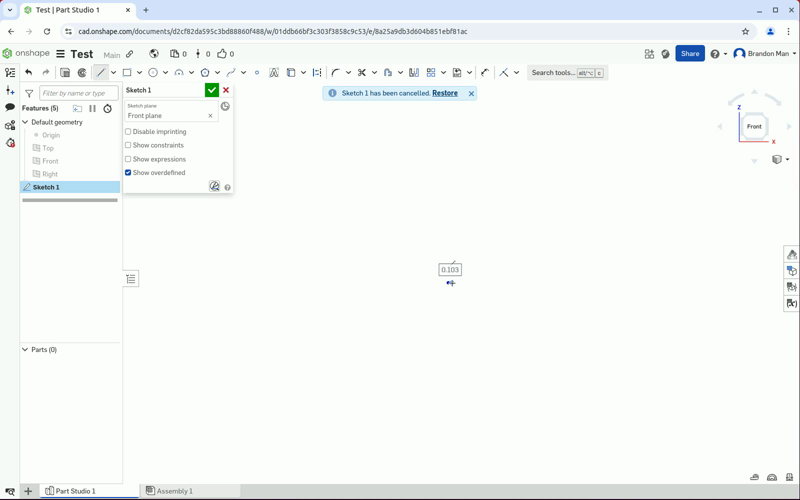
scroll(-6)
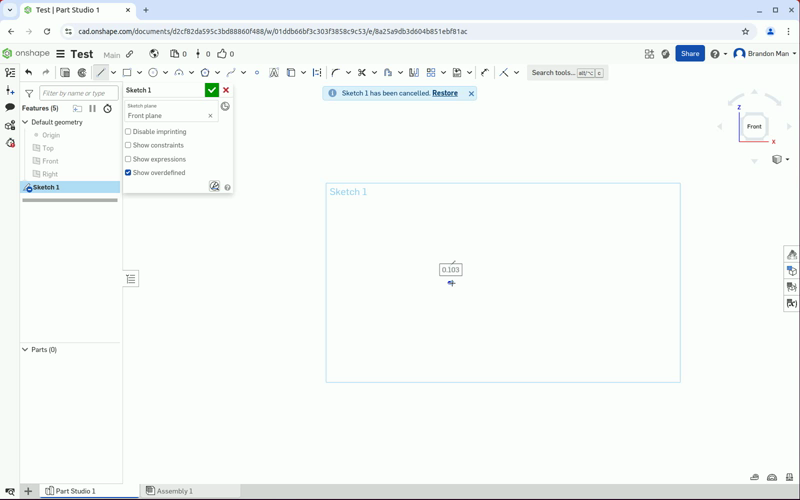
scroll(-6)
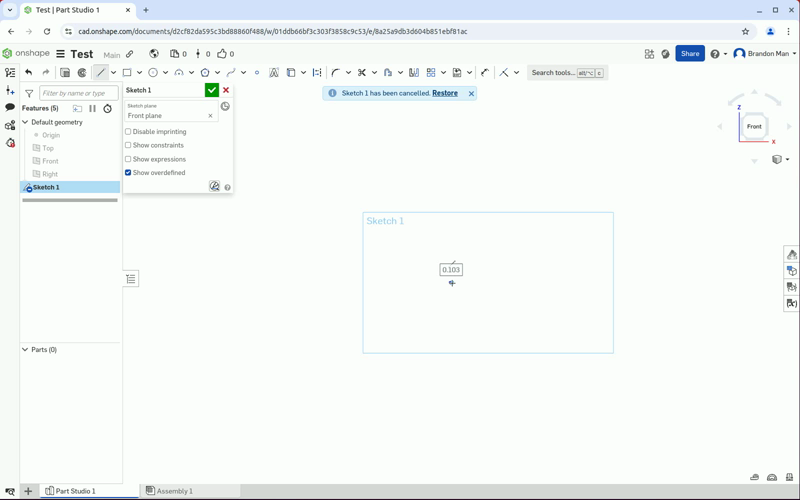
scroll(-6)
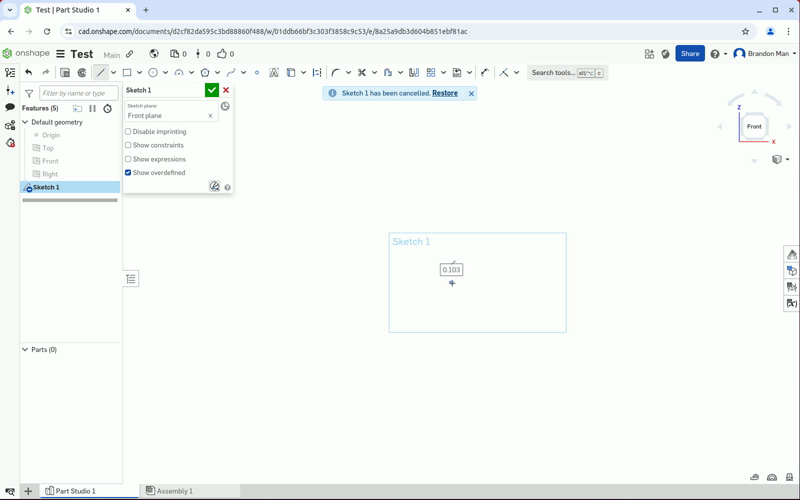
scroll(-6)
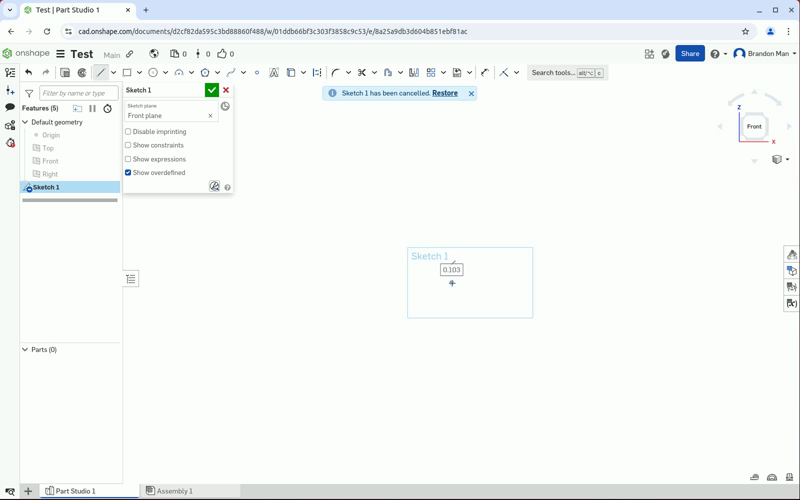
scroll(-6)
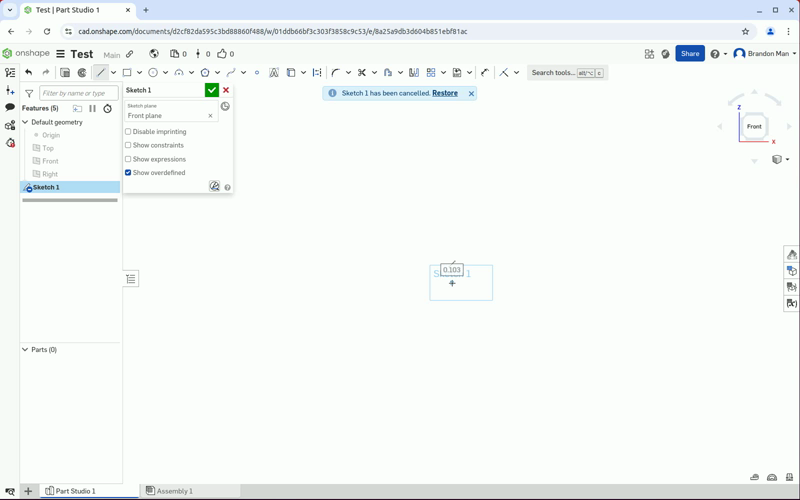
key_up(shift)
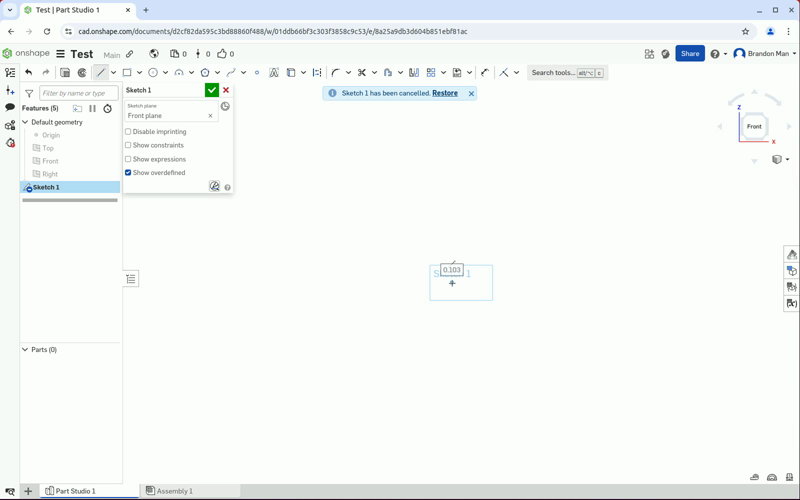
key_down(shift)
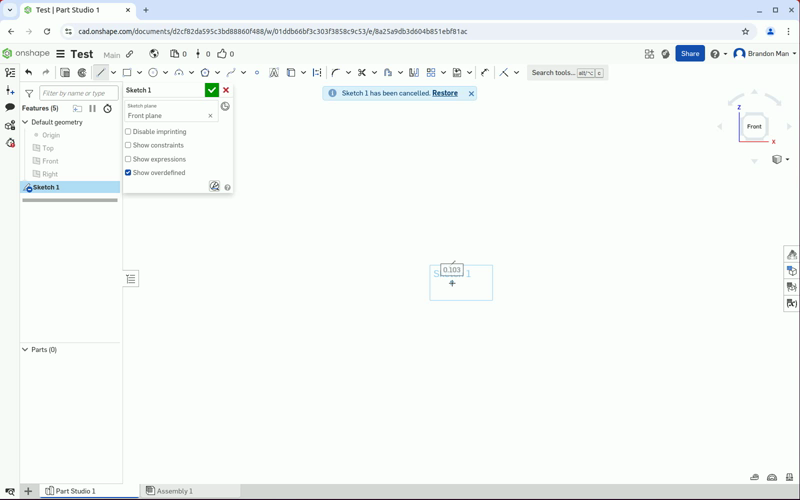
mouse_move(482, 282)
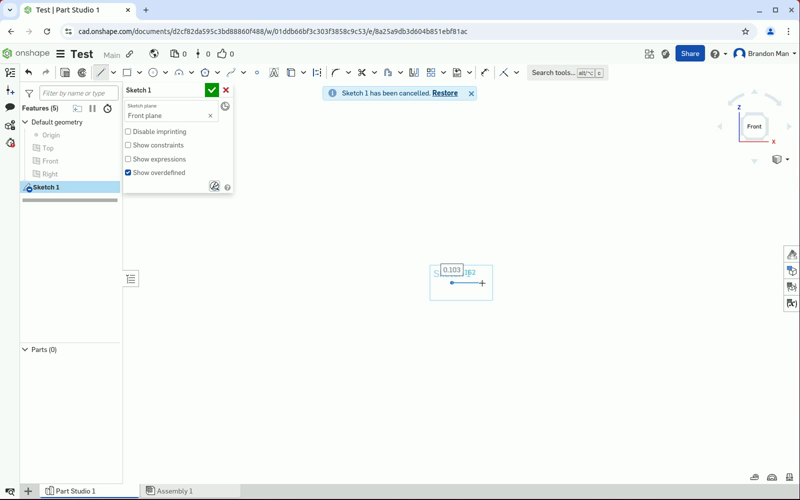
mouse_move(452, 267)
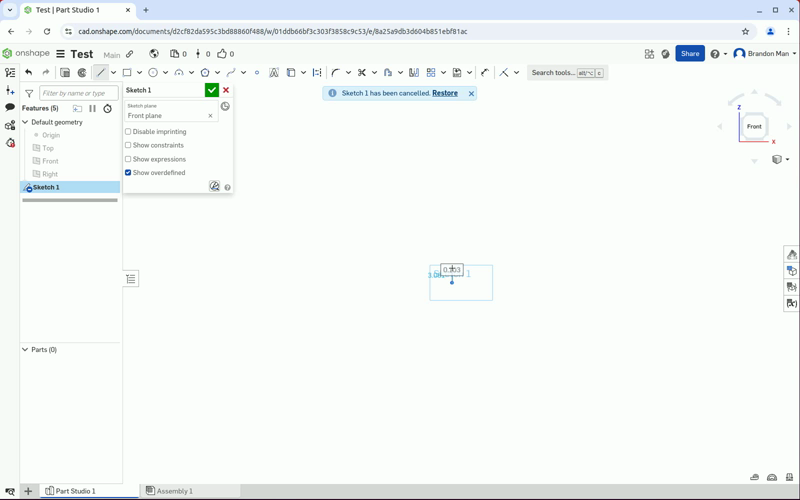
click(452, 267)
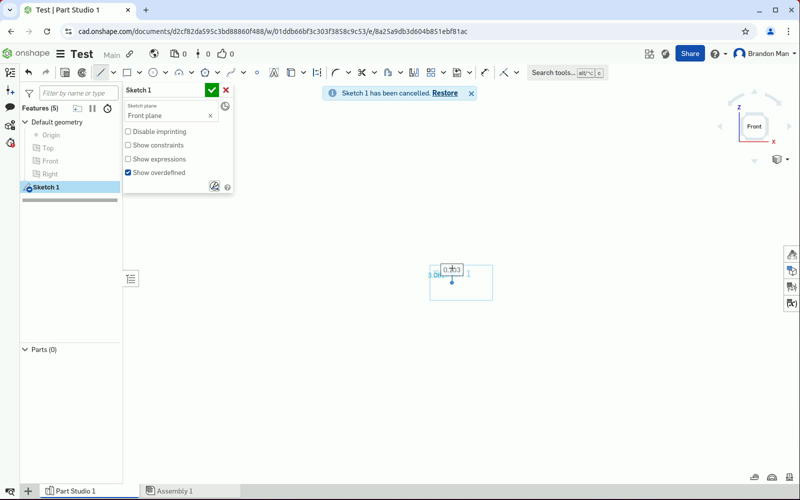
key_up(shift)
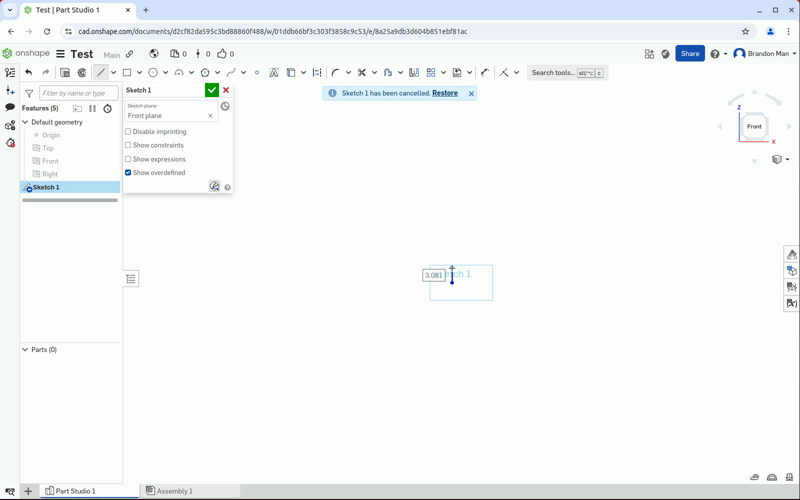
key_down(shift)
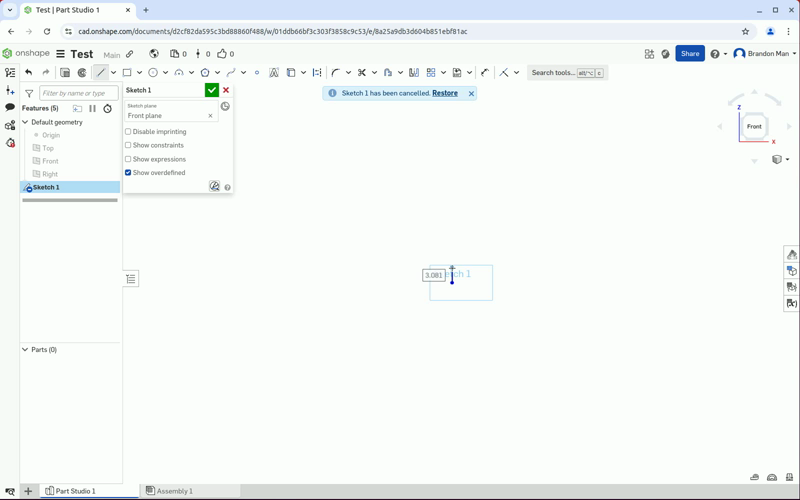
mouse_move(482, 267)
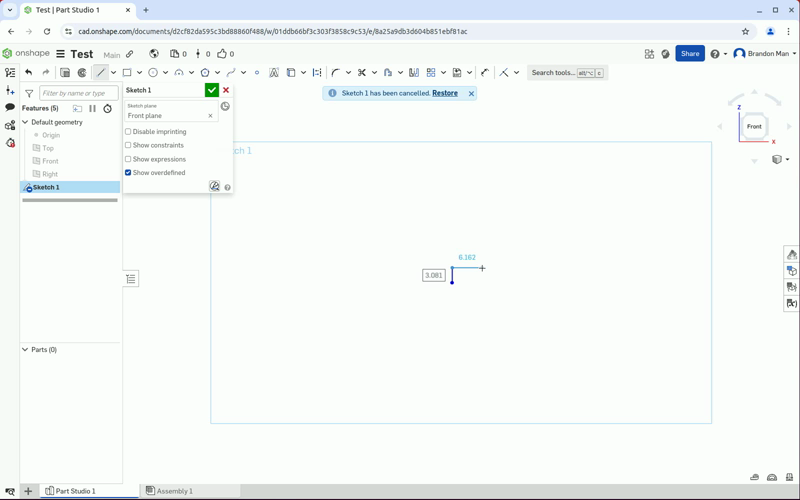
mouse_move(451, 267)
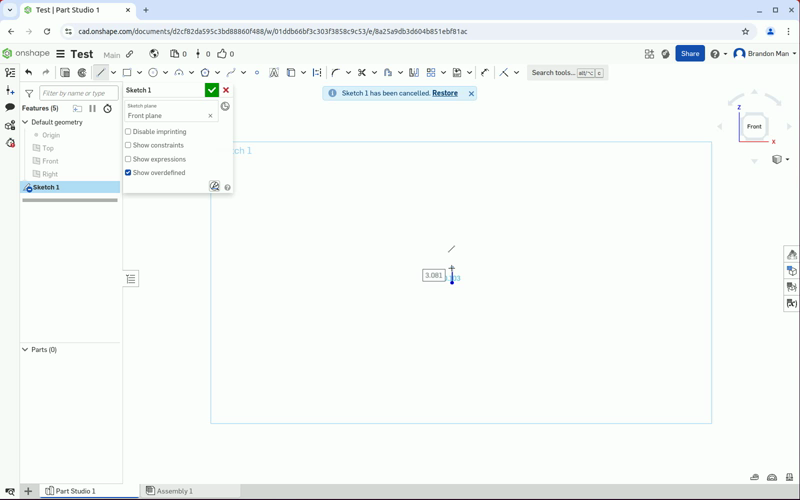
scroll(6)
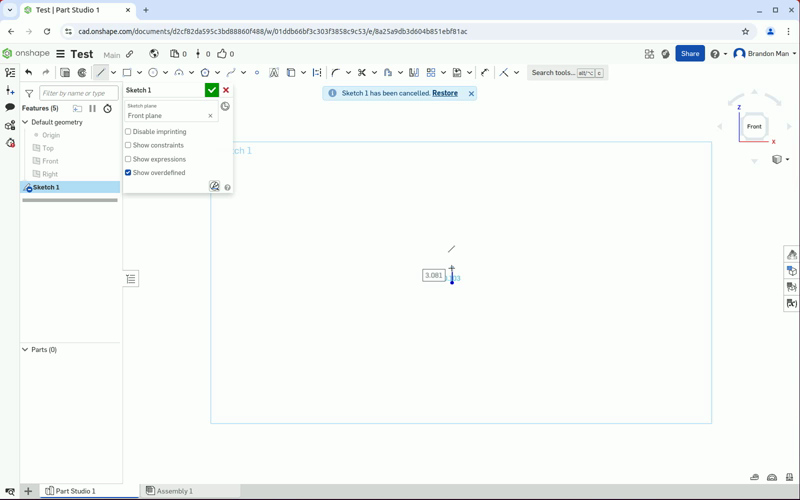
scroll(6)
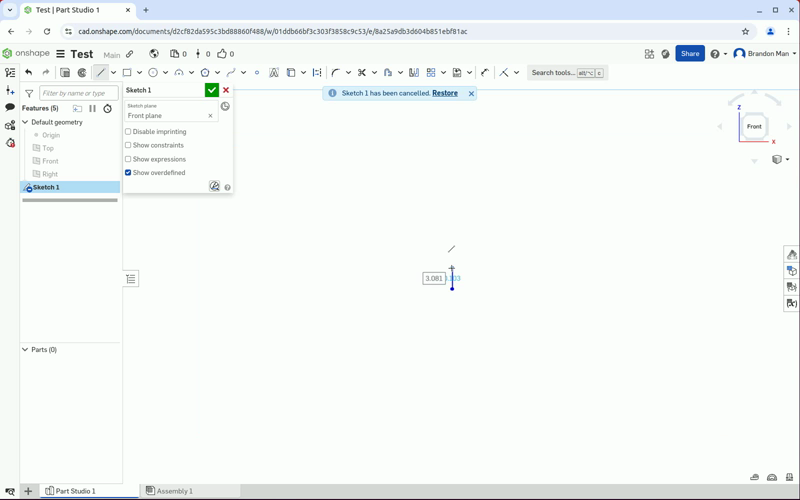
scroll(6)
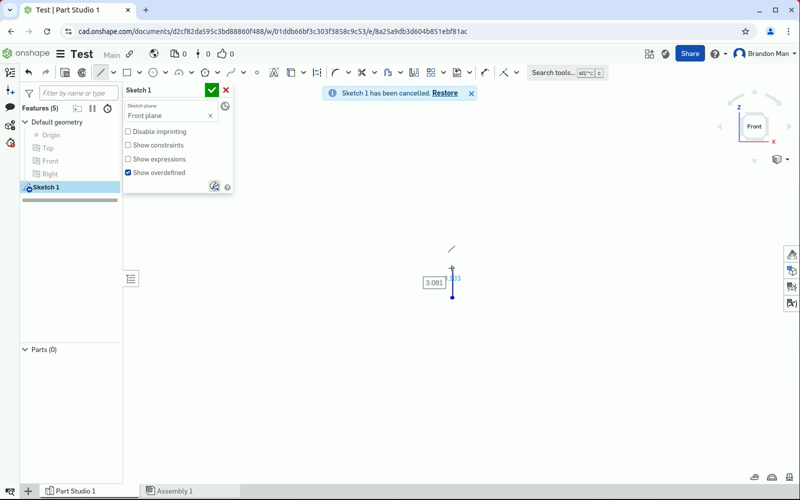
scroll(6)
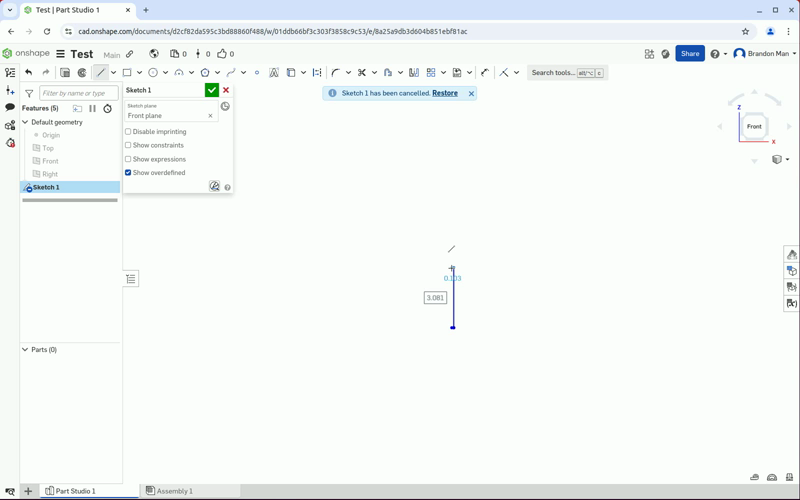
scroll(6)
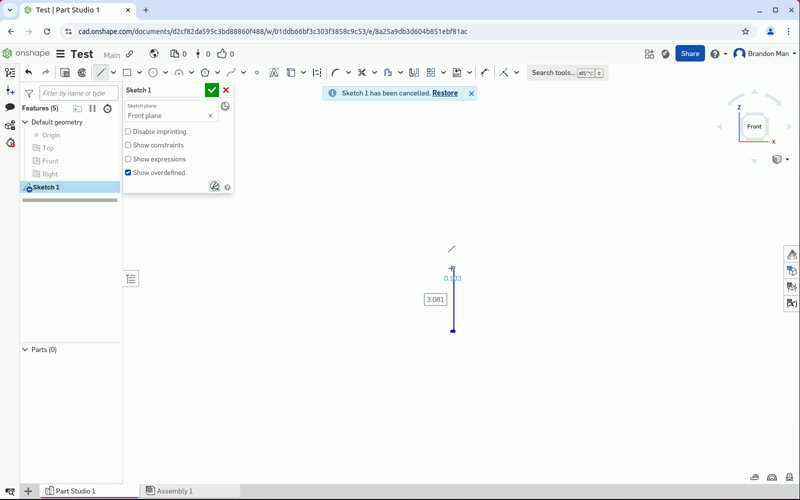
scroll(6)
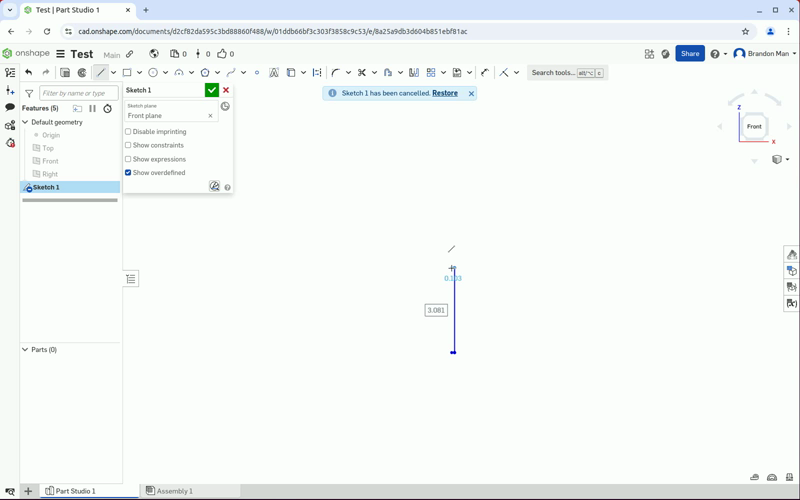
scroll(6)
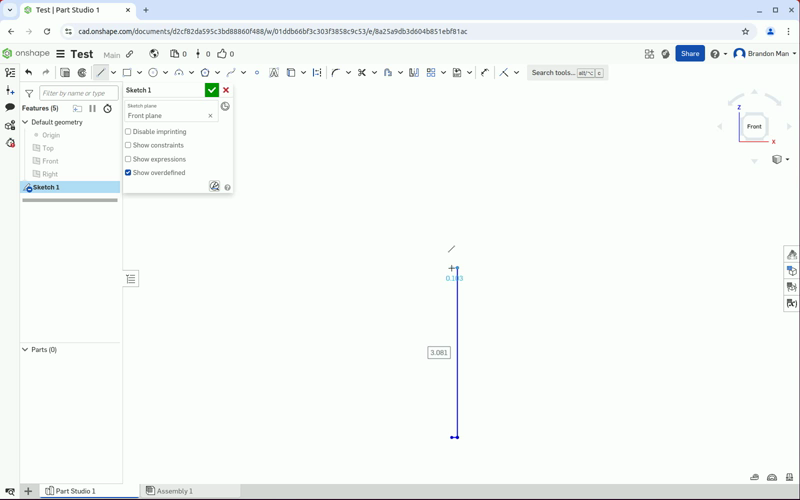
click(451, 267)
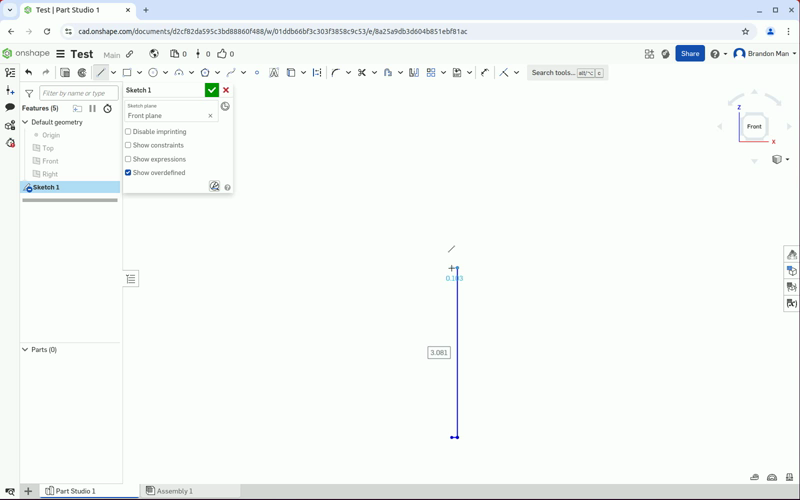
scroll(-6)
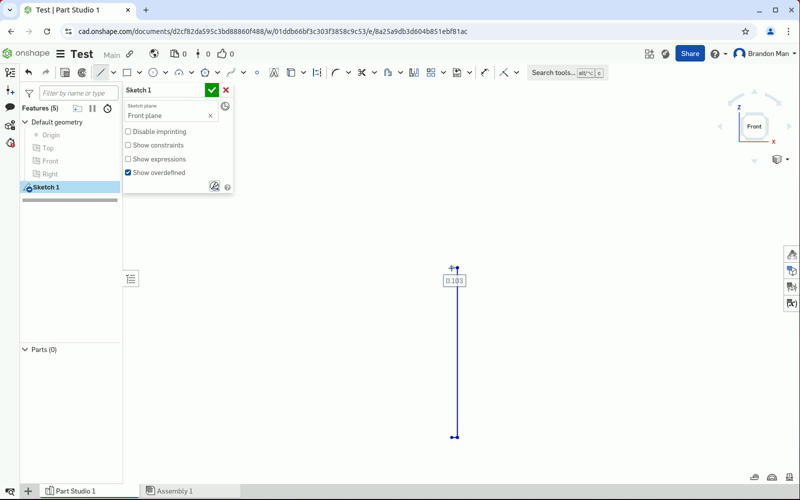
scroll(-6)
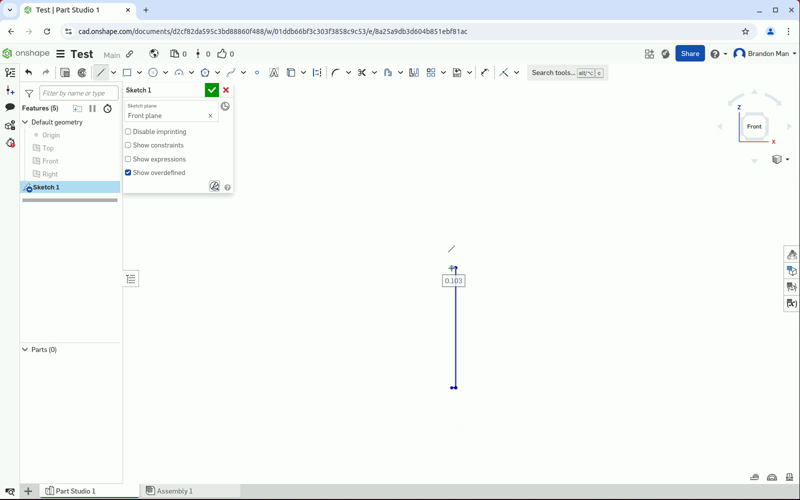
scroll(-6)
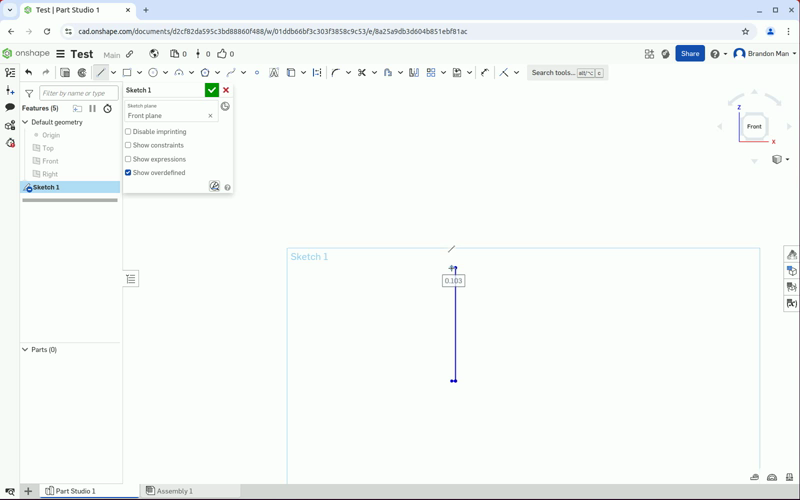
scroll(-6)
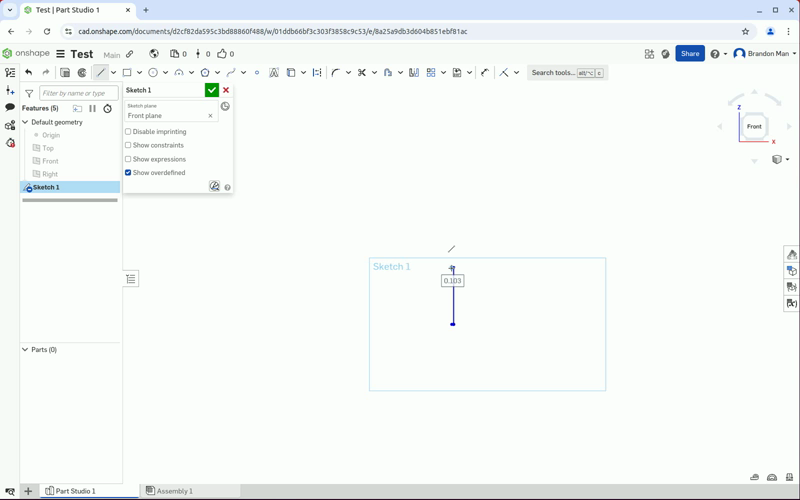
scroll(-6)
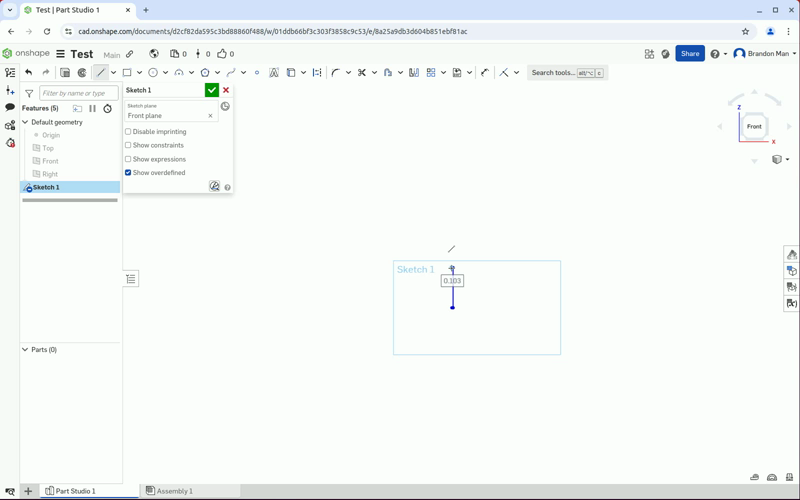
scroll(-6)
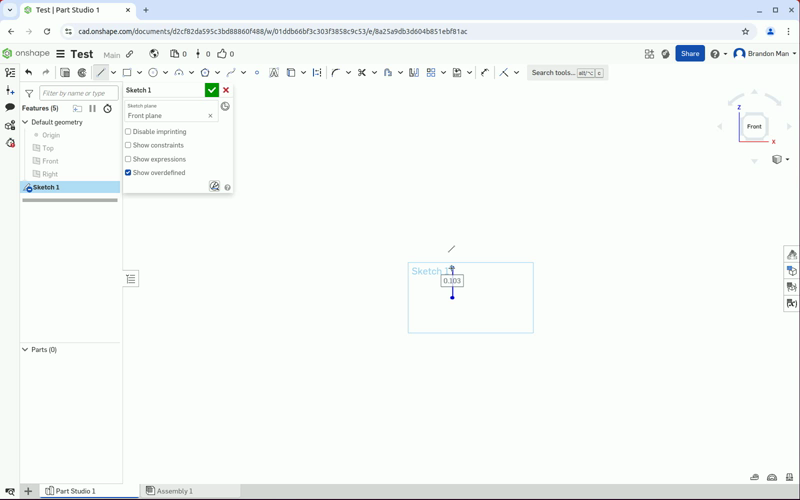
scroll(-6)
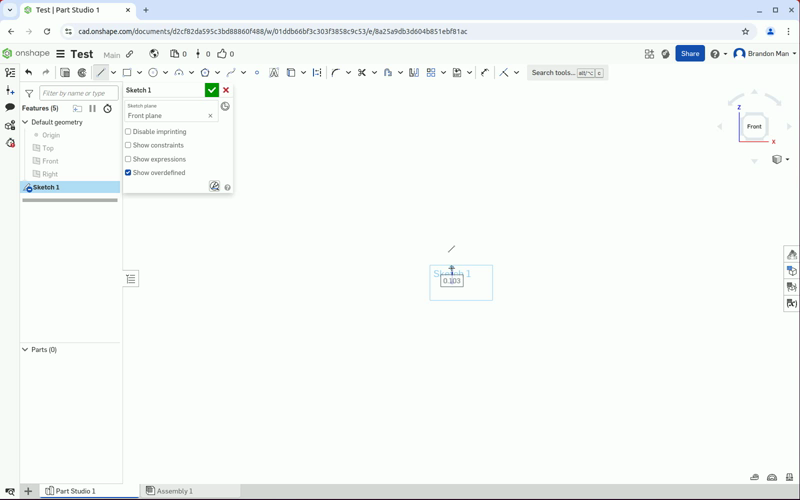
key_up(shift)
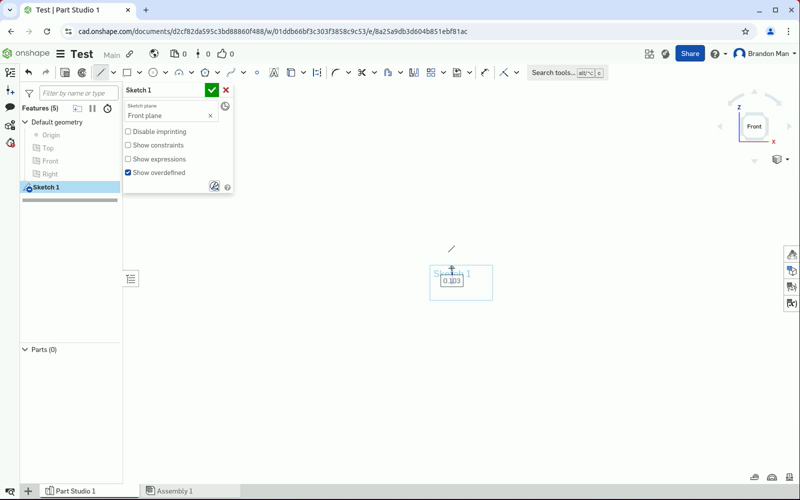
mouse_move(481, 267)
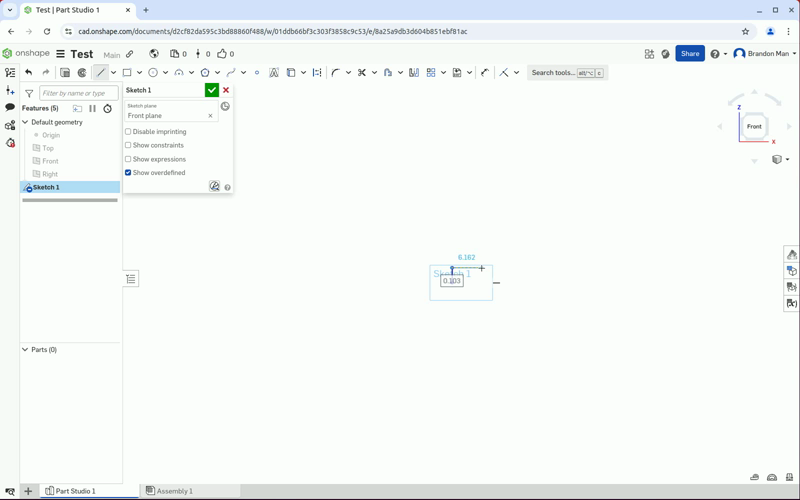
key_down(shift)
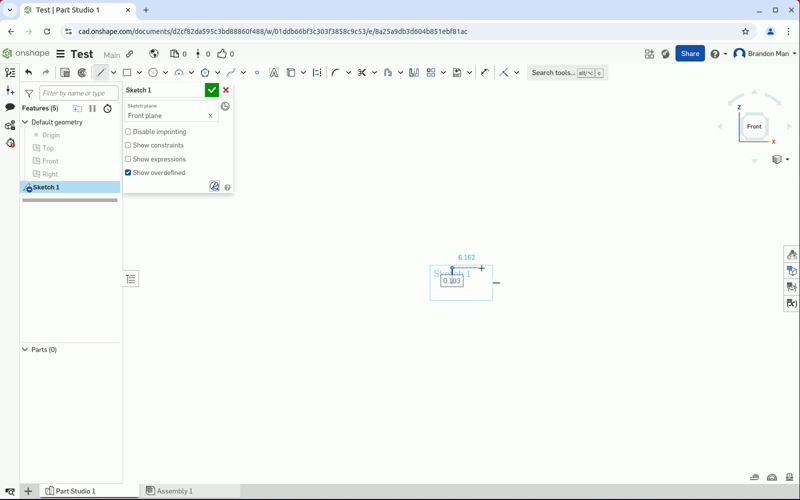
mouse_move(451, 282)
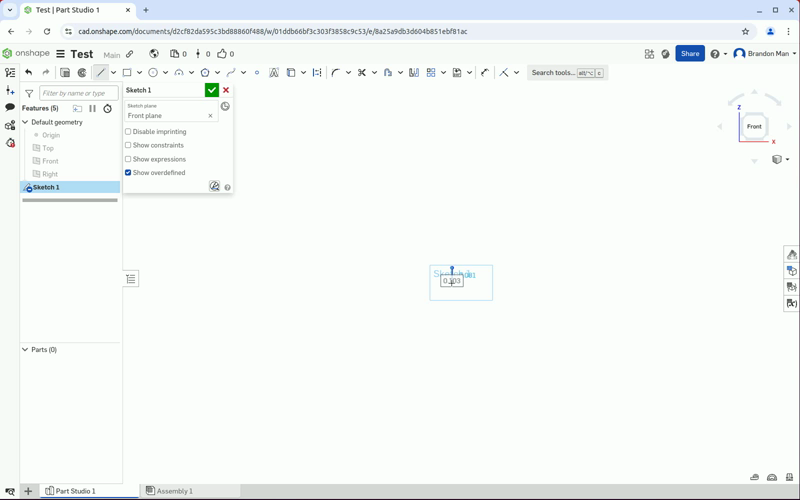
scroll(6)
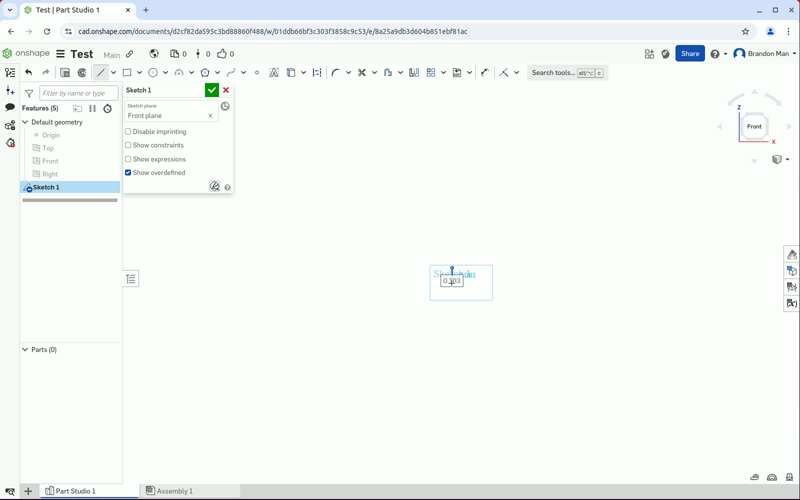
scroll(6)
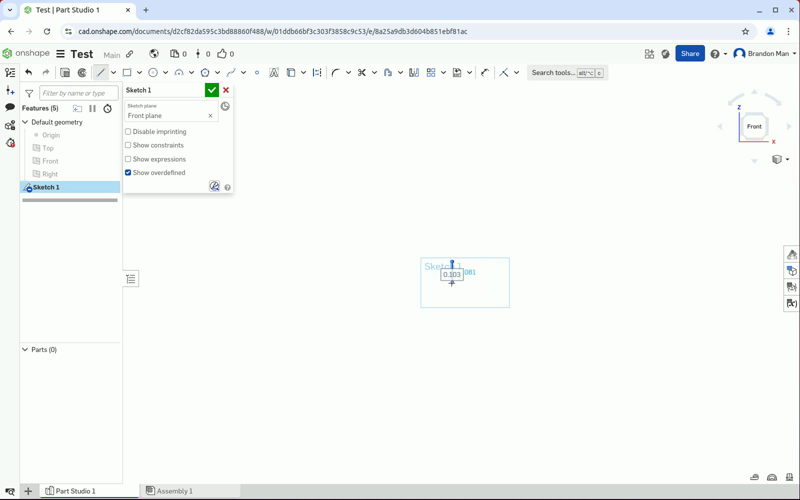
scroll(6)
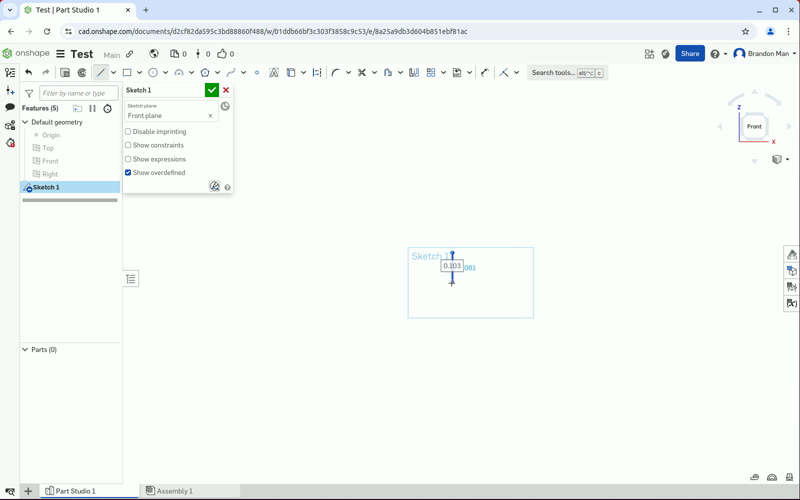
scroll(6)
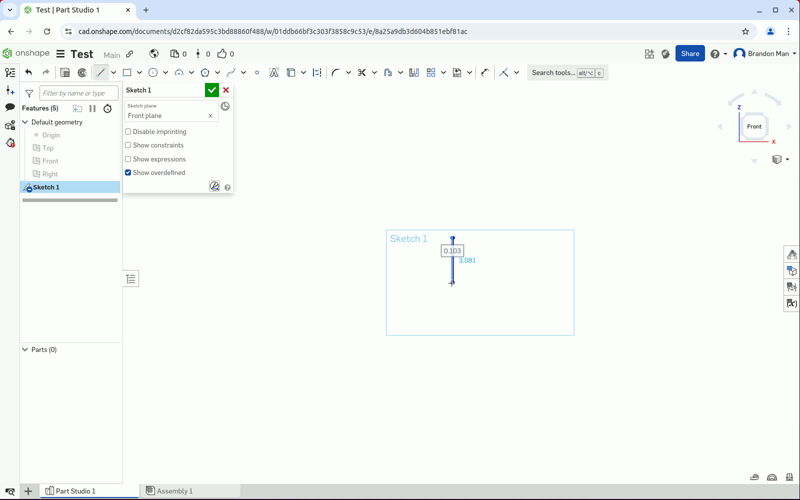
scroll(6)
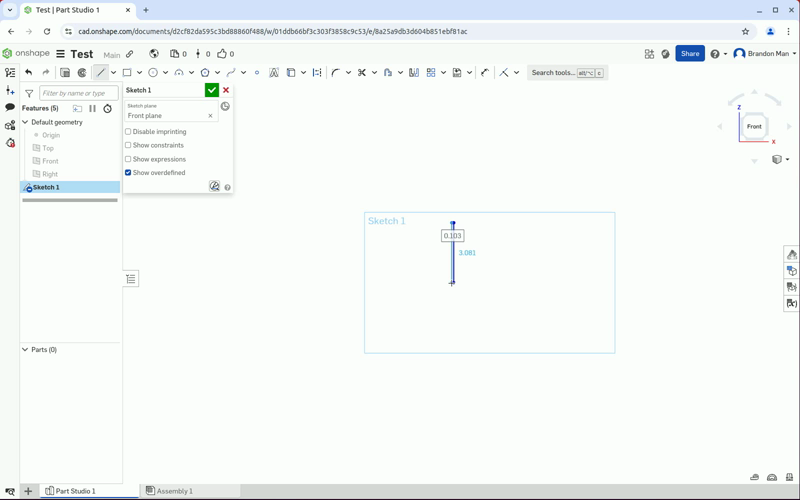
scroll(6)
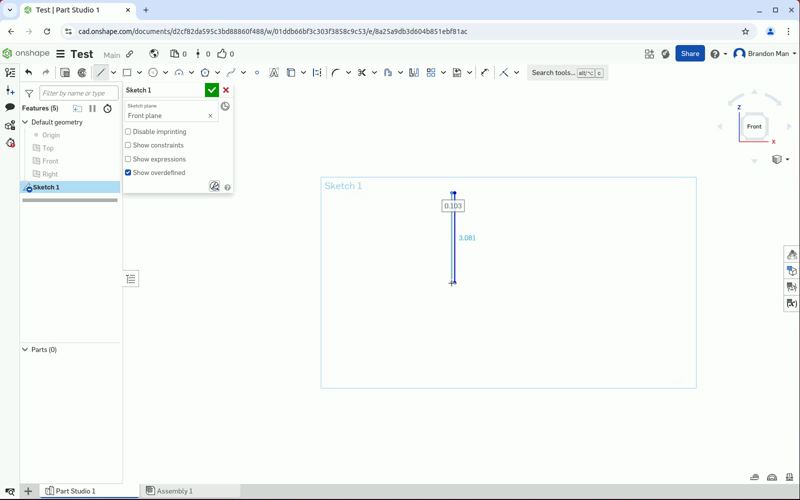
scroll(6)
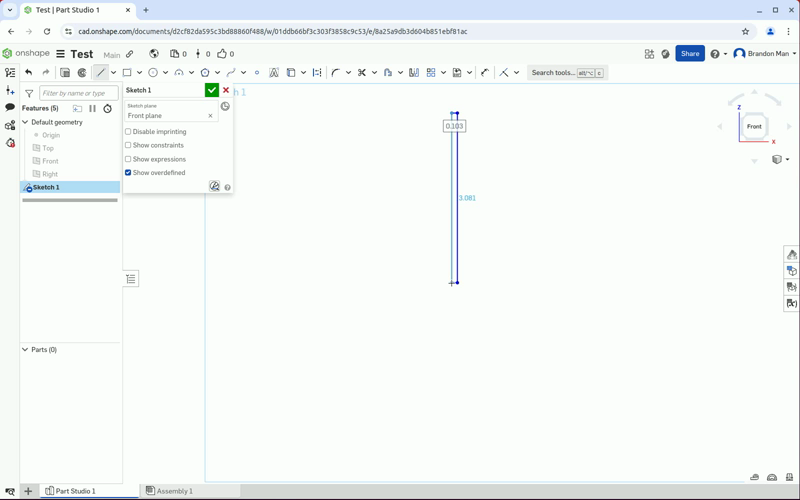
key_up(shift)
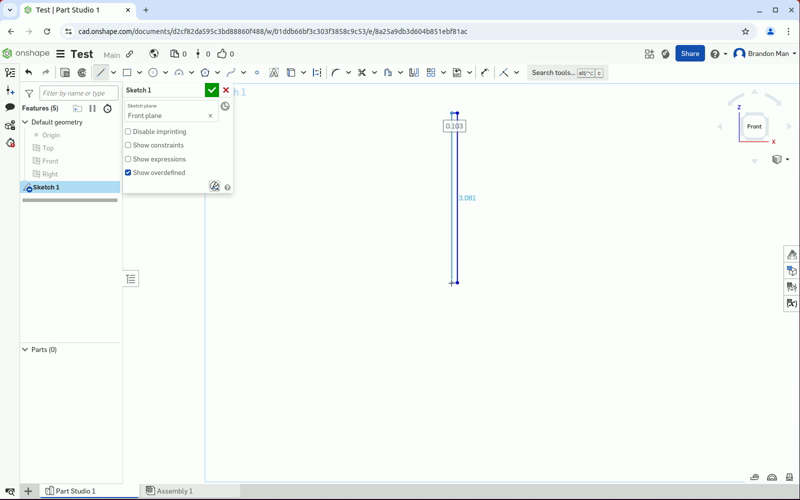
click(451, 282)
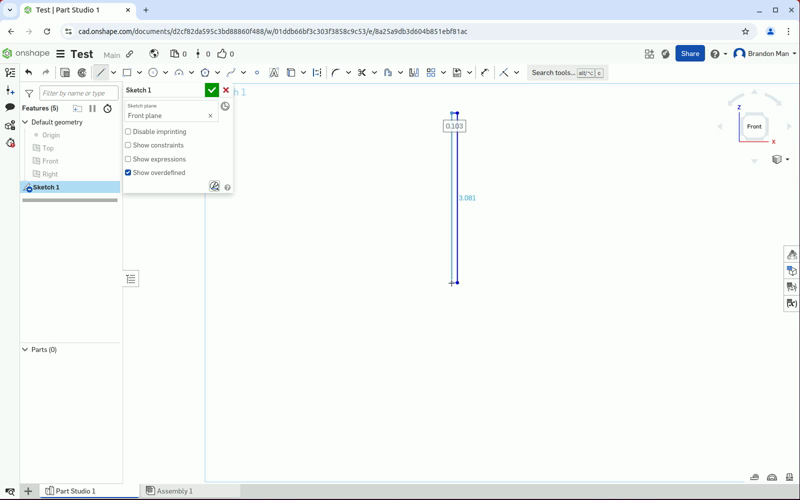
scroll(-6)
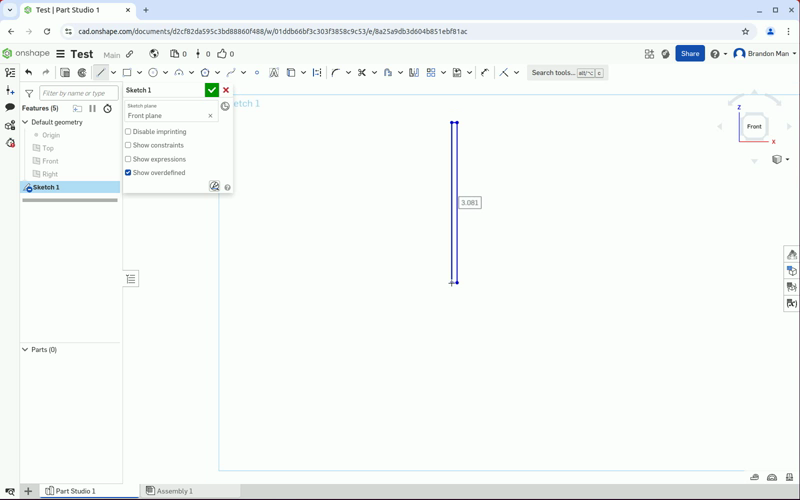
scroll(-6)
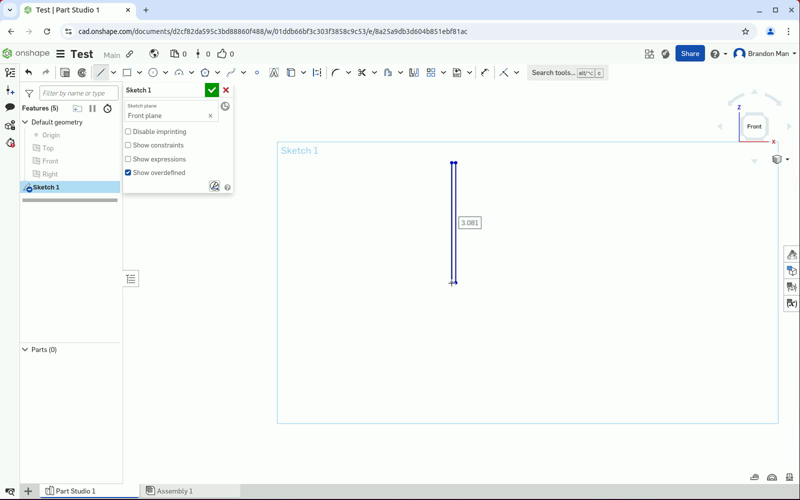
scroll(-6)
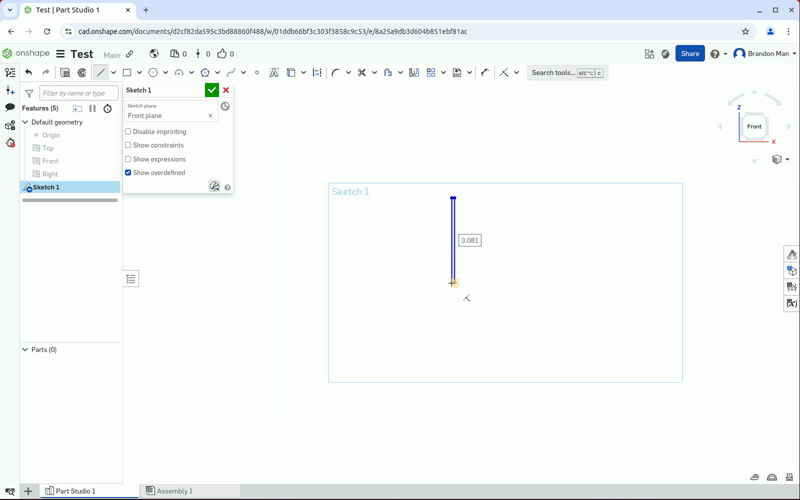
scroll(-6)
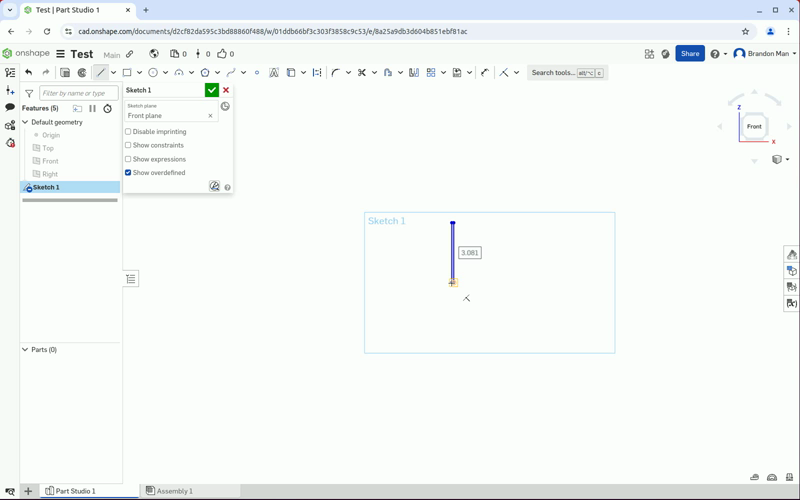
scroll(-6)
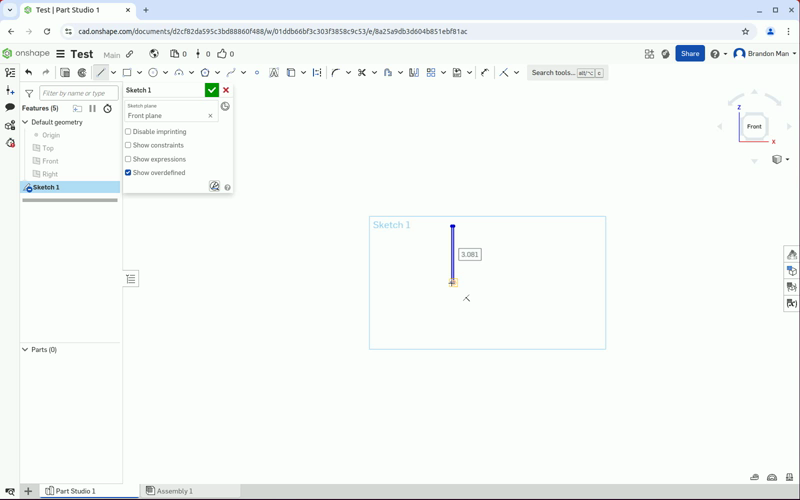
scroll(-6)
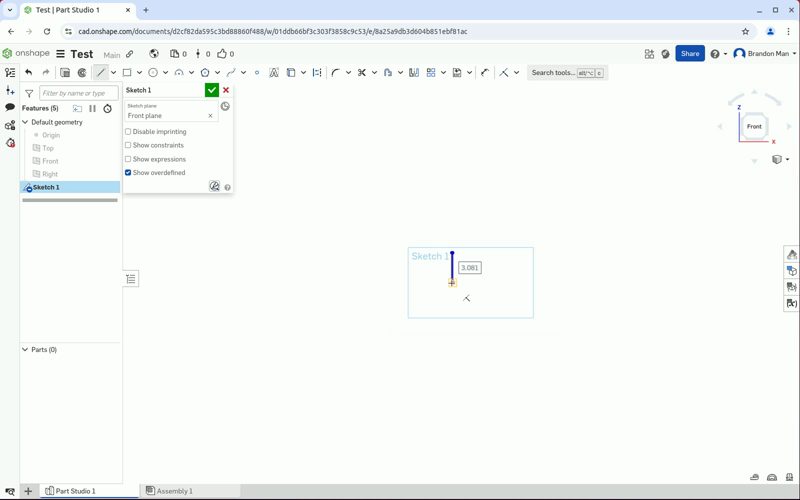
scroll(-6)
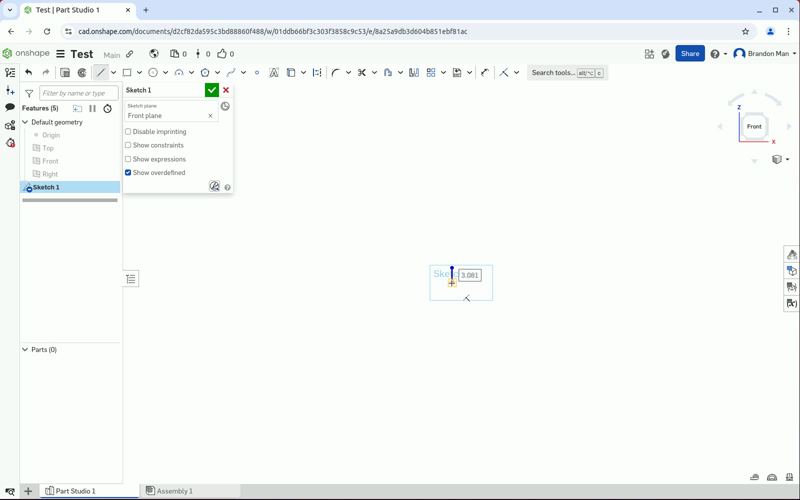
key(esc)
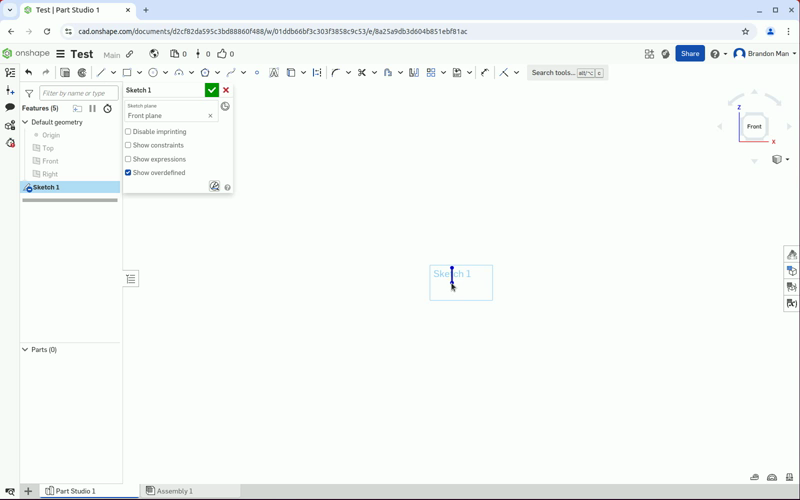
mouse_move(451, 276)
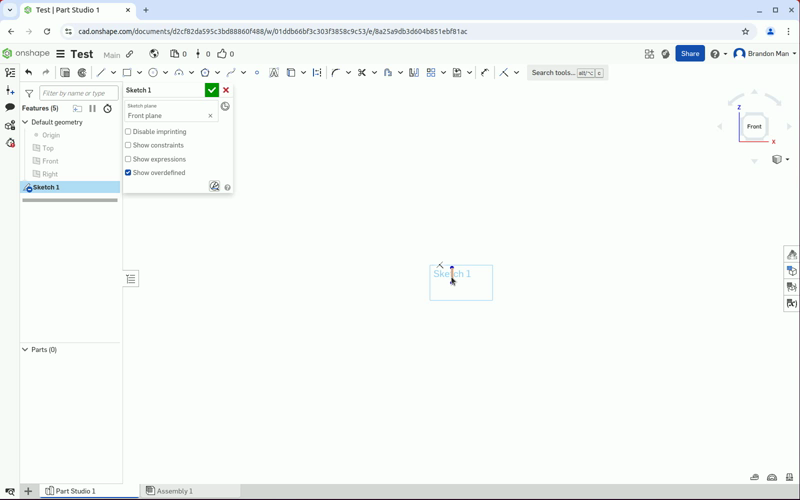
scroll(6)
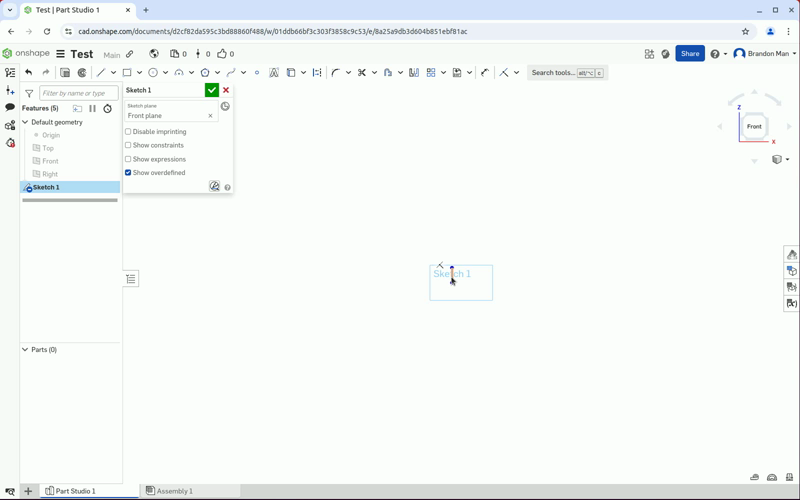
scroll(6)
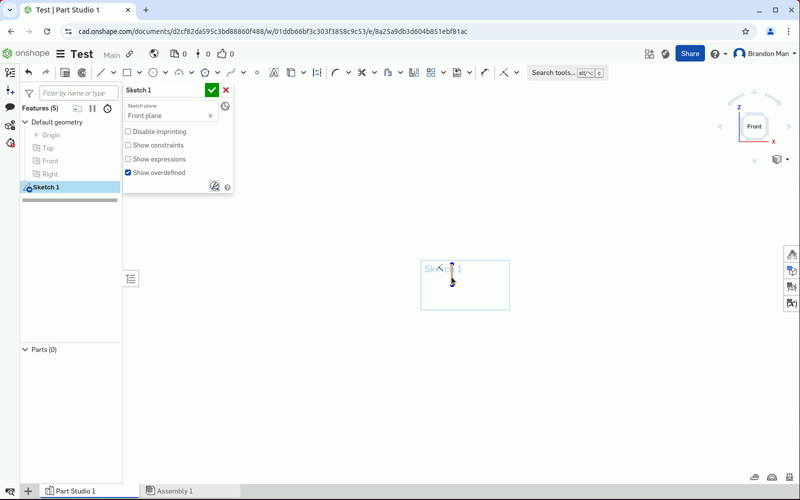
scroll(6)
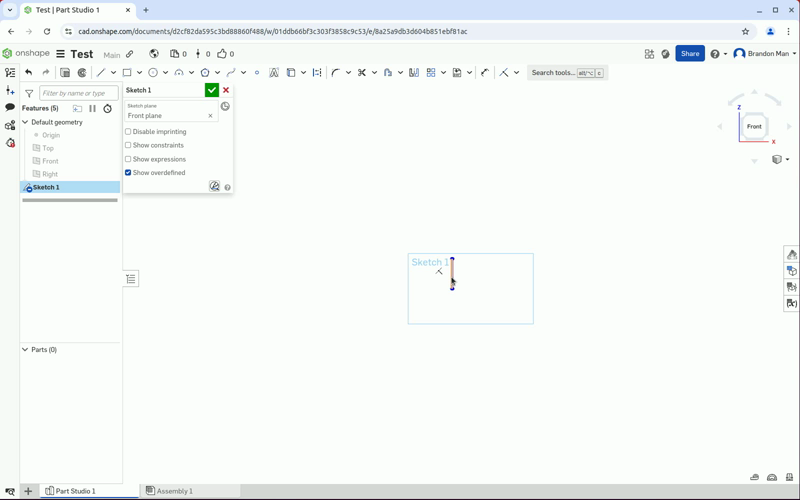
scroll(6)
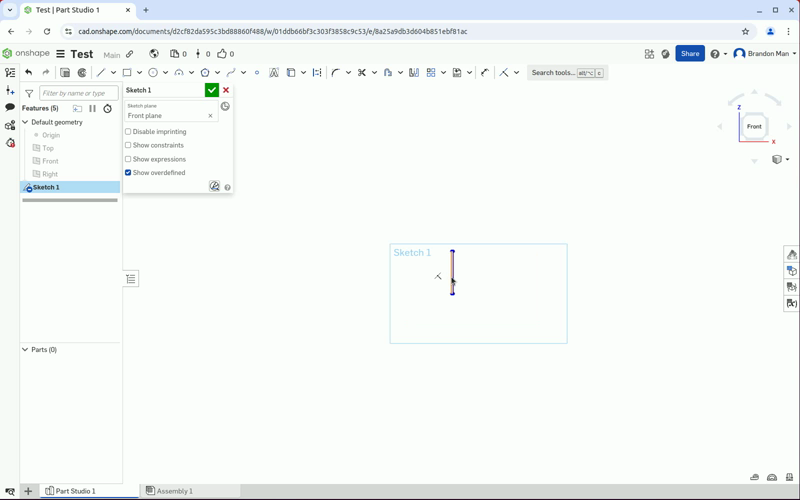
scroll(6)
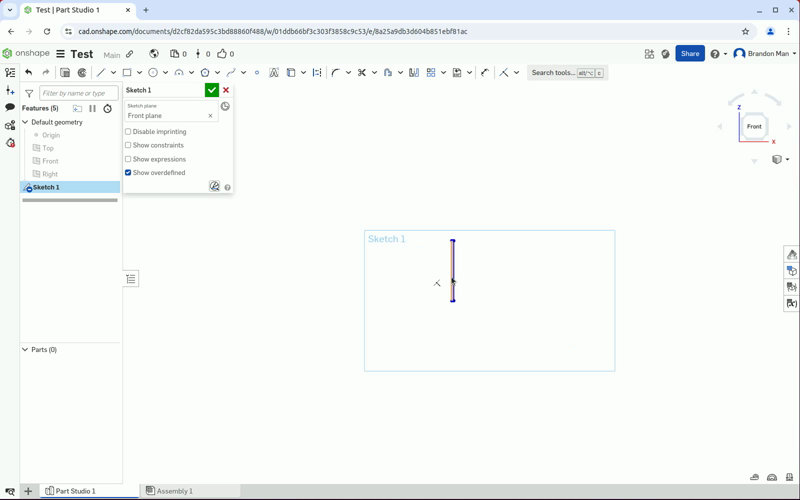
scroll(6)
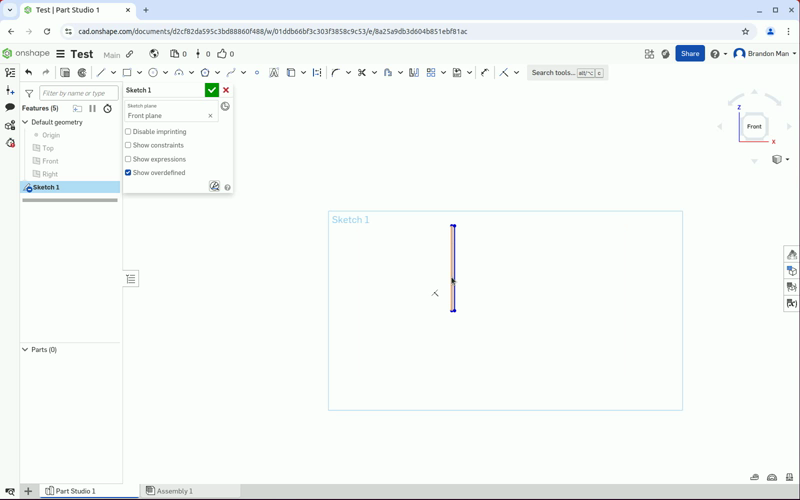
scroll(6)
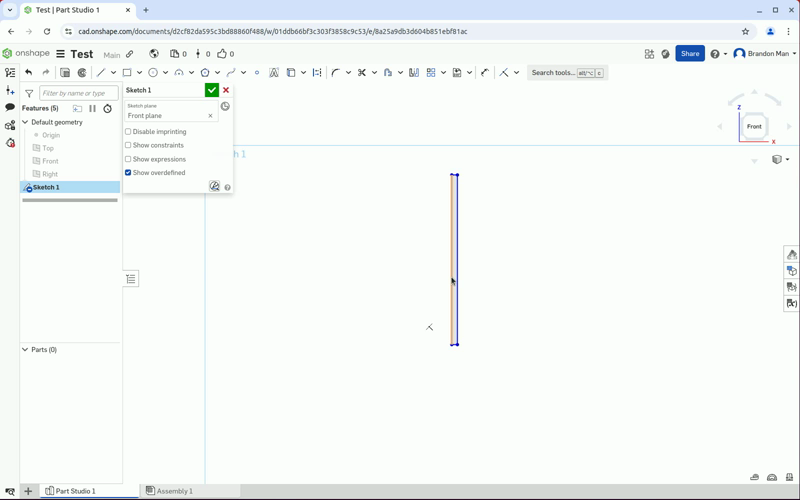
click(451, 276)
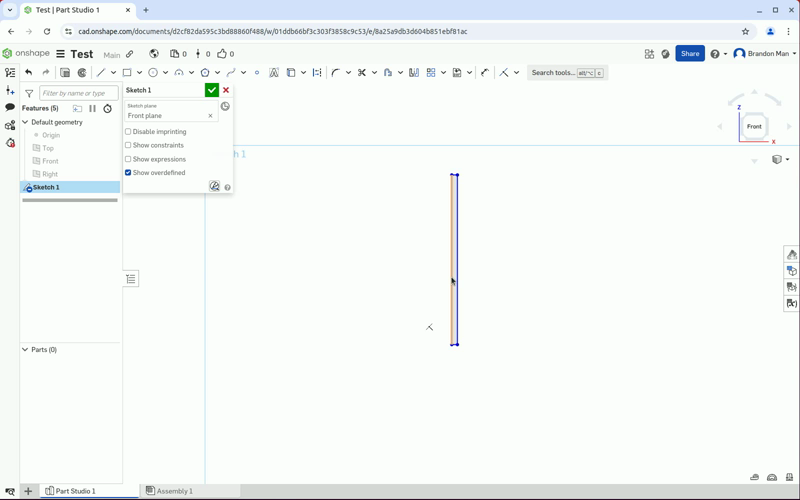
scroll(-6)
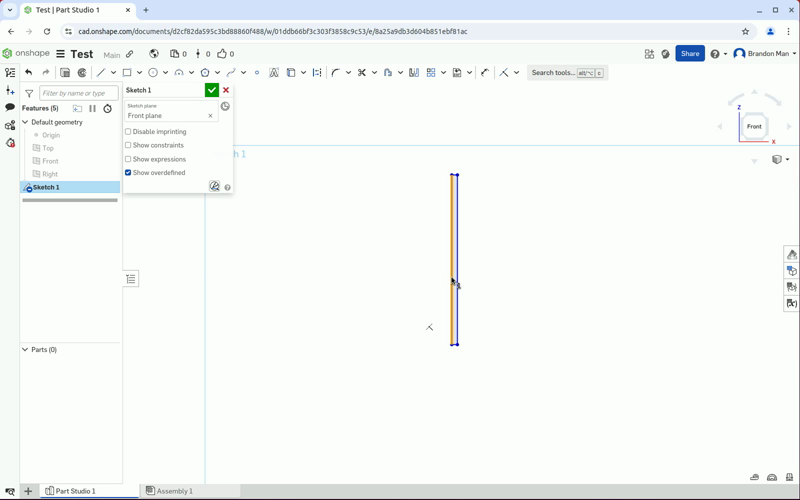
scroll(-6)
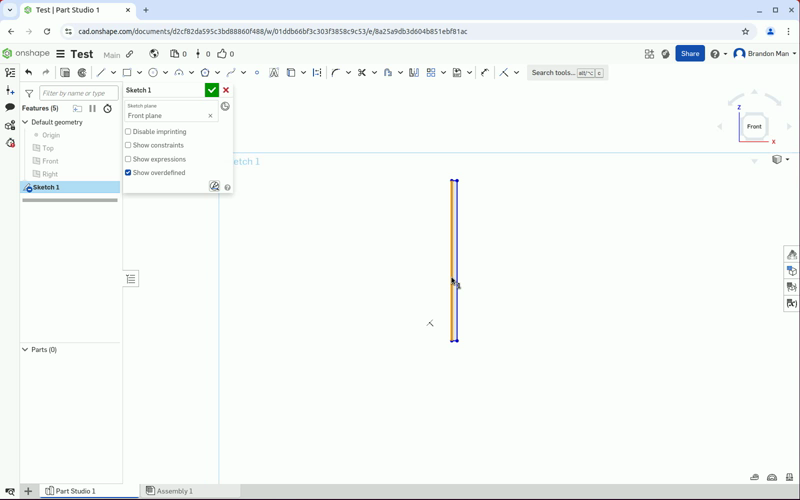
scroll(-6)
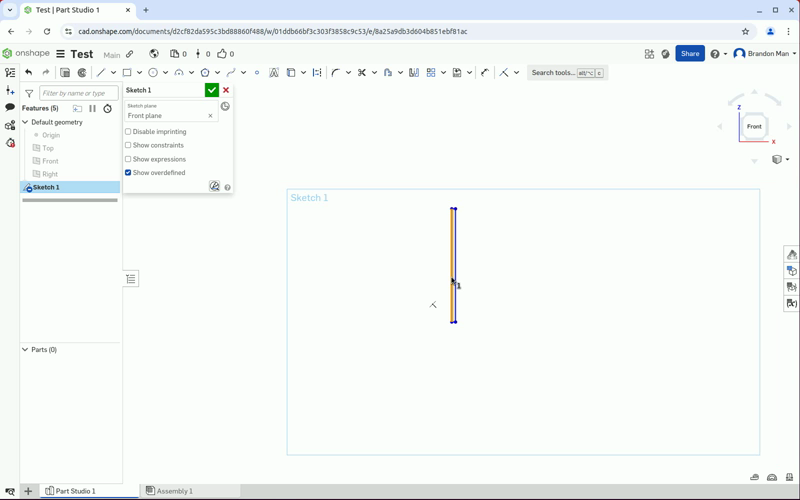
scroll(-6)
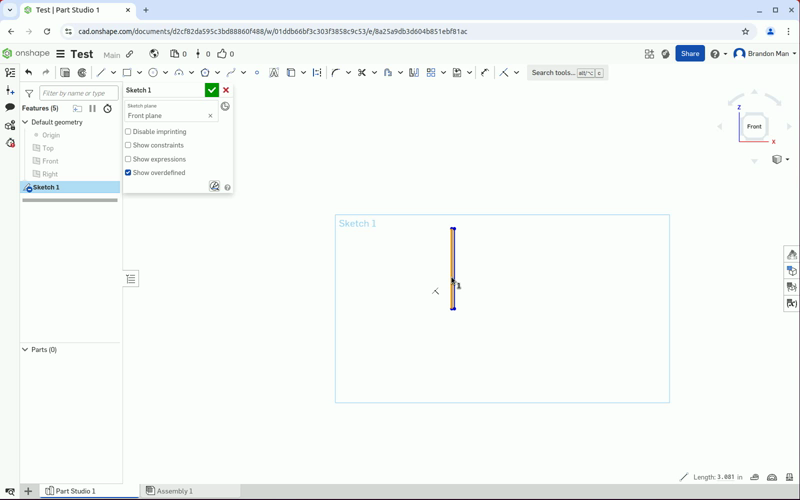
scroll(-6)
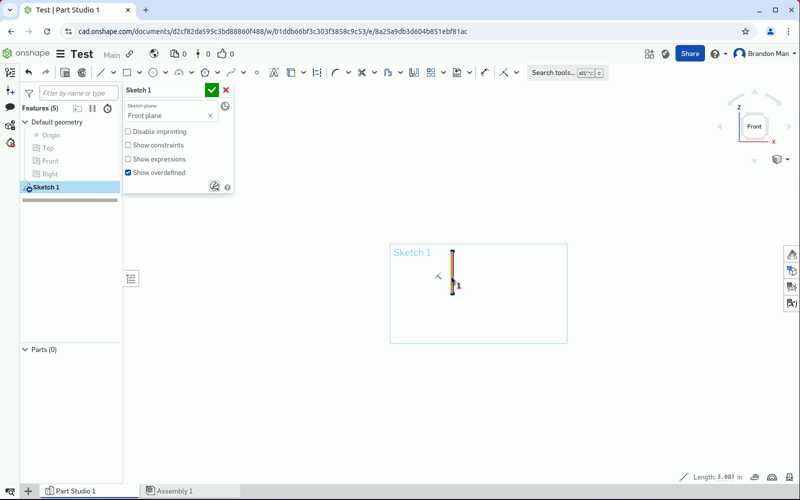
scroll(-6)
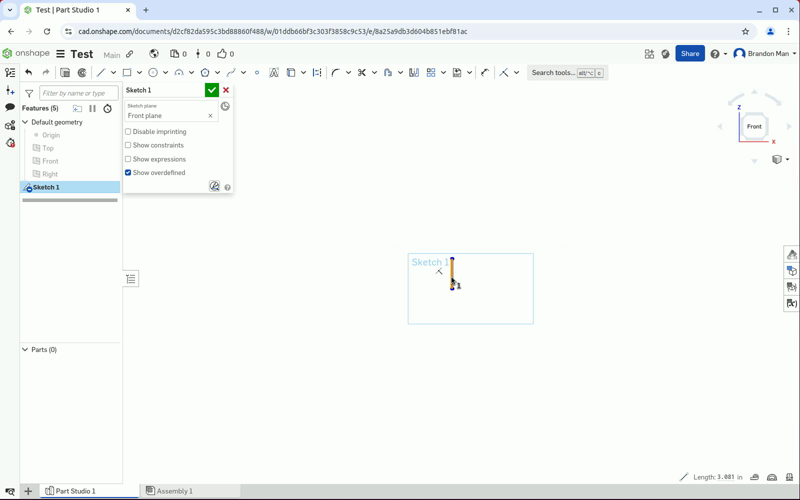
scroll(-6)
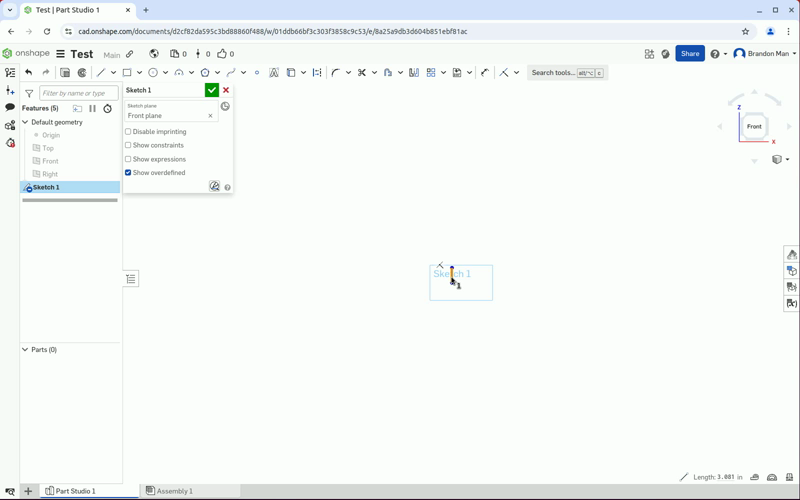
mouse_move(73, 352)
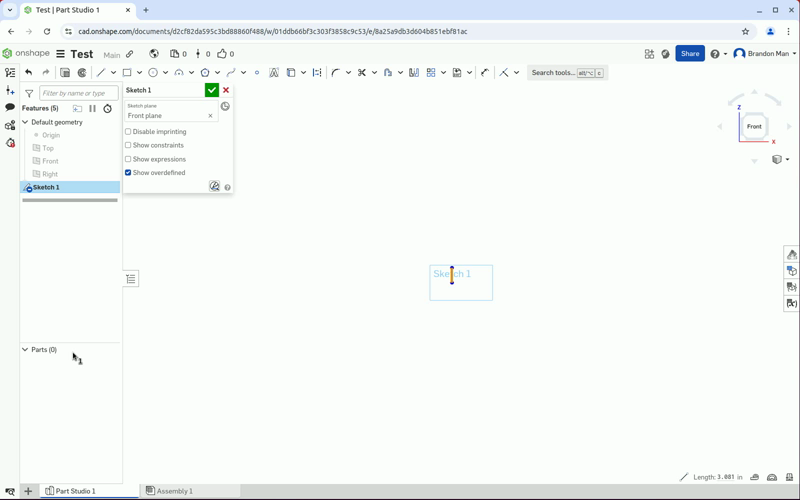
key(shift+y)
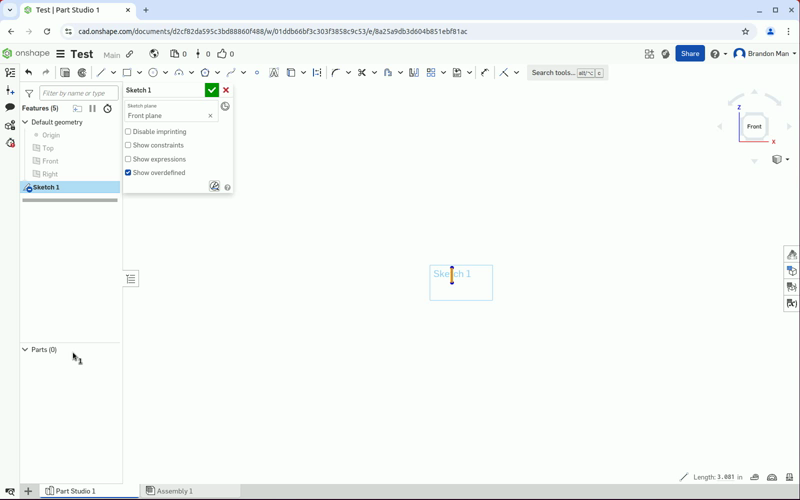
key(shift+e)
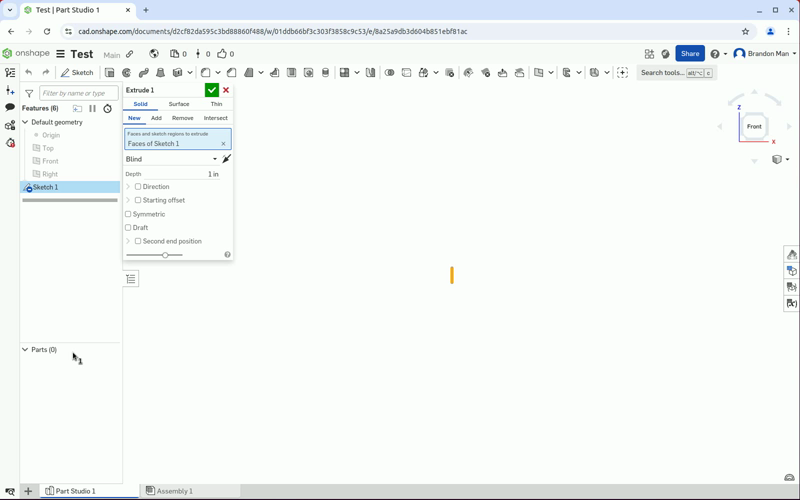
mouse_move(143, 106)
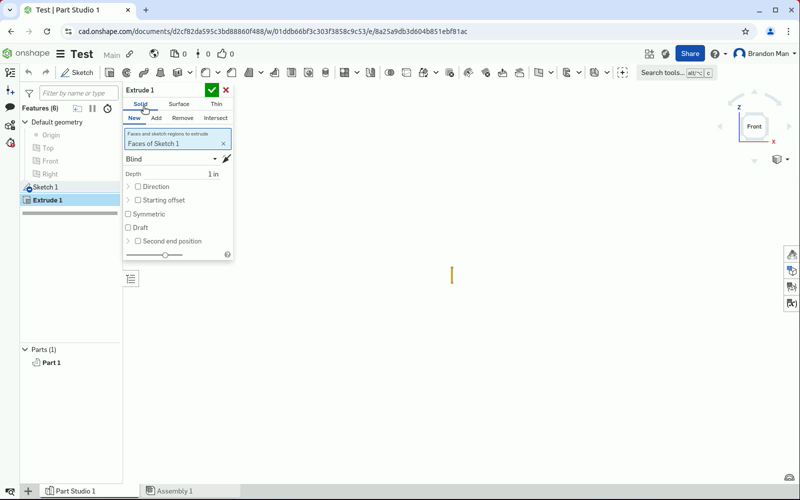
click(143, 106)
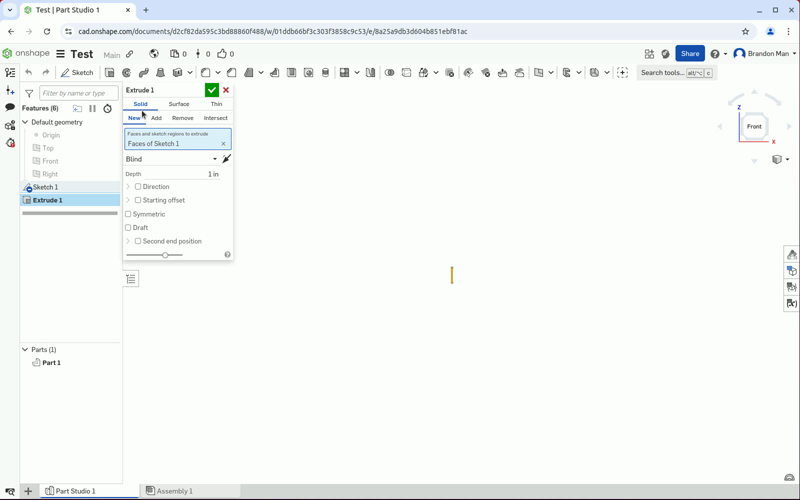
mouse_move(137, 120)
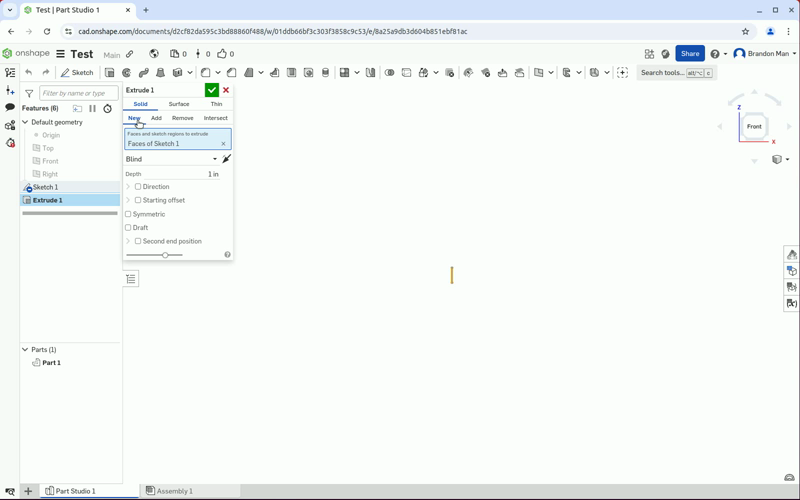
click(137, 120)
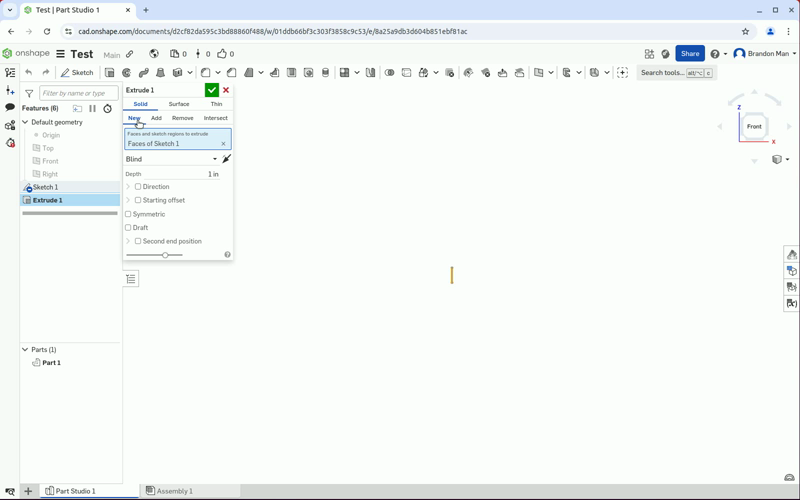
key(tab, 4)
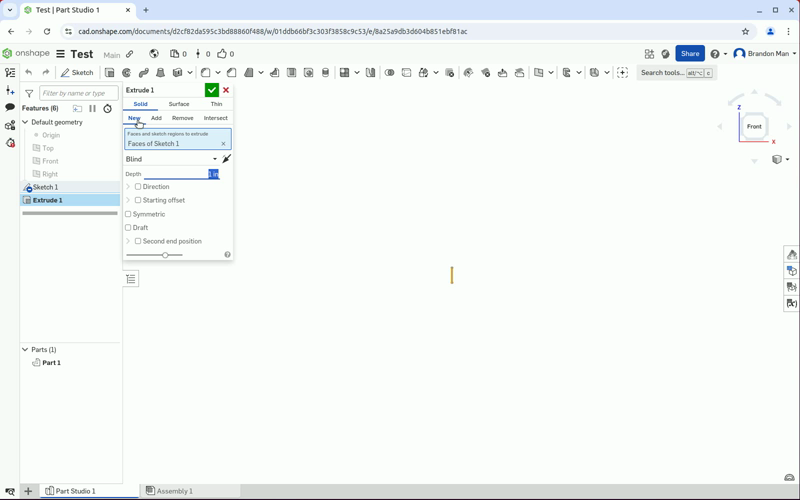
text(23.108)
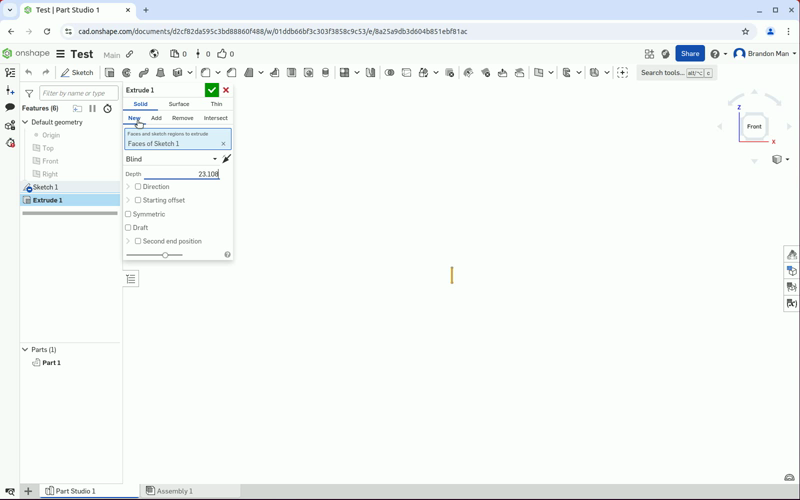
key(enter)
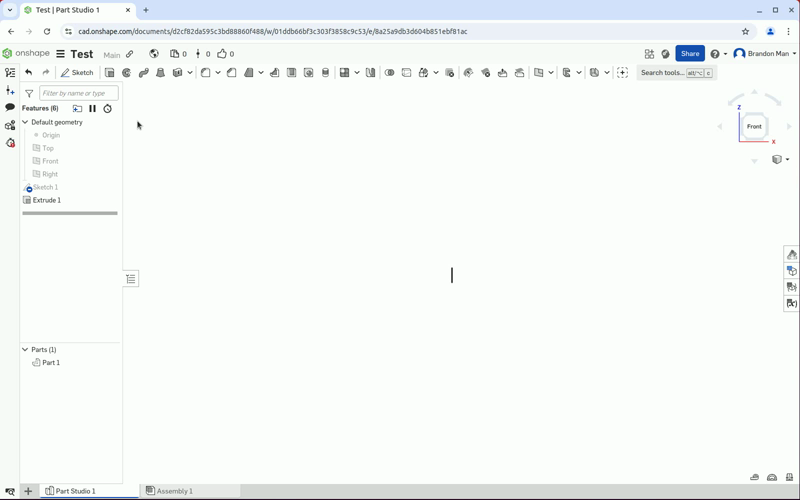
key(shift+h)
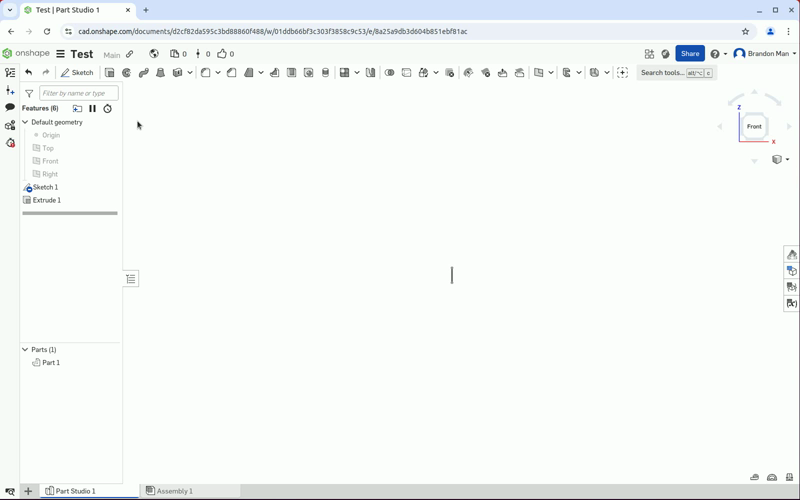
key(shift+h)
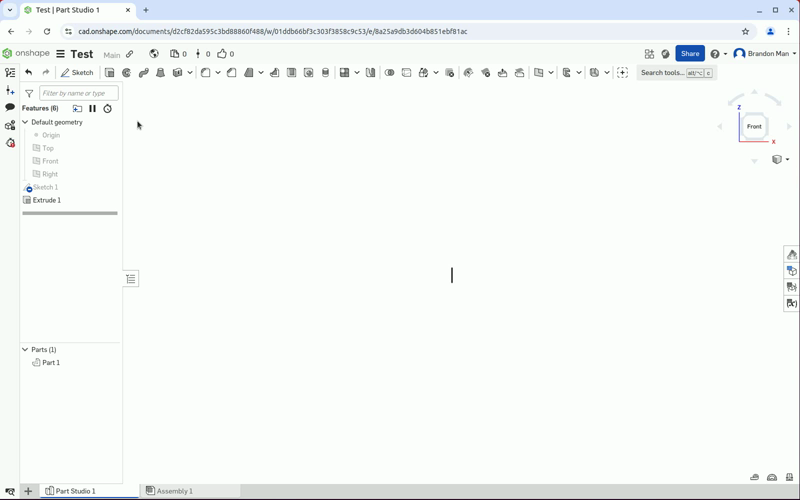
mouse_move(73, 189)
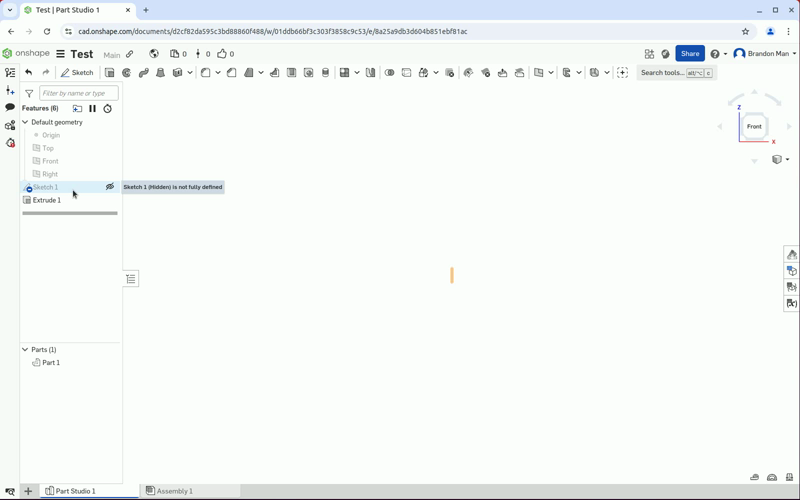
click(73, 189)
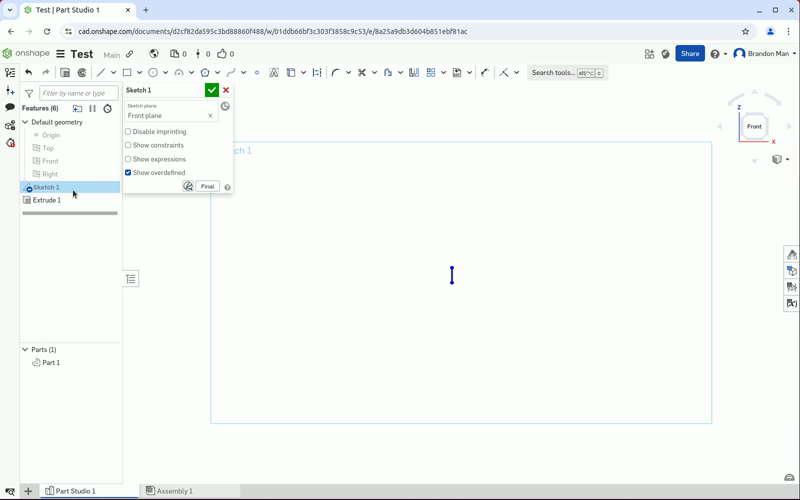
mouse_move(229, 92)
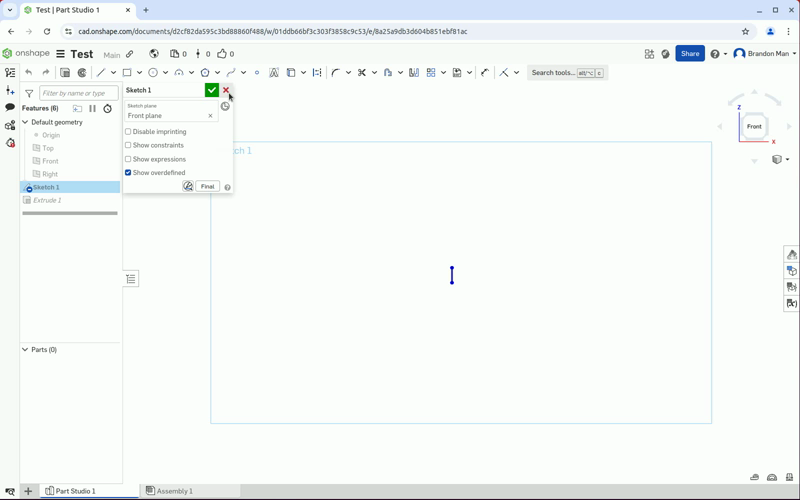
click(229, 92)
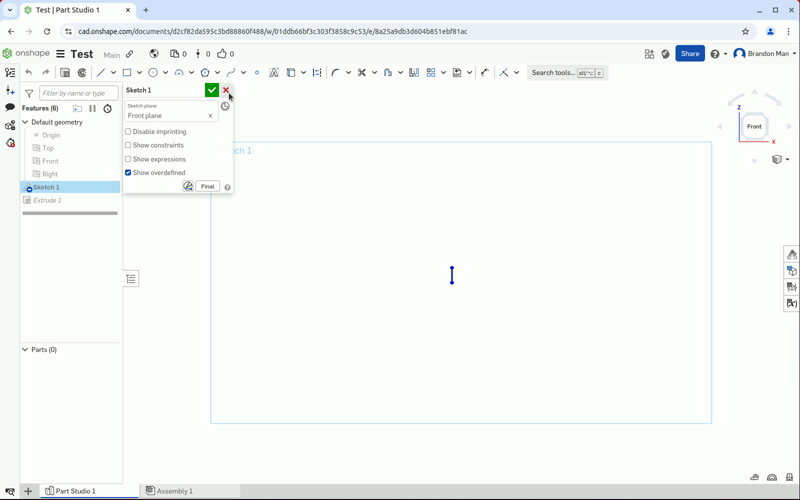
key(shift+s)
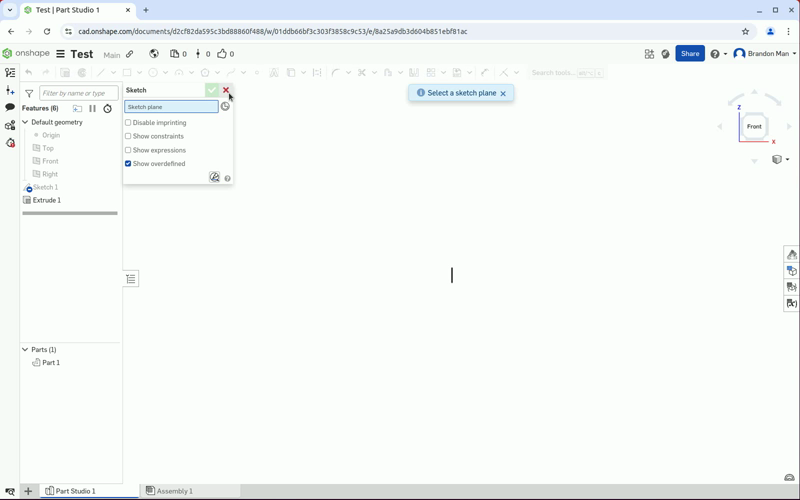
mouse_move(73, 163)
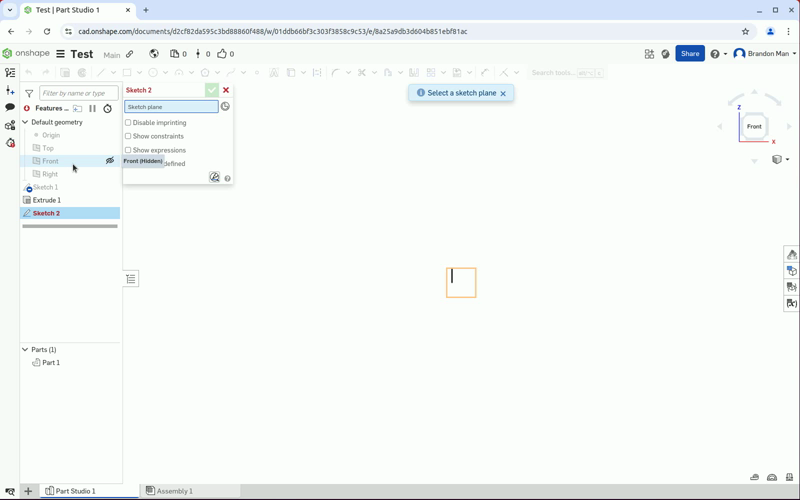
click(73, 163)
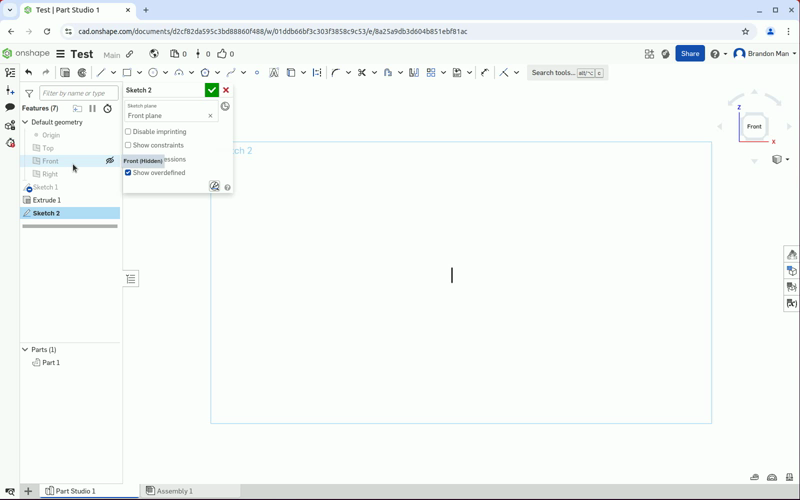
mouse_move(73, 352)
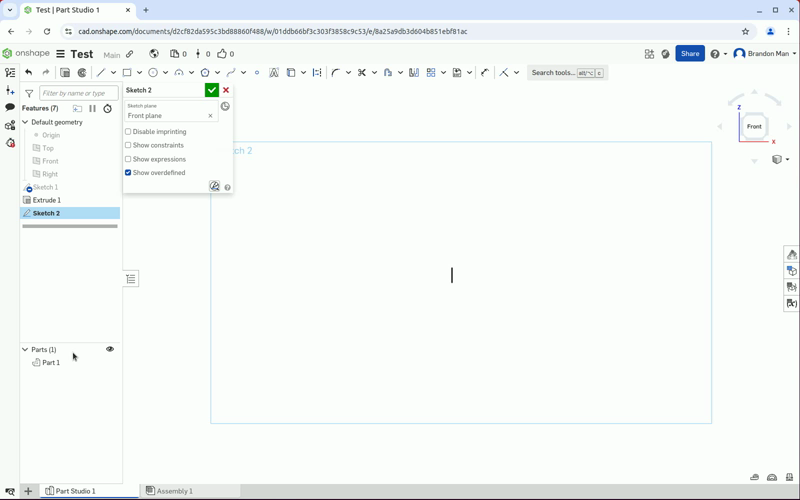
key(y)
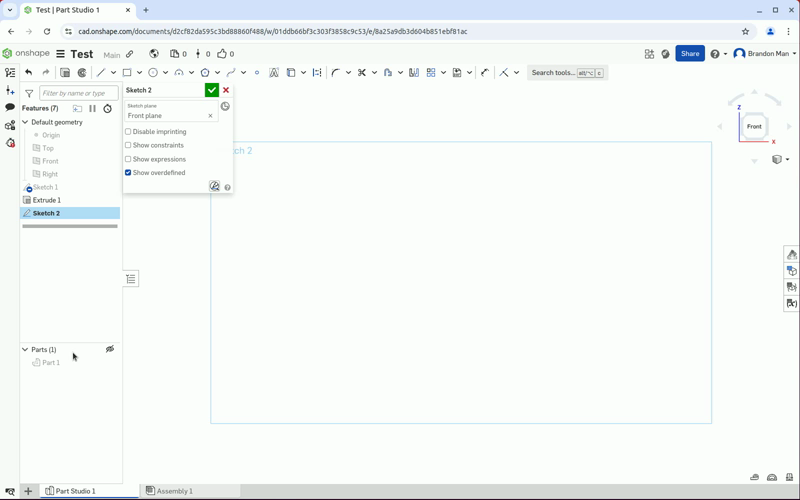
key(l)
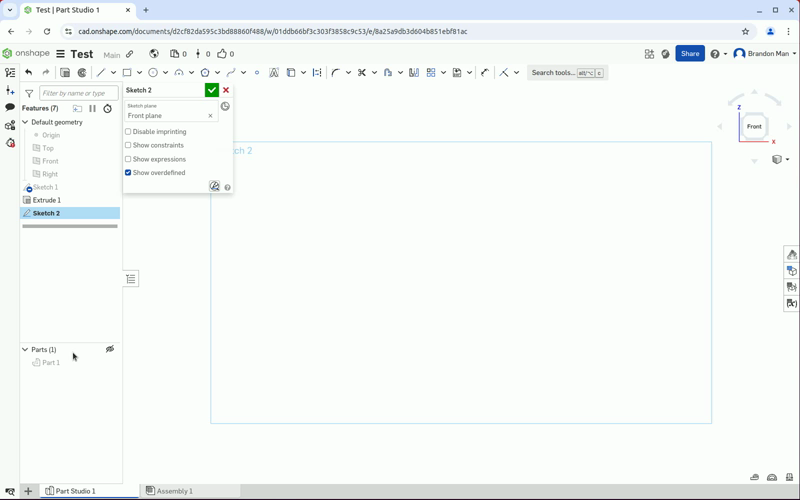
key_down(shift)
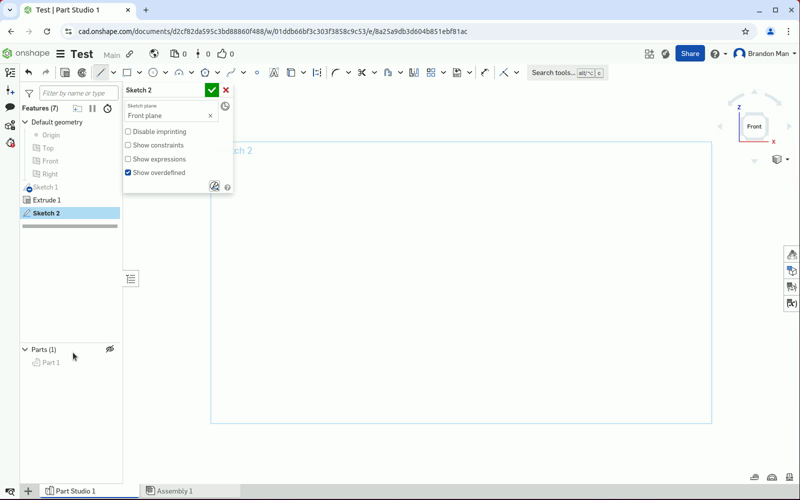
mouse_move(451, 282)
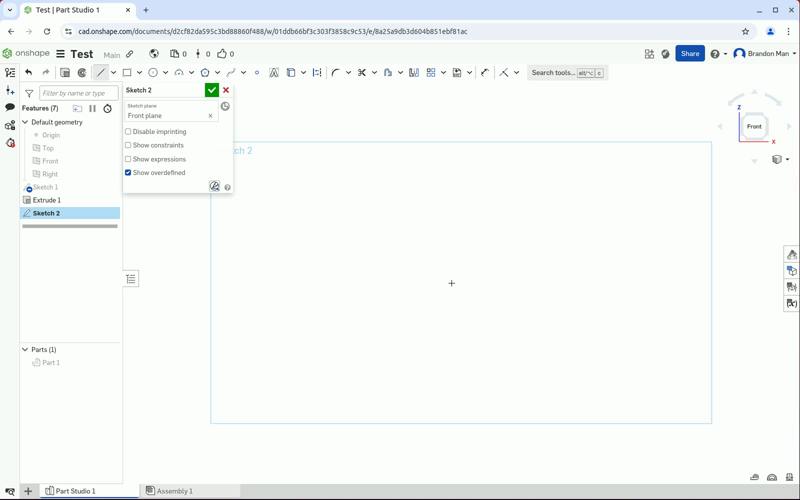
click(451, 282)
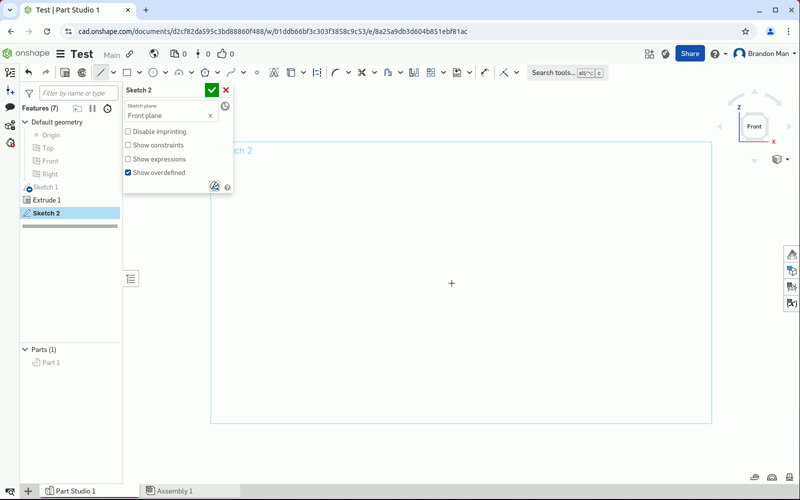
key_up(shift)
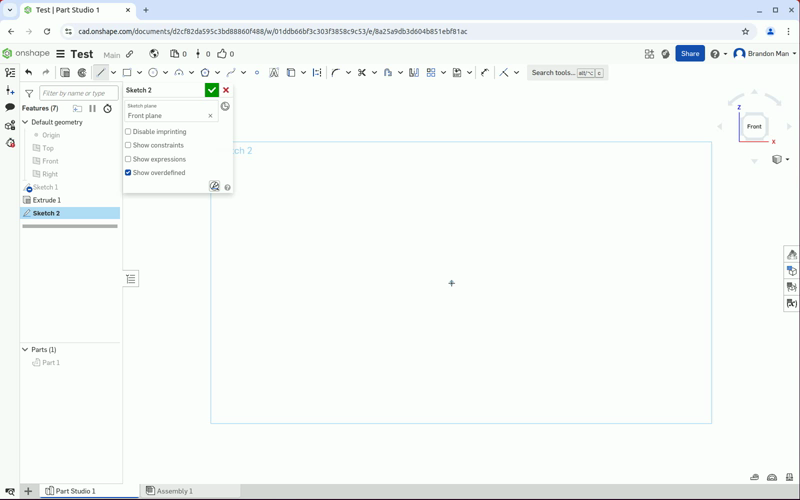
key_down(shift)
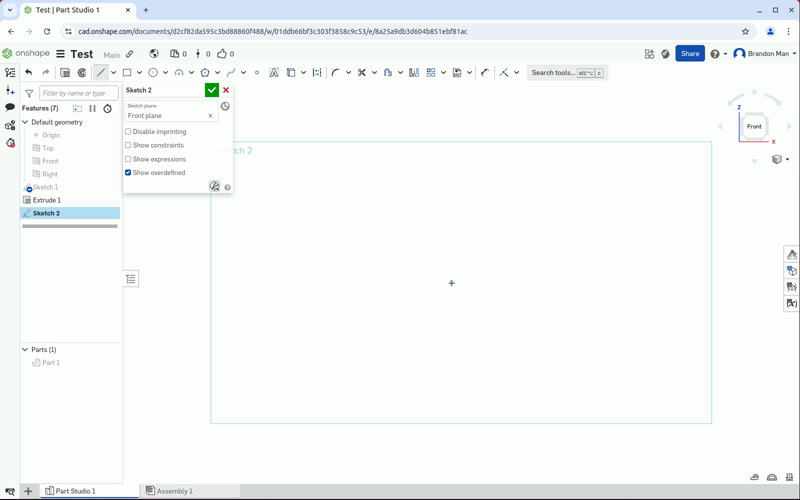
mouse_move(481, 282)
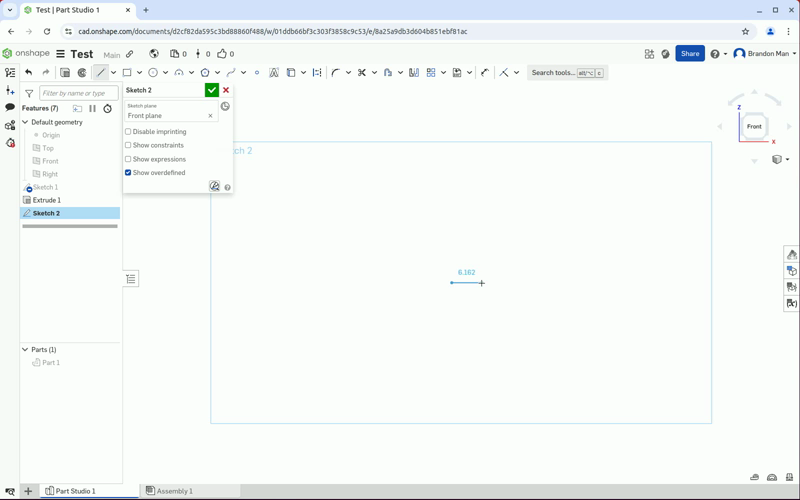
mouse_move(466, 282)
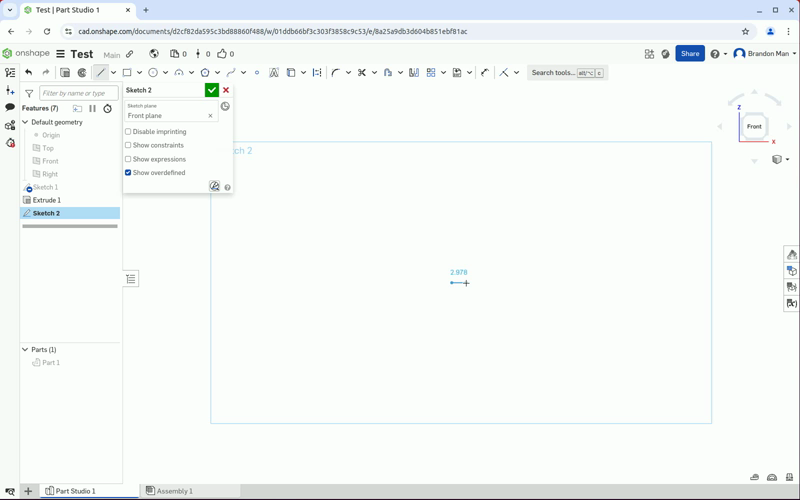
click(466, 282)
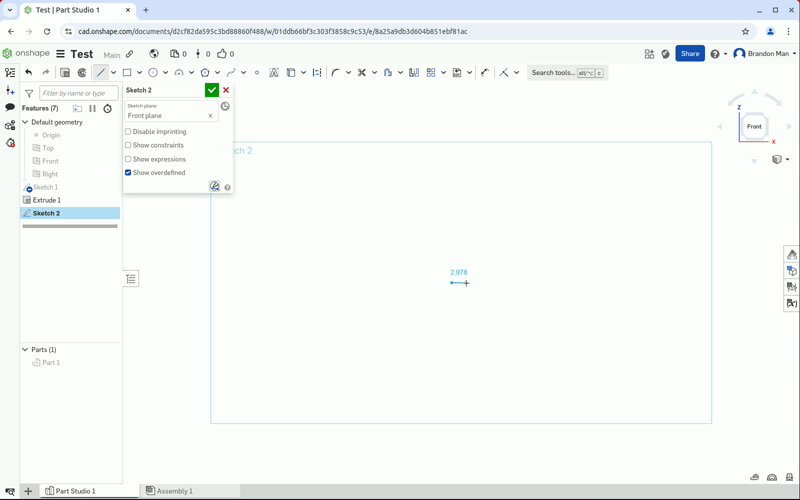
key_up(shift)
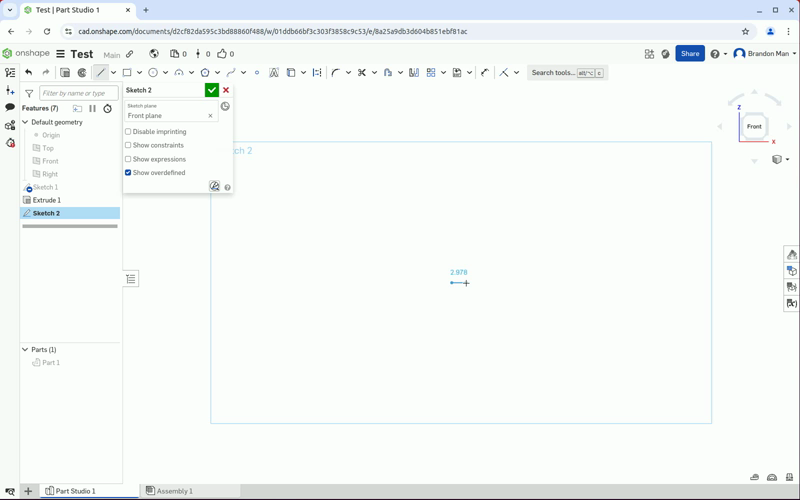
key_down(shift)
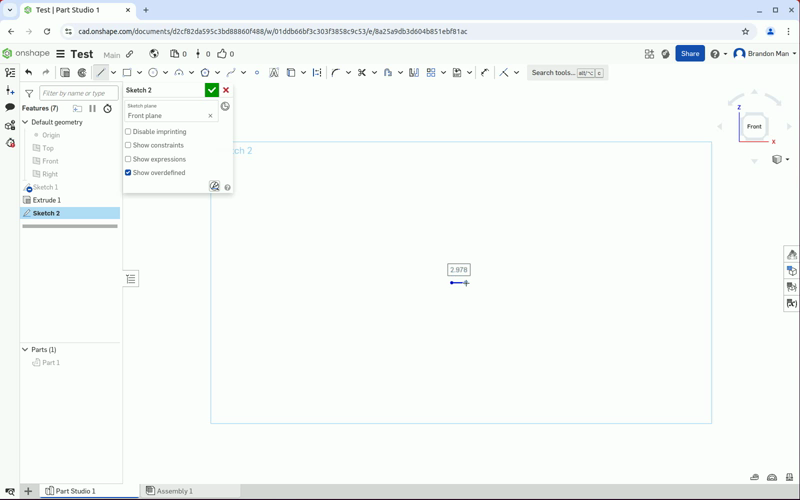
mouse_move(496, 282)
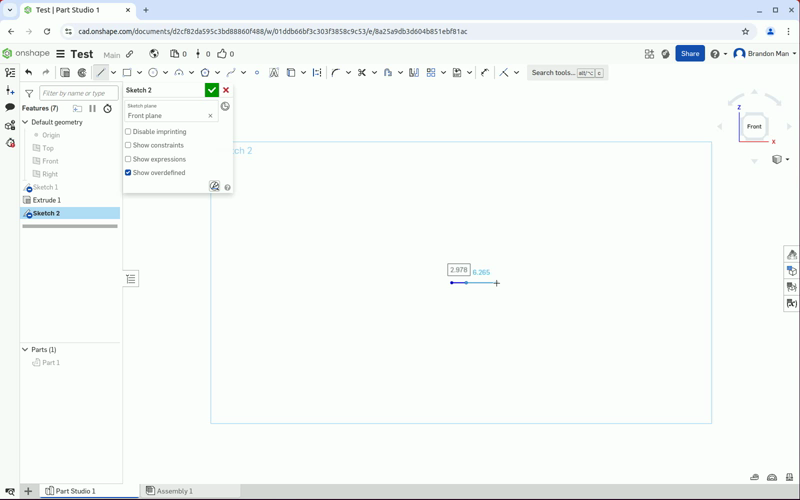
mouse_move(466, 282)
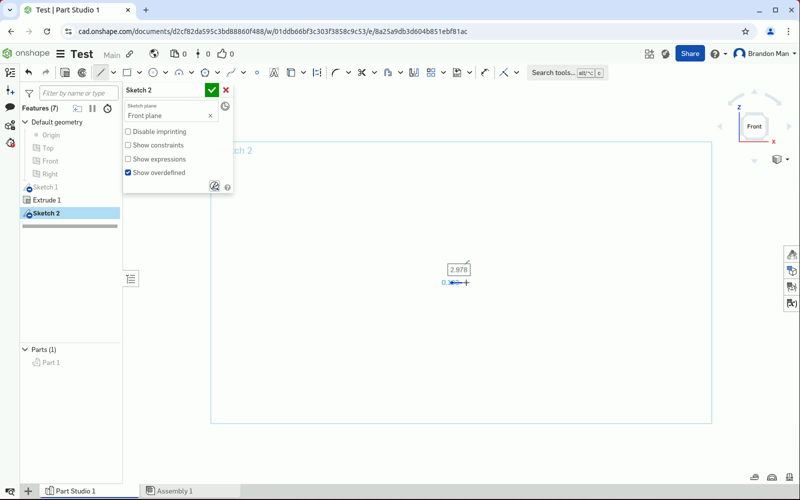
scroll(6)
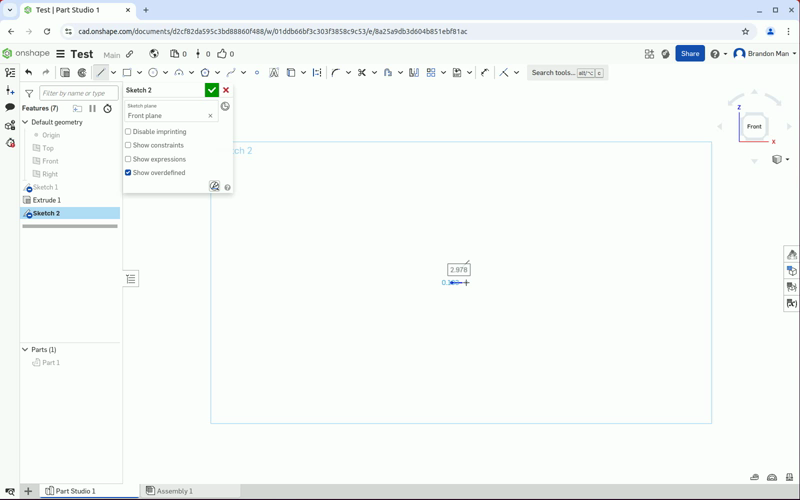
scroll(6)
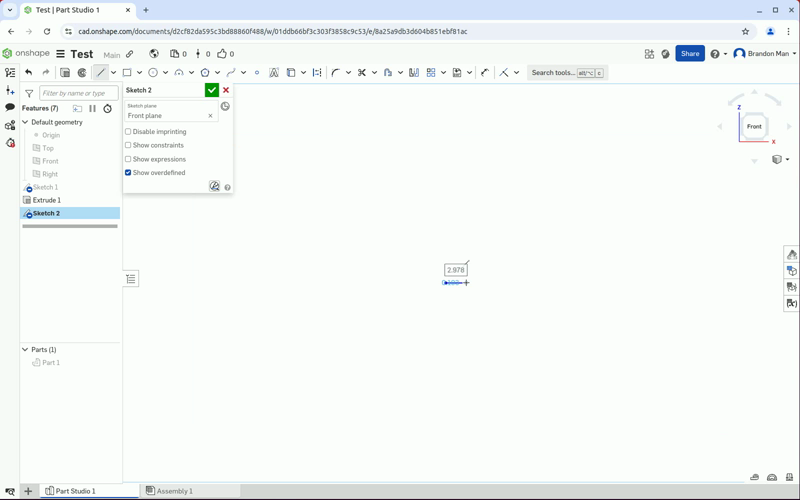
scroll(6)
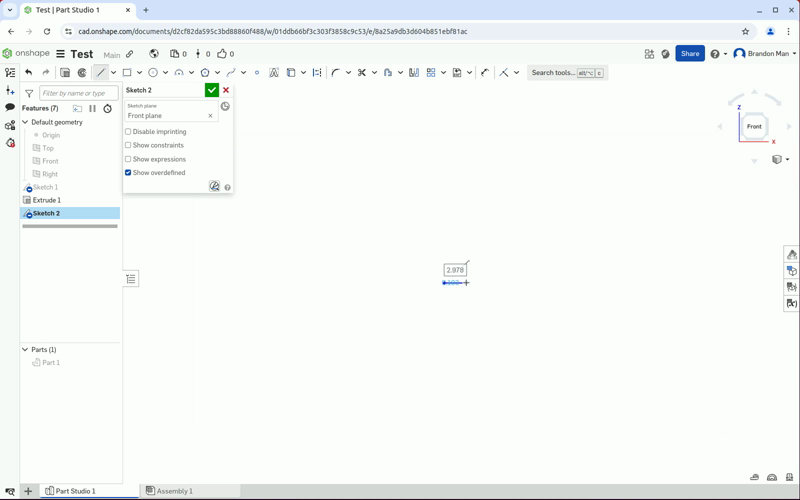
scroll(6)
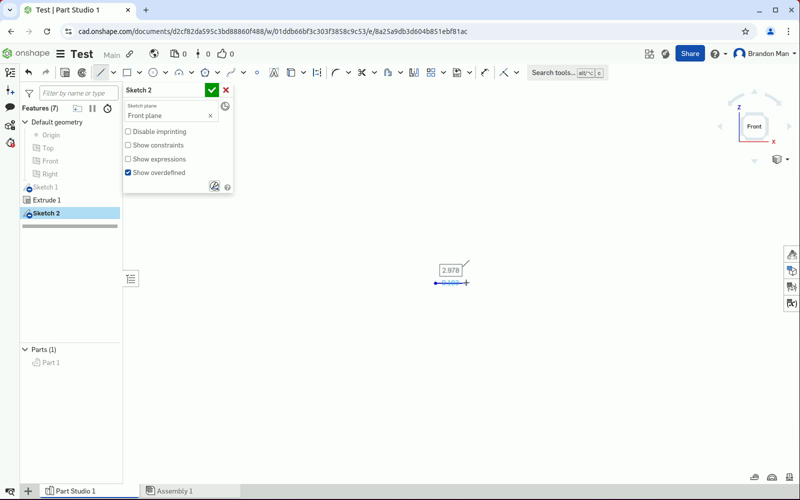
scroll(6)
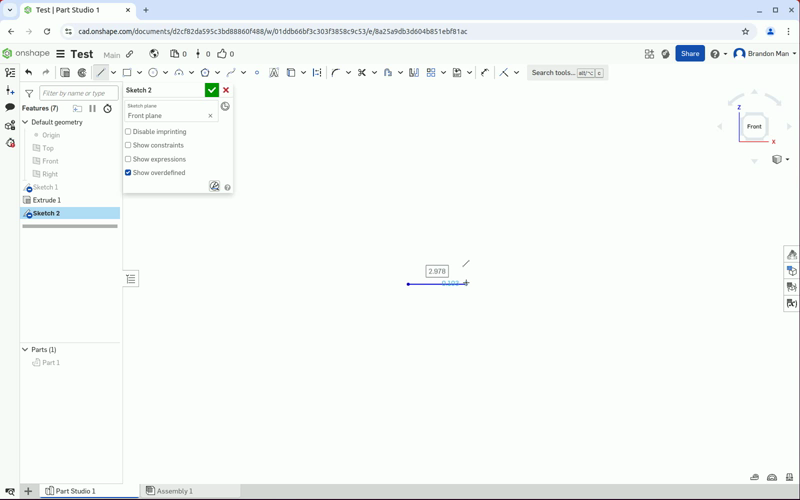
scroll(6)
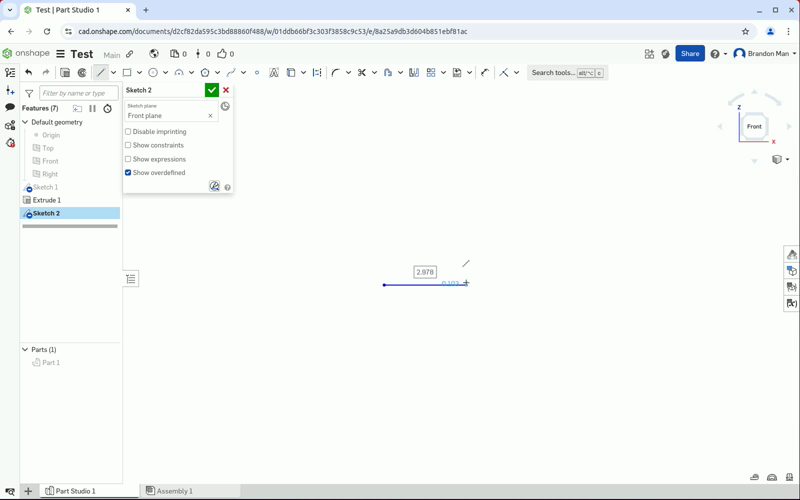
scroll(6)
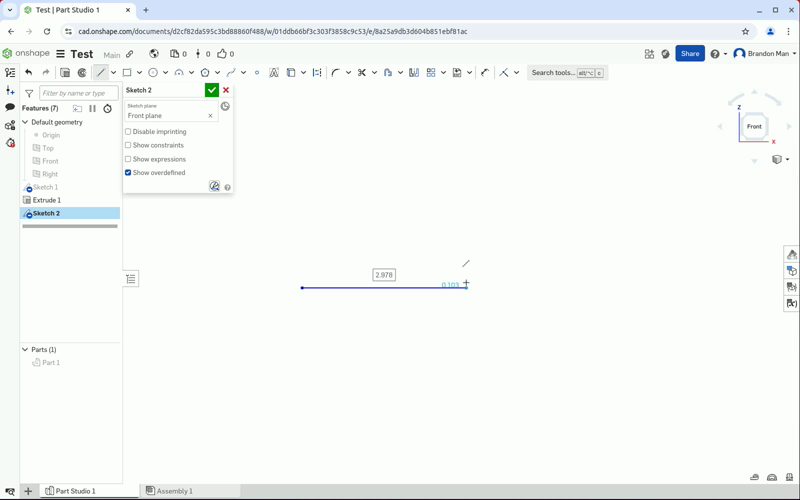
click(466, 282)
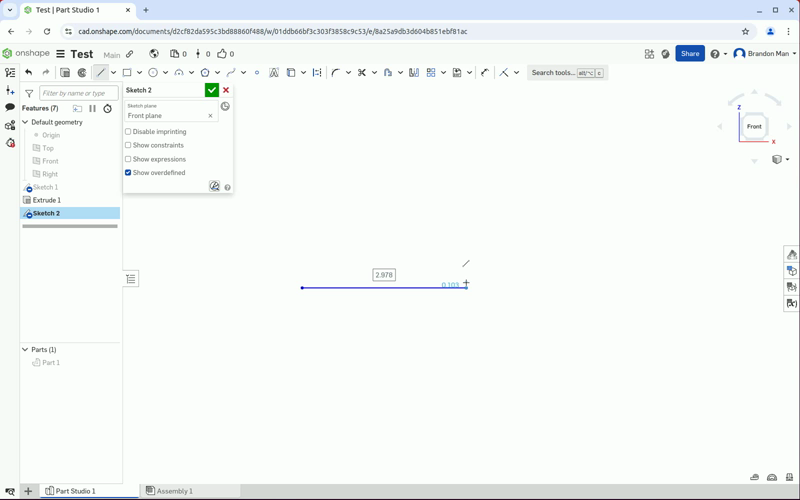
scroll(-6)
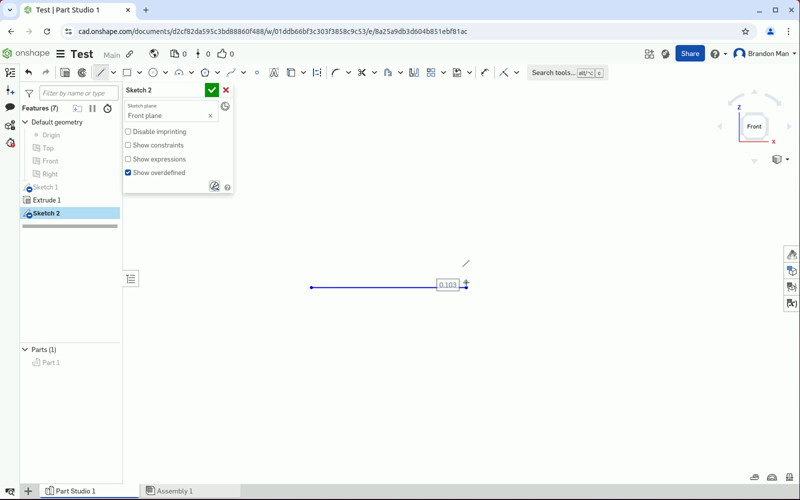
scroll(-6)
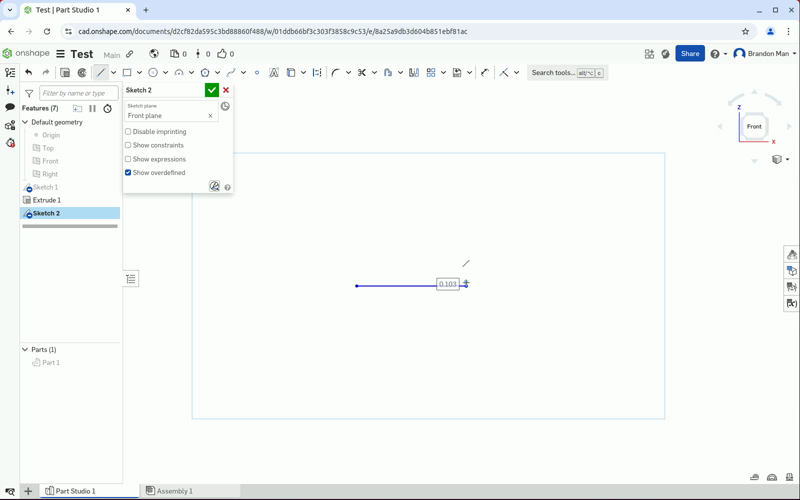
scroll(-6)
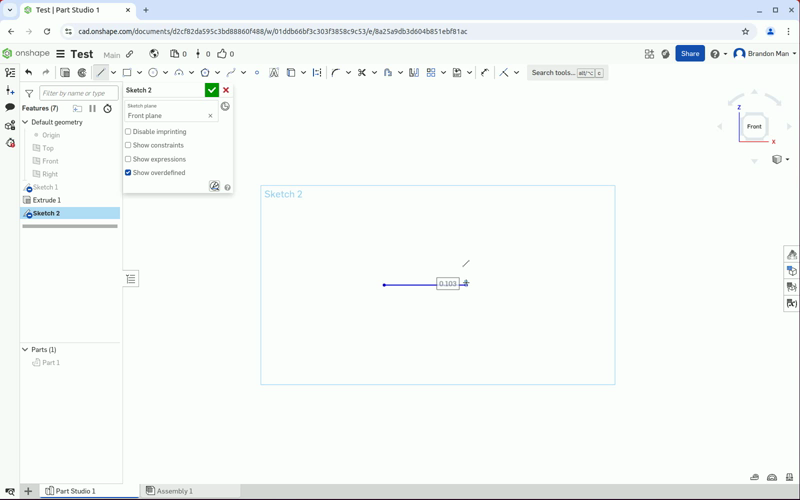
scroll(-6)
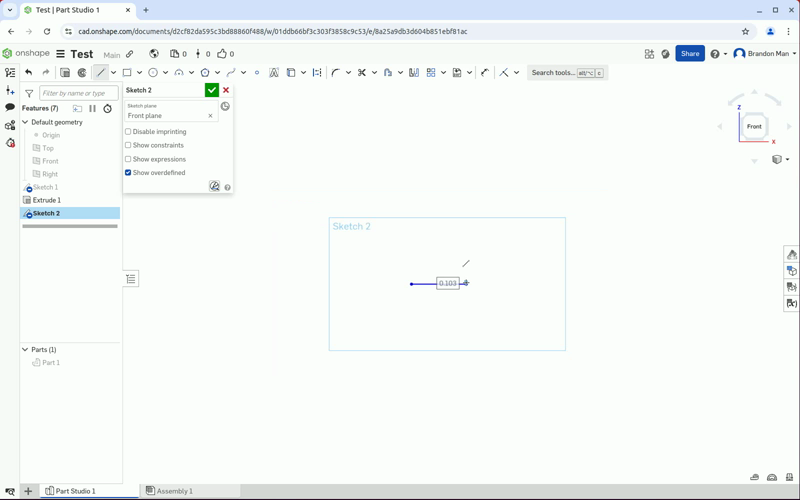
scroll(-6)
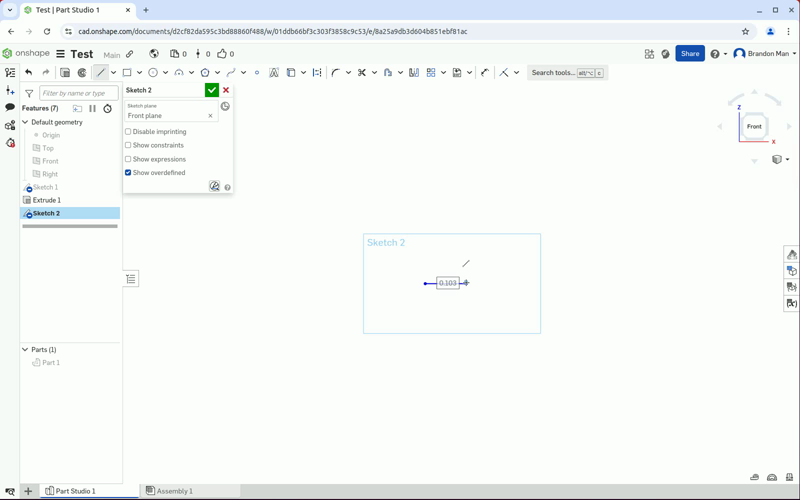
scroll(-6)
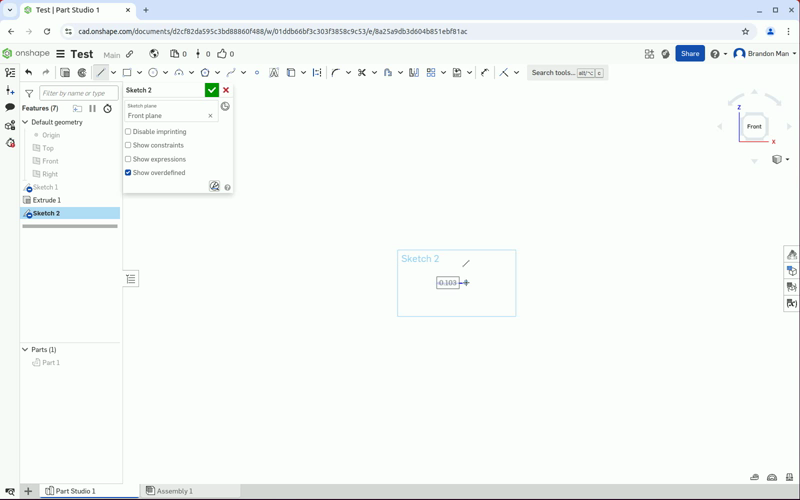
scroll(-6)
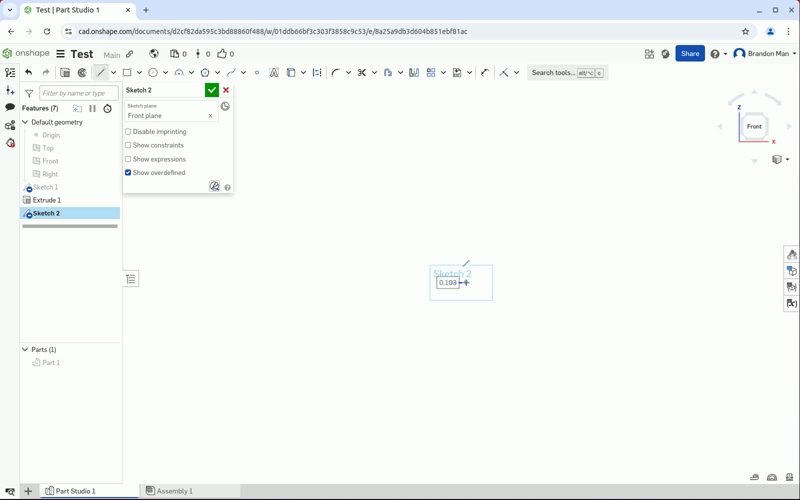
key_up(shift)
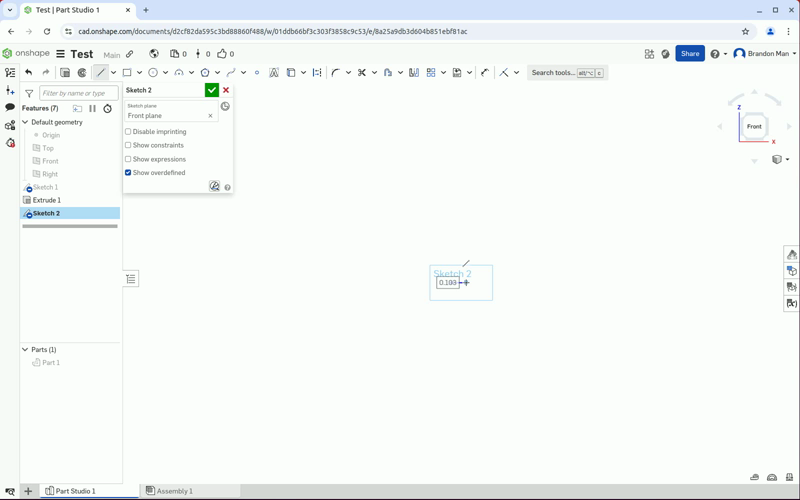
key_down(shift)
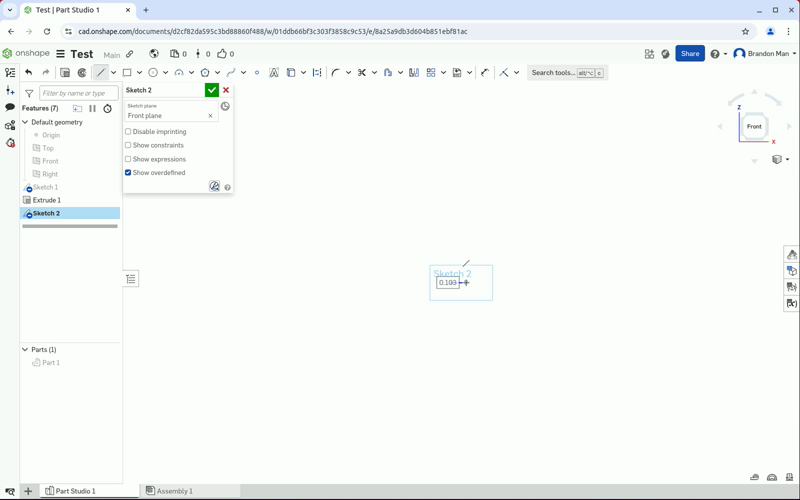
mouse_move(496, 282)
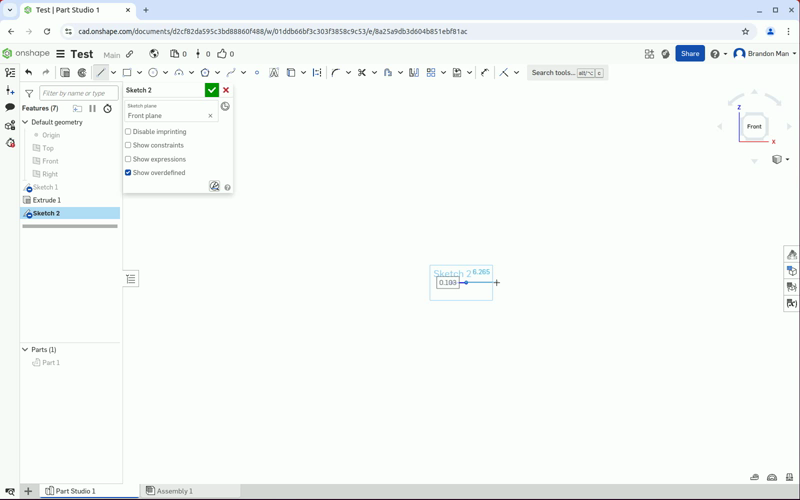
mouse_move(451, 282)
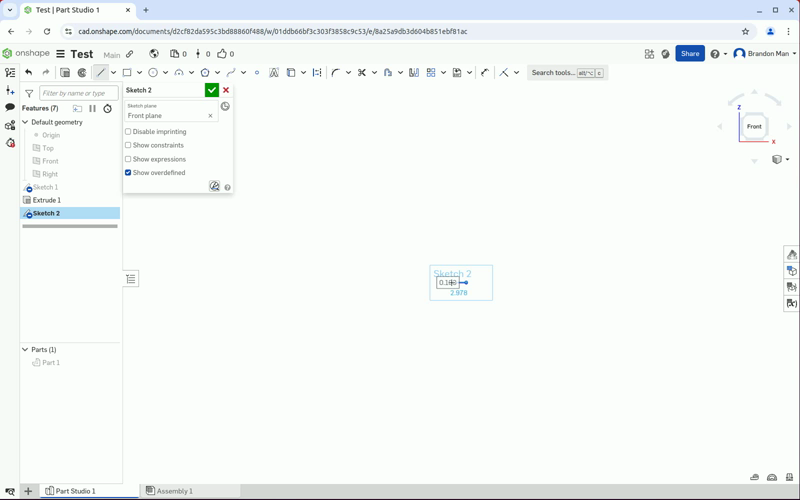
scroll(6)
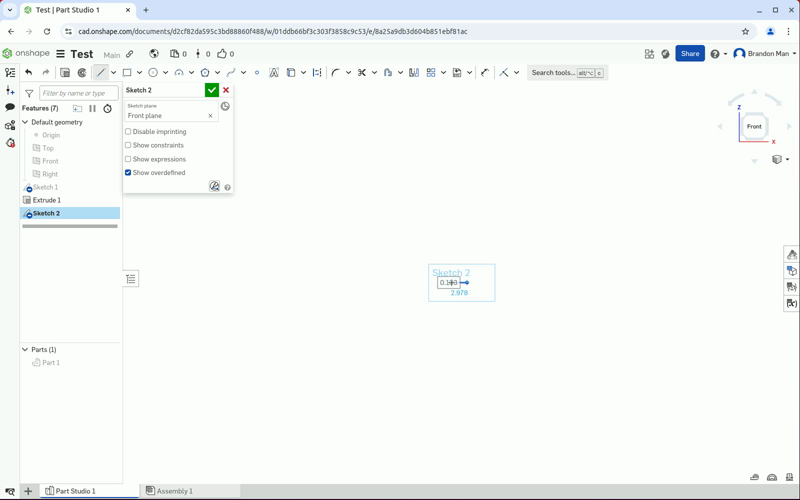
scroll(6)
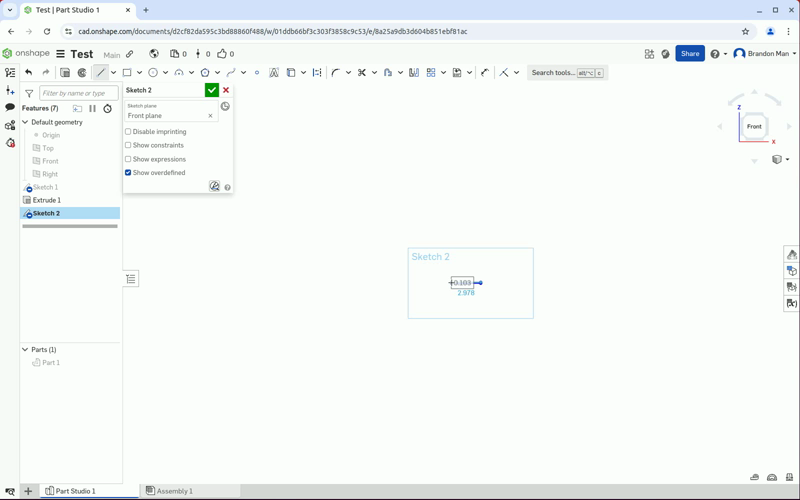
scroll(6)
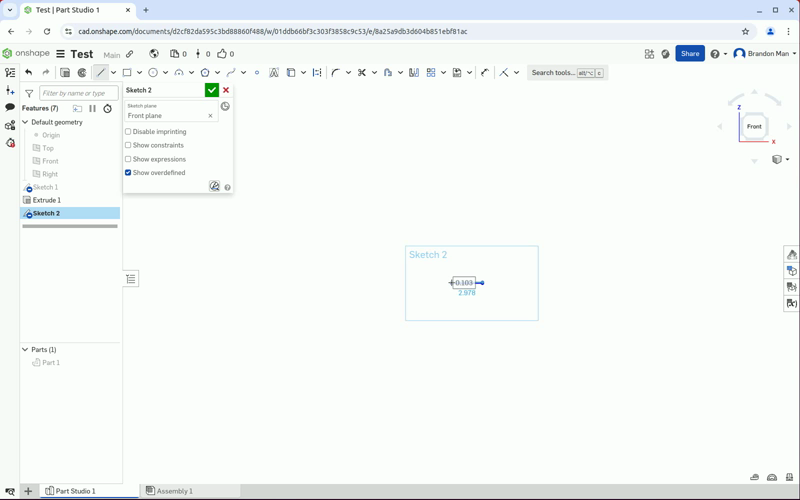
scroll(6)
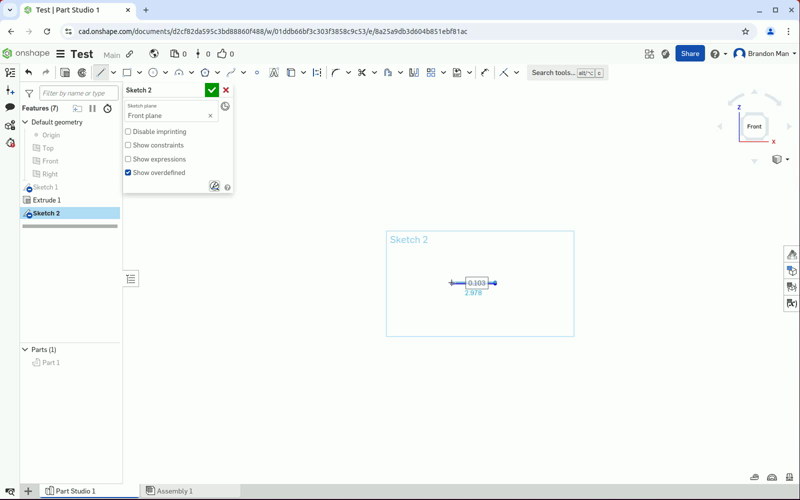
scroll(6)
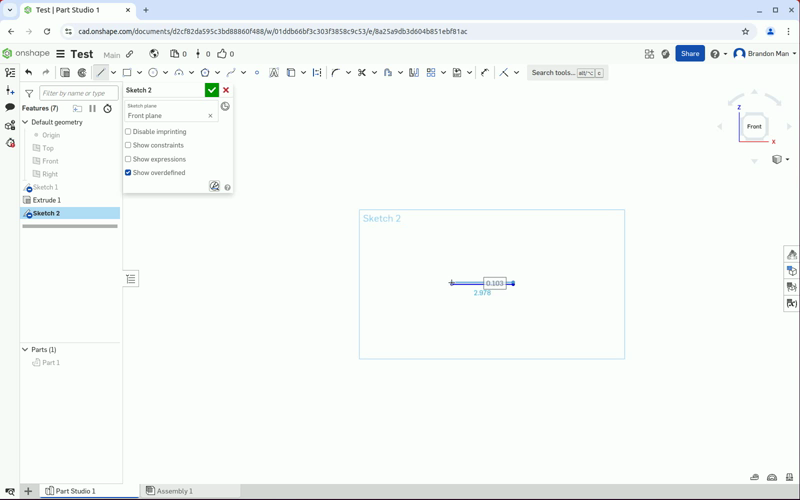
scroll(6)
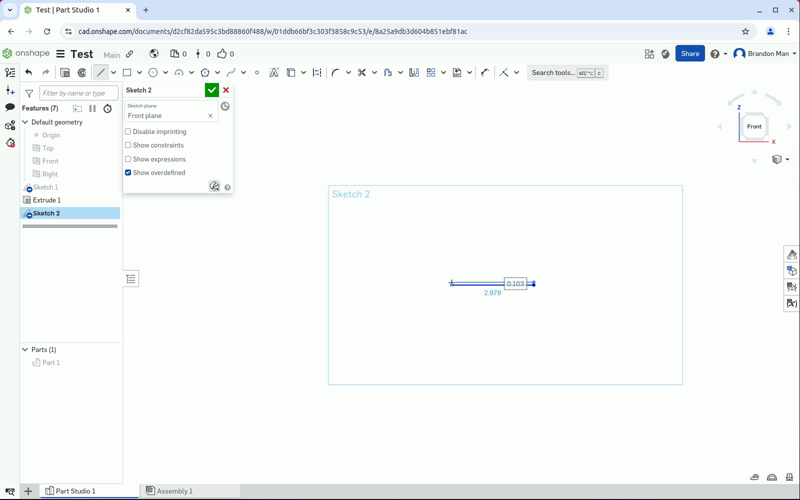
scroll(6)
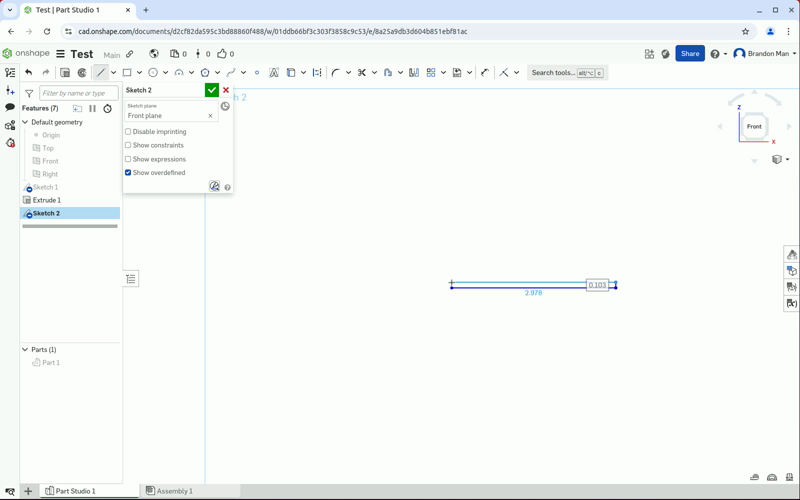
click(451, 282)
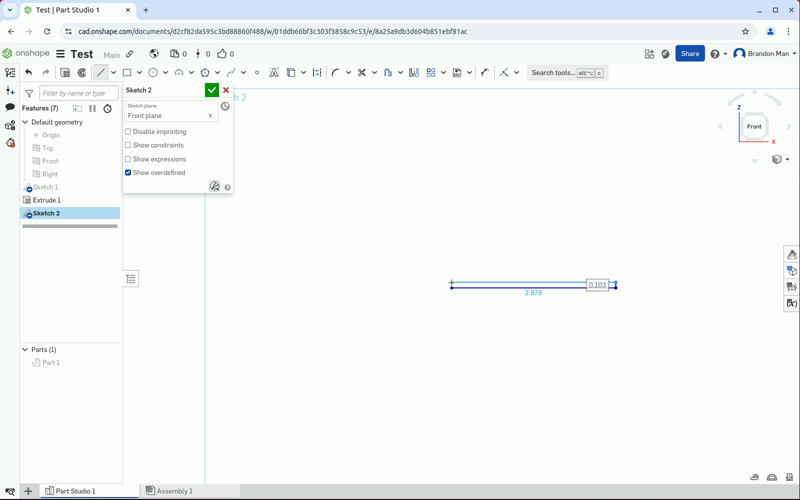
scroll(-6)
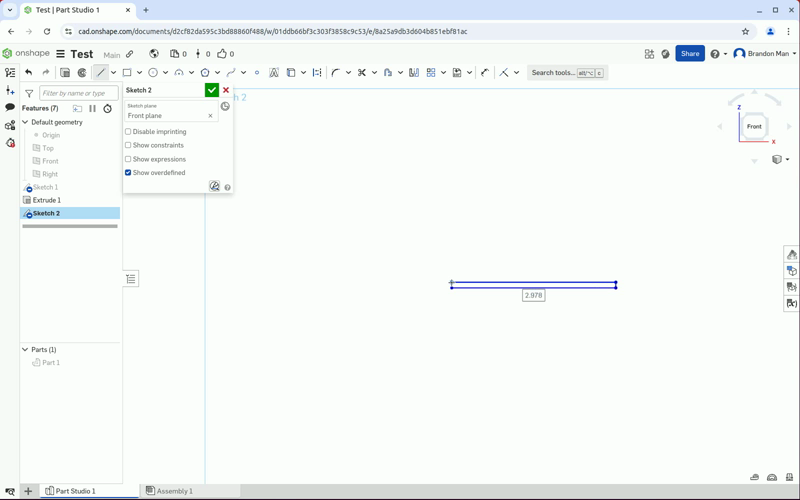
scroll(-6)
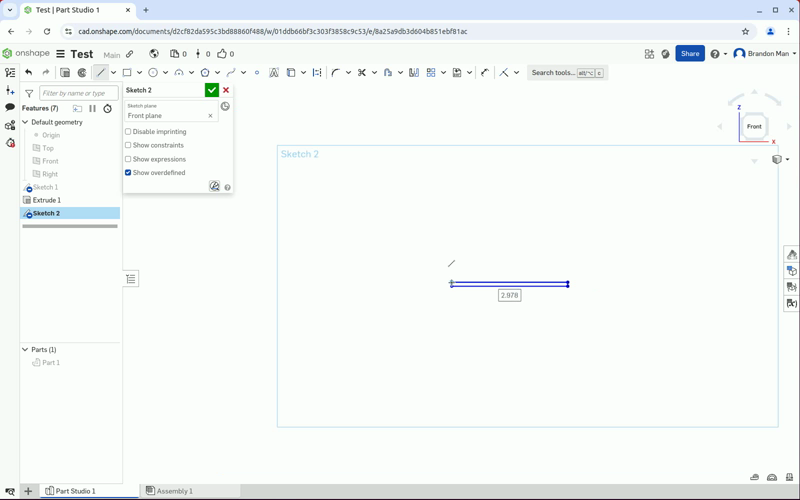
scroll(-6)
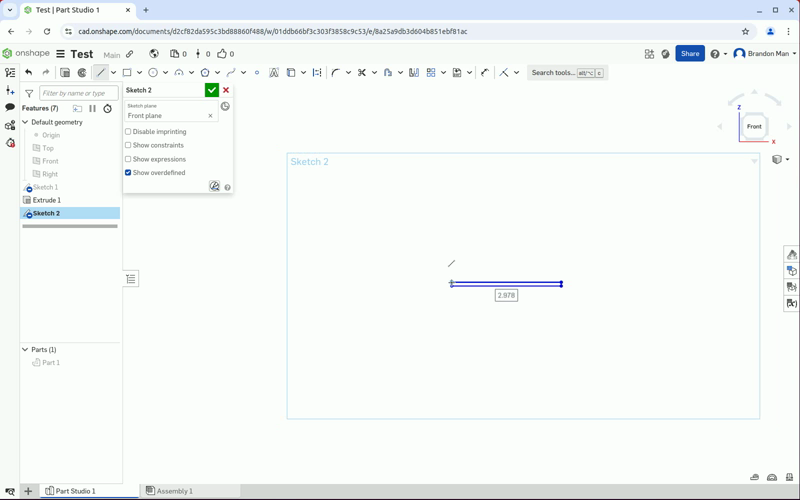
scroll(-6)
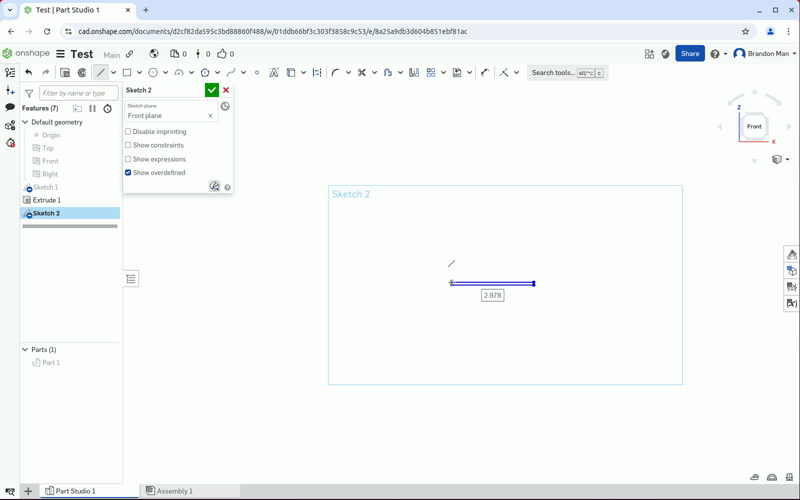
scroll(-6)
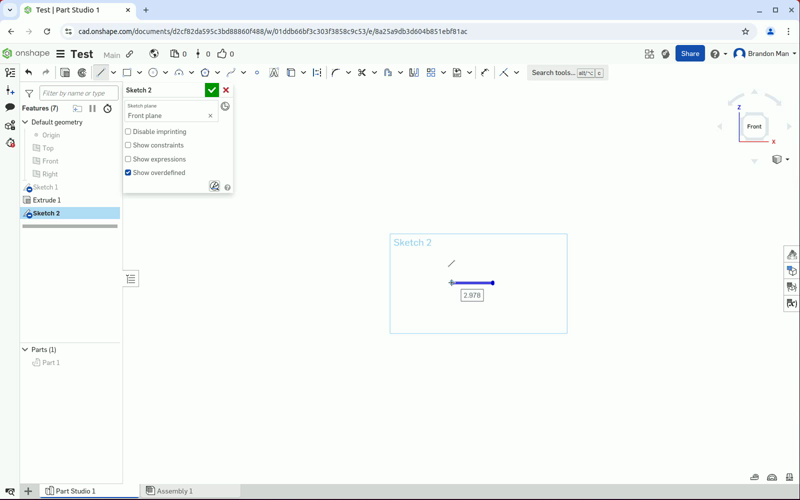
scroll(-6)
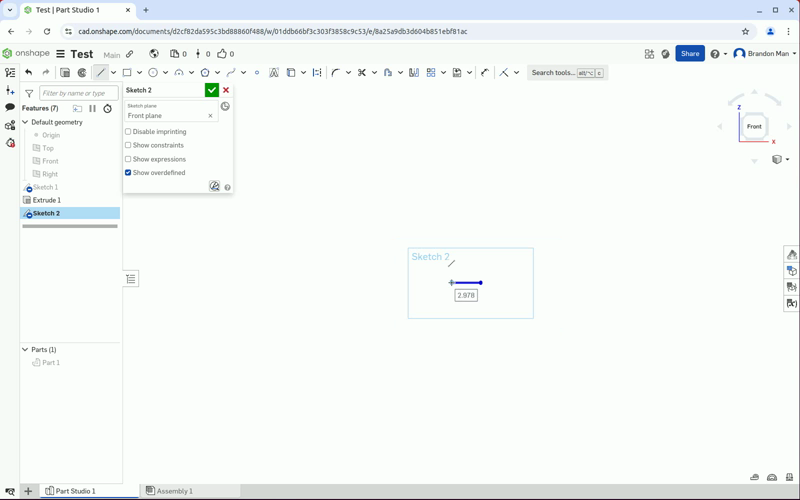
scroll(-6)
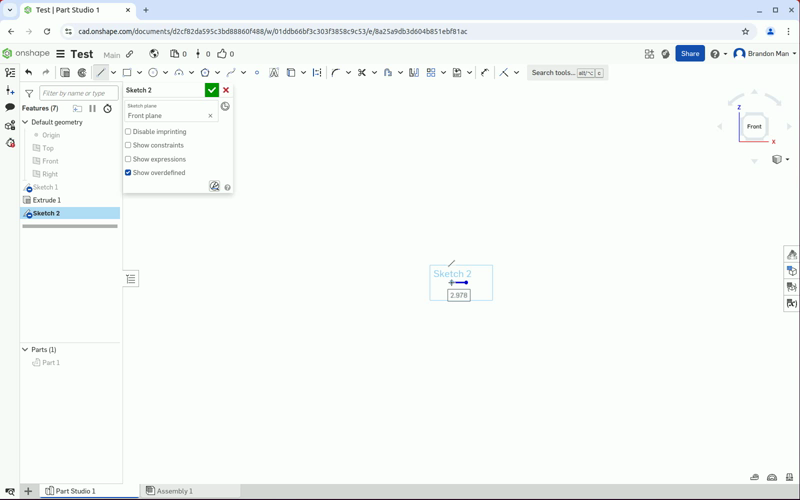
key_up(shift)
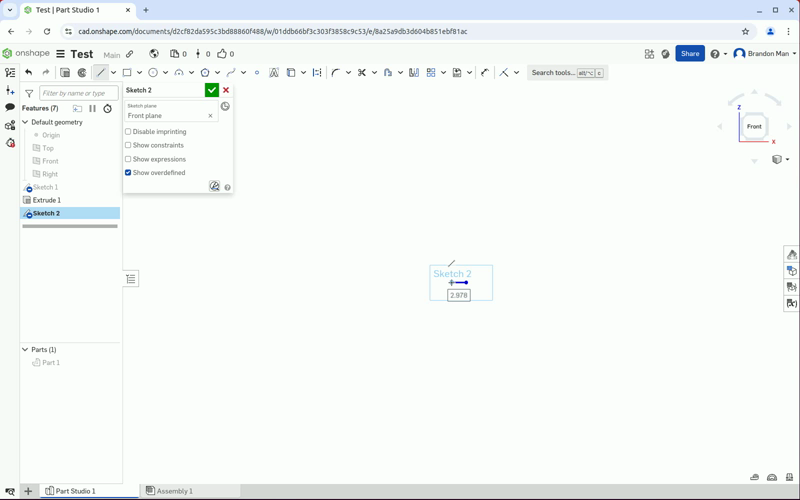
mouse_move(481, 282)
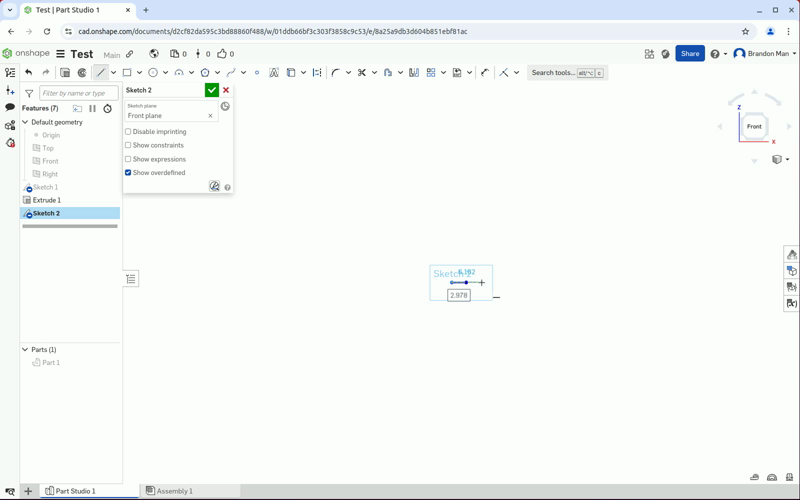
key_down(shift)
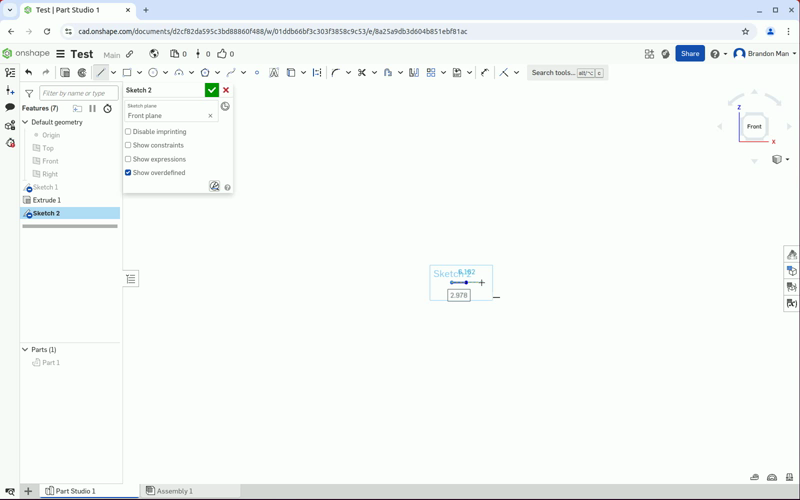
mouse_move(451, 282)
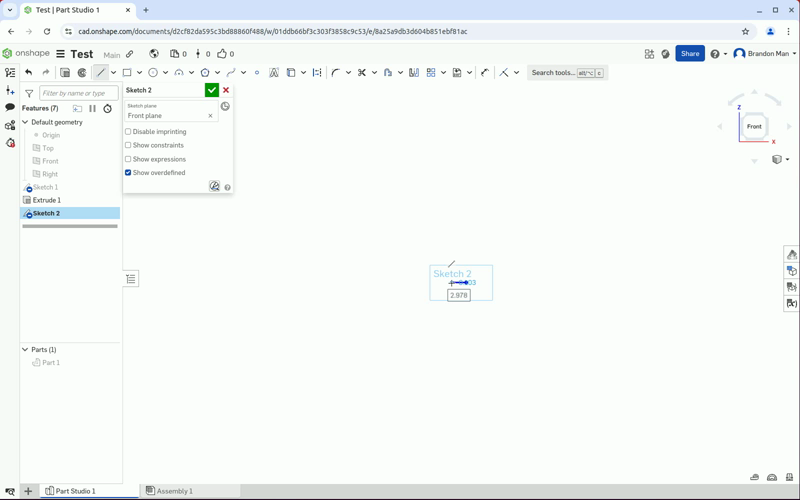
scroll(6)
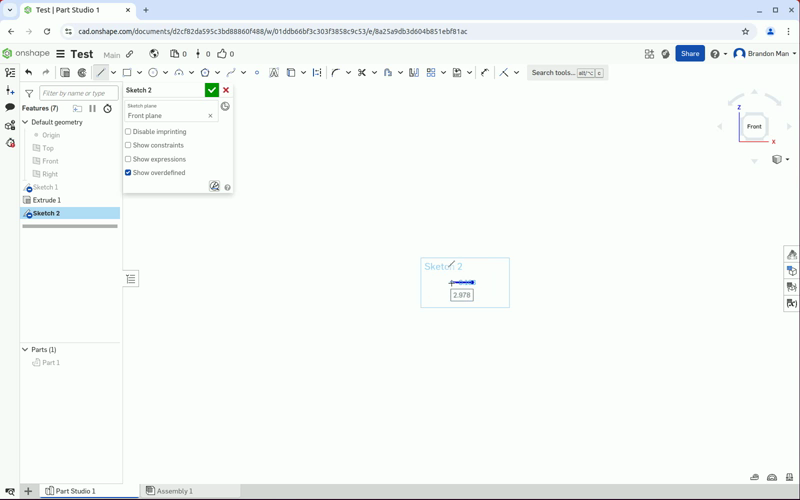
scroll(6)
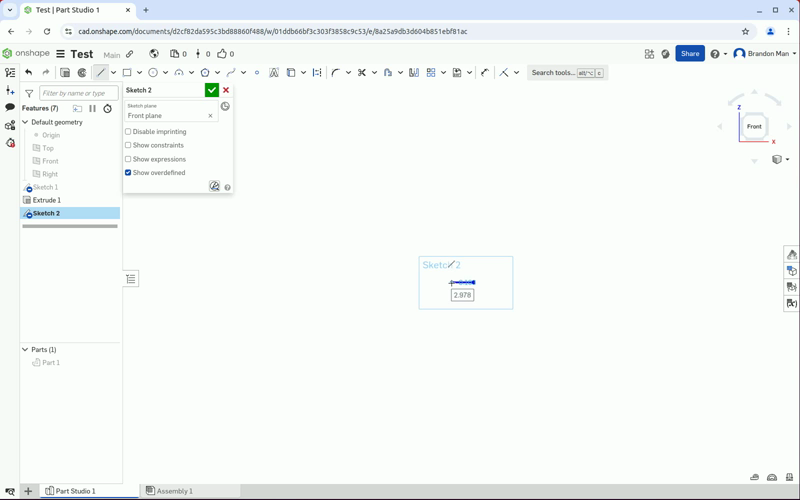
scroll(6)
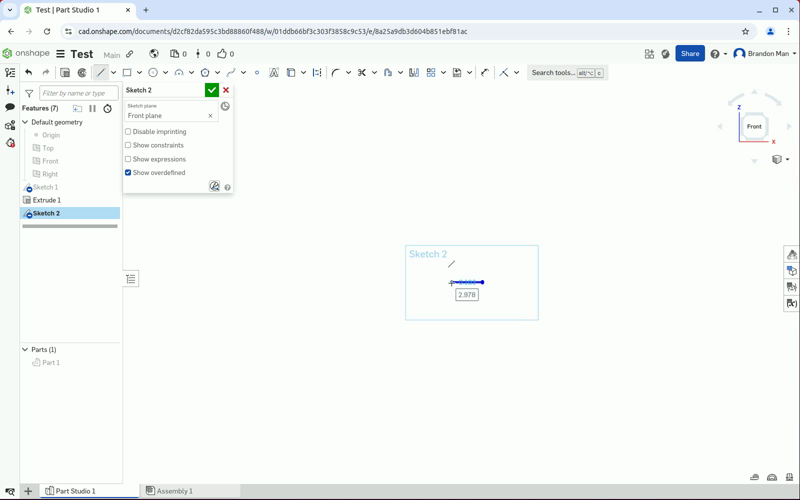
scroll(6)
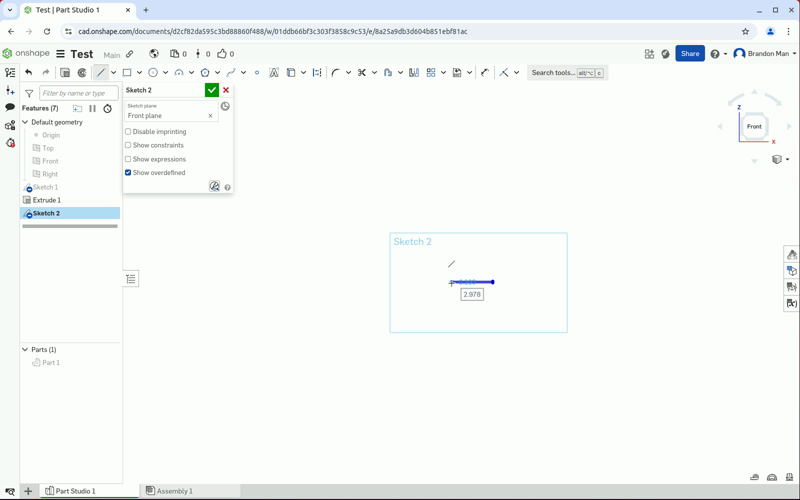
scroll(6)
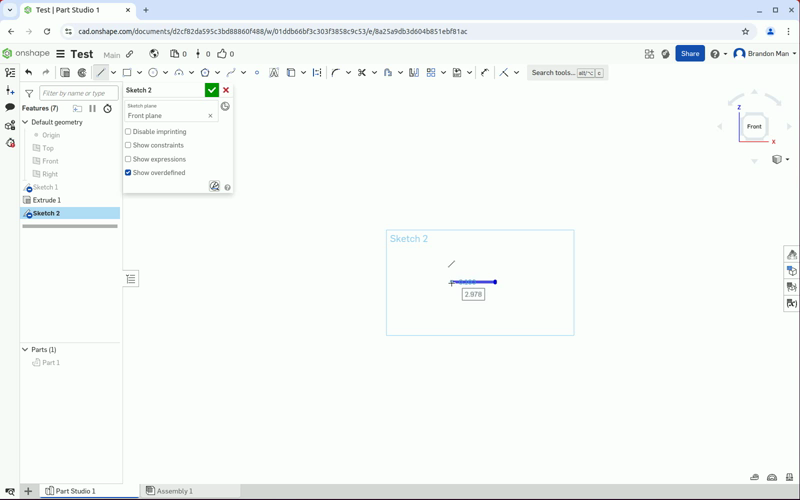
scroll(6)
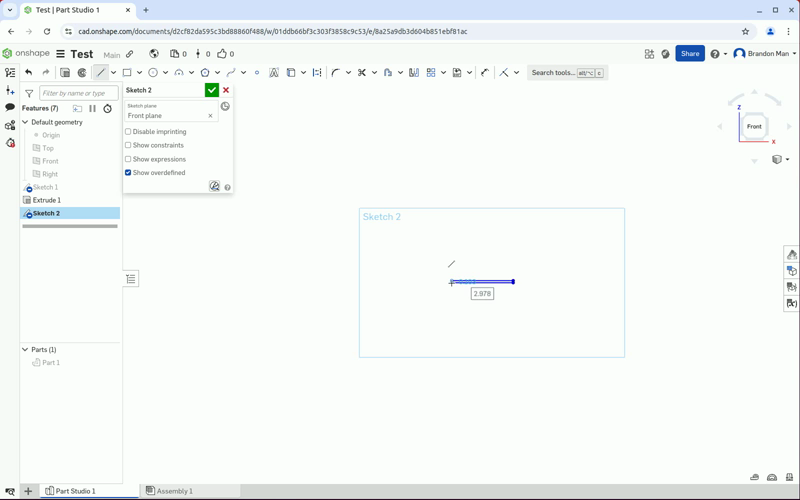
scroll(6)
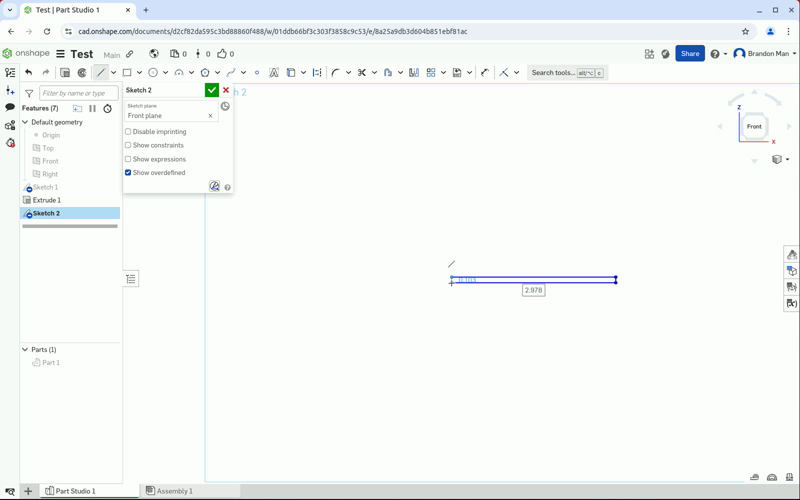
key_up(shift)
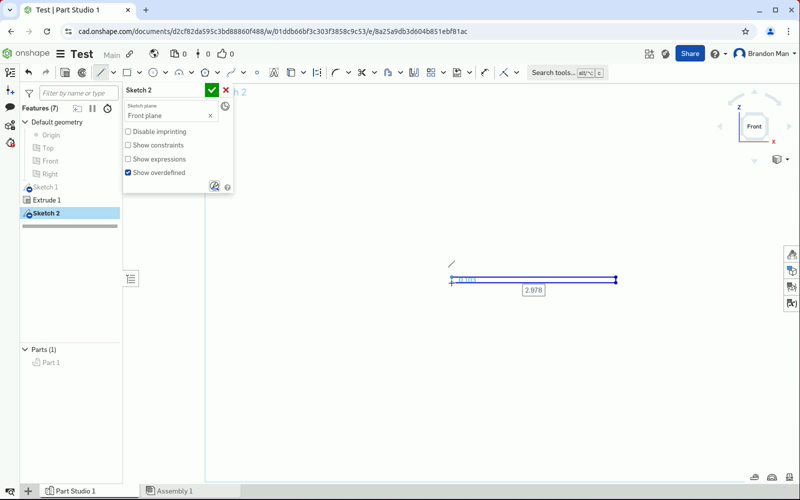
click(451, 282)
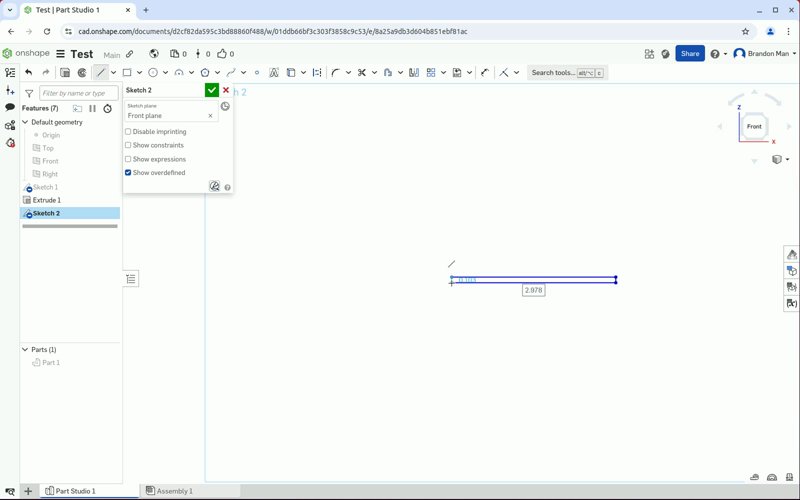
scroll(-6)
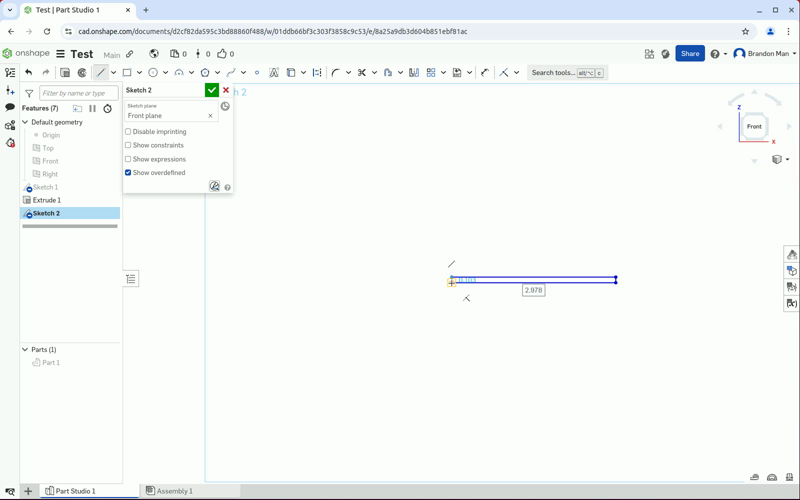
scroll(-6)
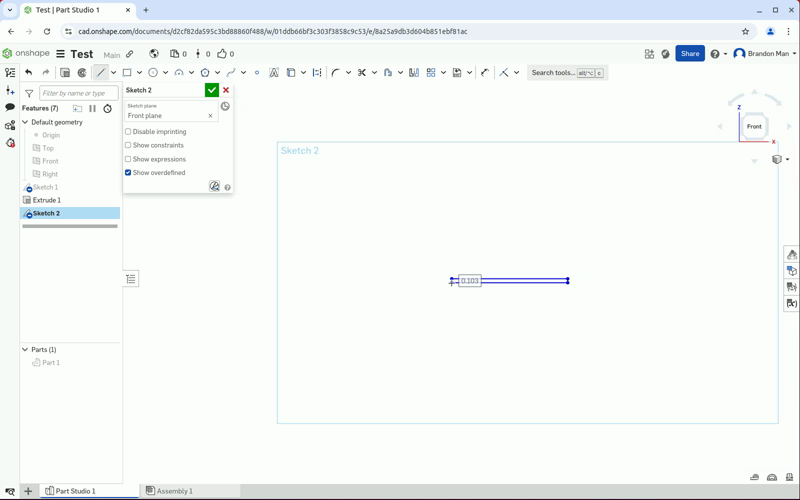
scroll(-6)
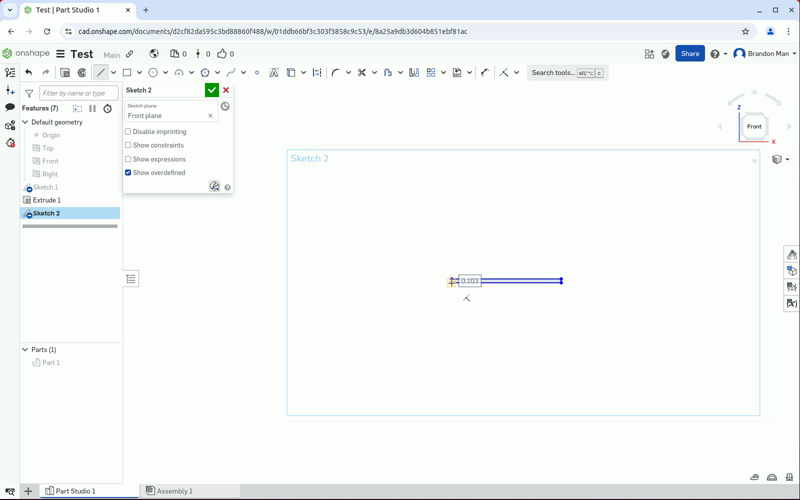
scroll(-6)
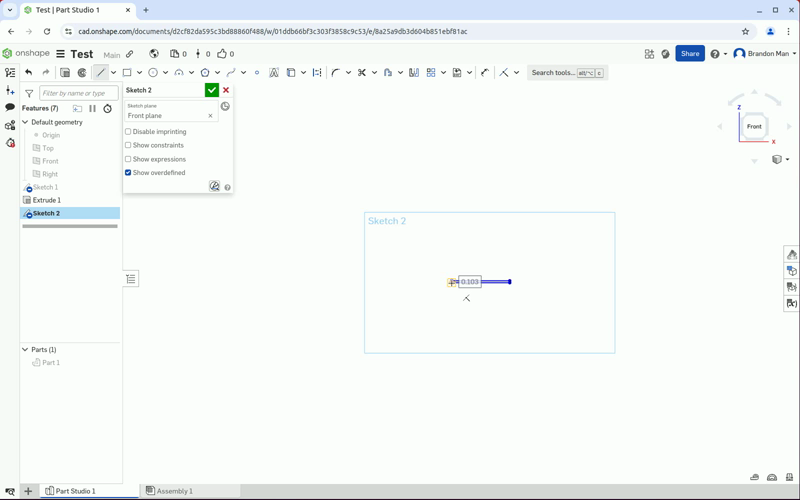
scroll(-6)
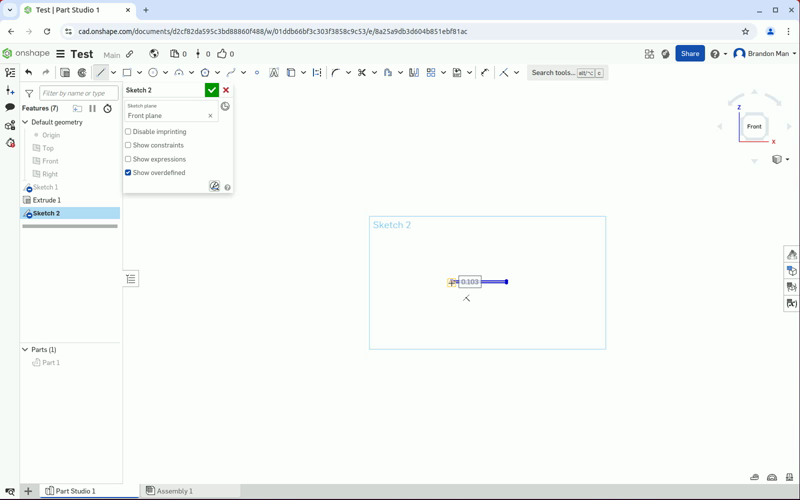
scroll(-6)
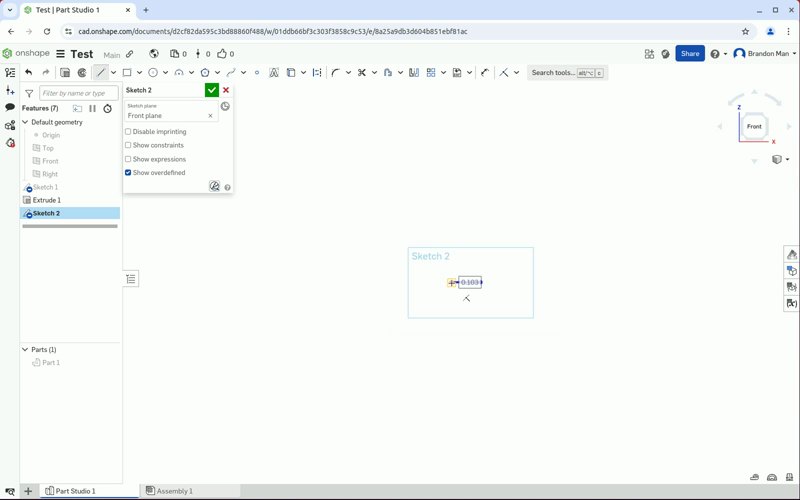
scroll(-6)
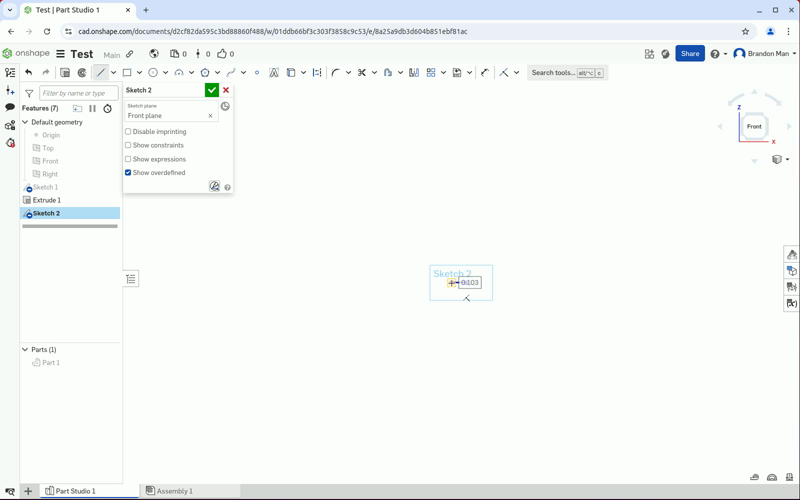
key(esc)
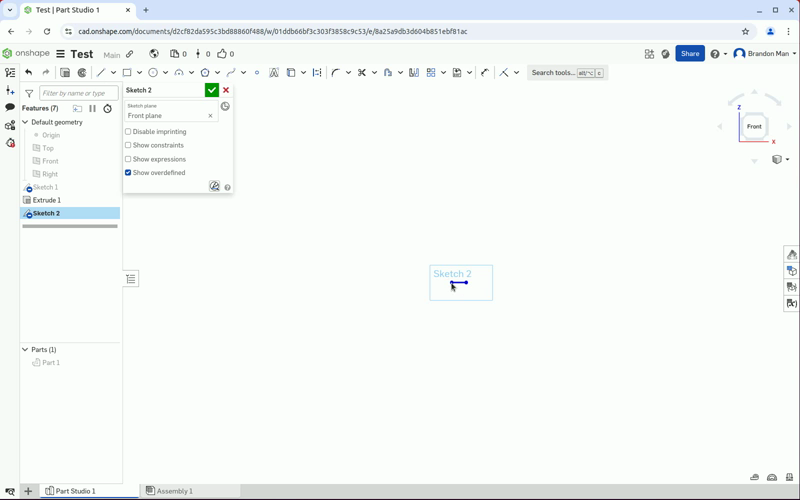
mouse_move(452, 282)
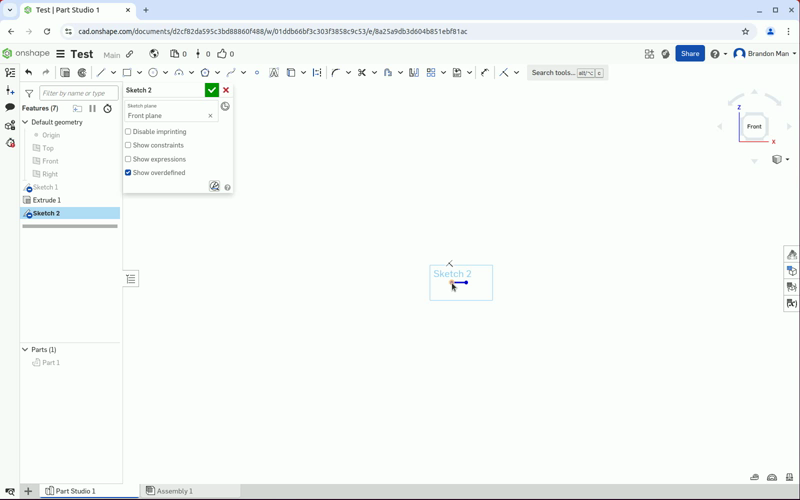
scroll(6)
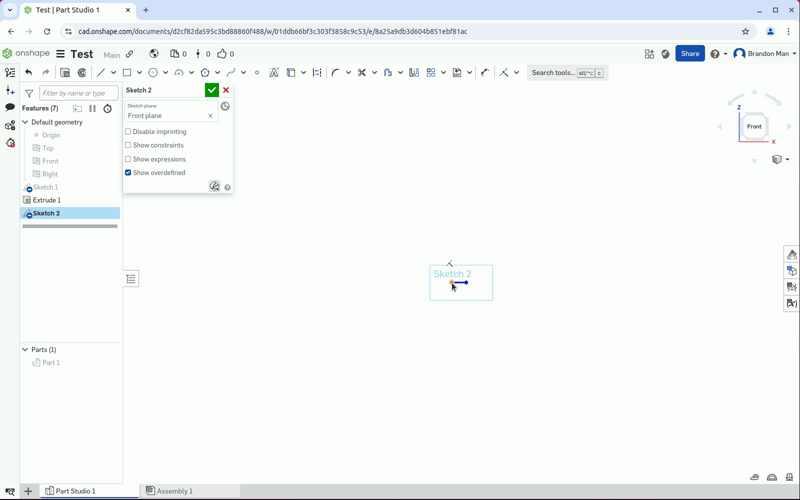
scroll(6)
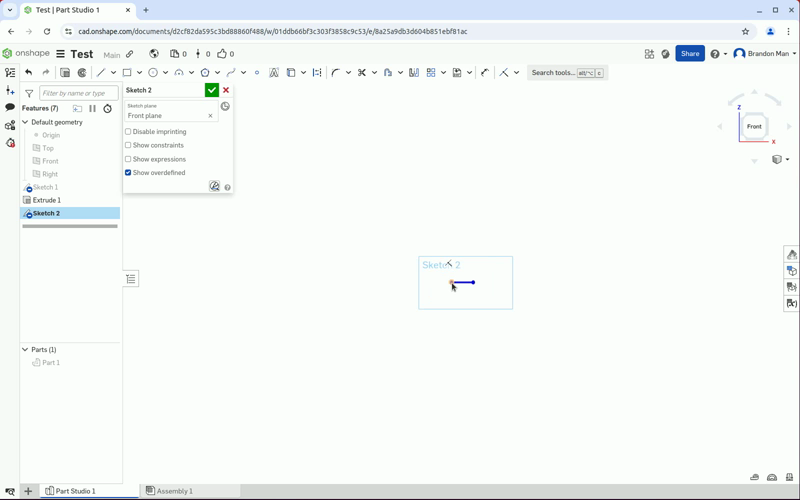
scroll(6)
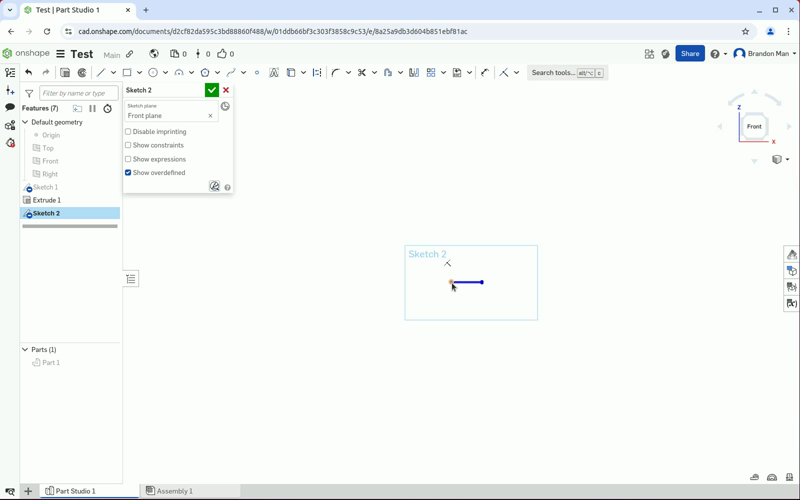
scroll(6)
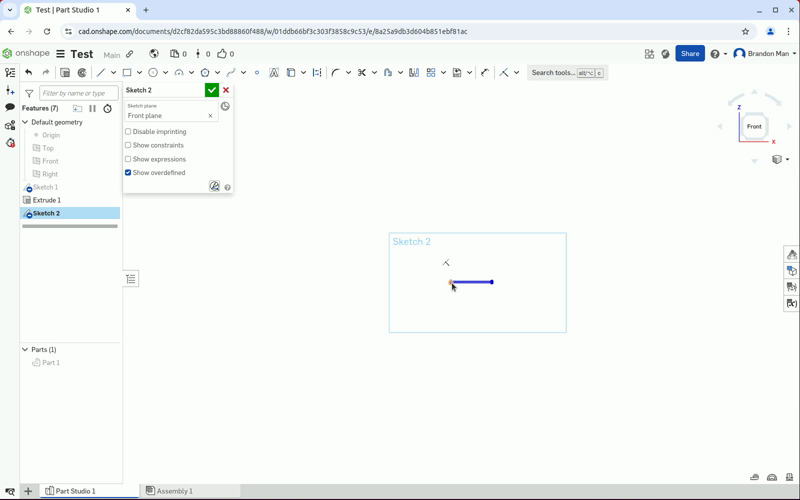
scroll(6)
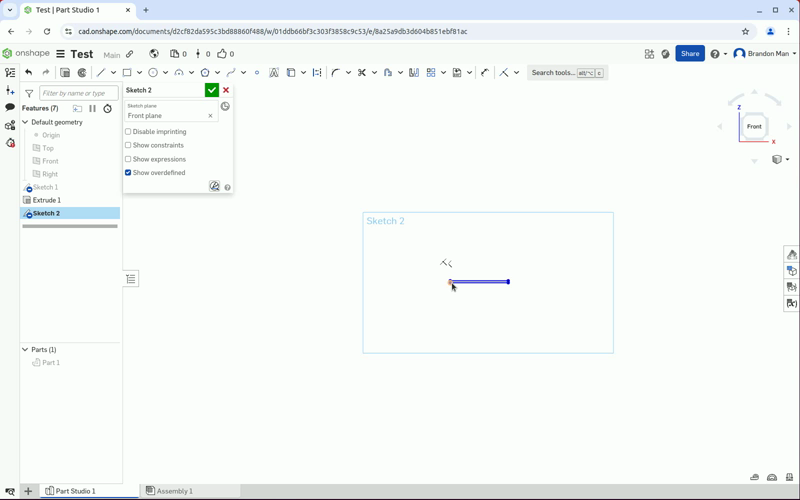
scroll(6)
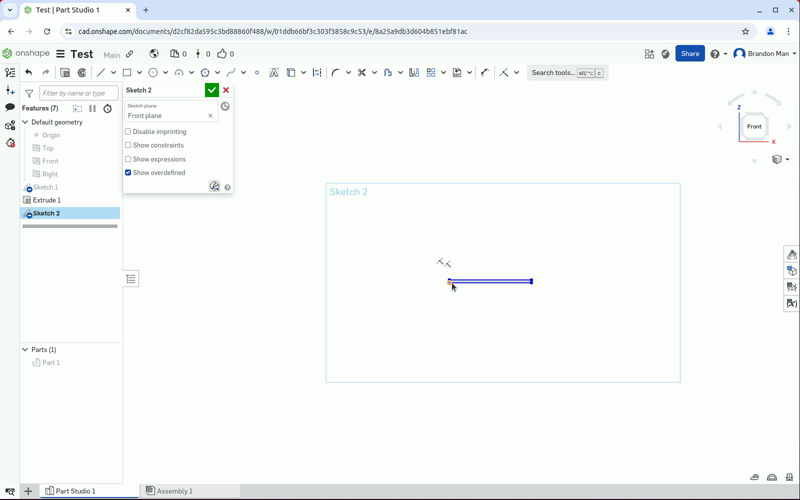
scroll(6)
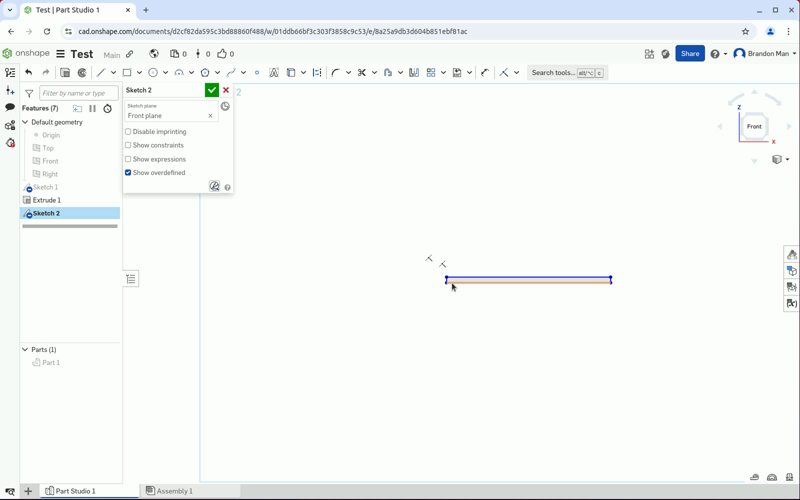
click(452, 282)
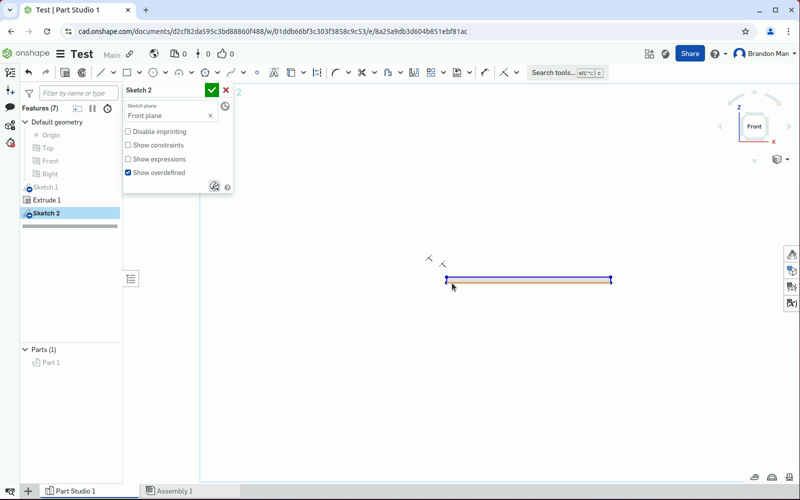
scroll(-6)
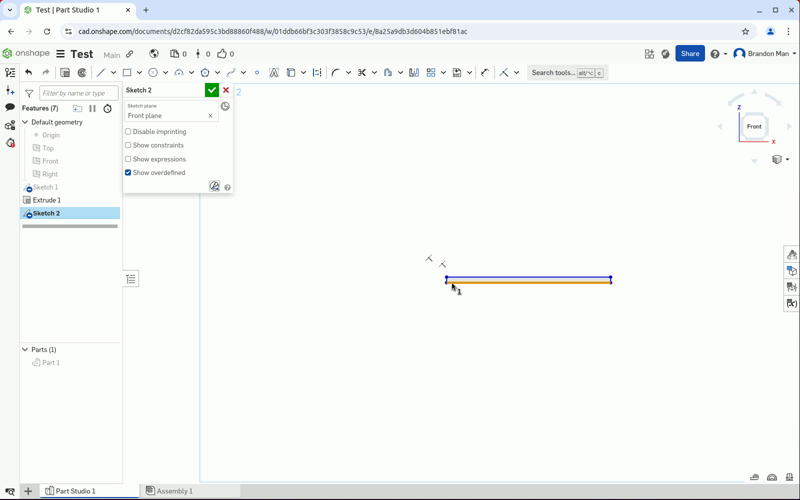
scroll(-6)
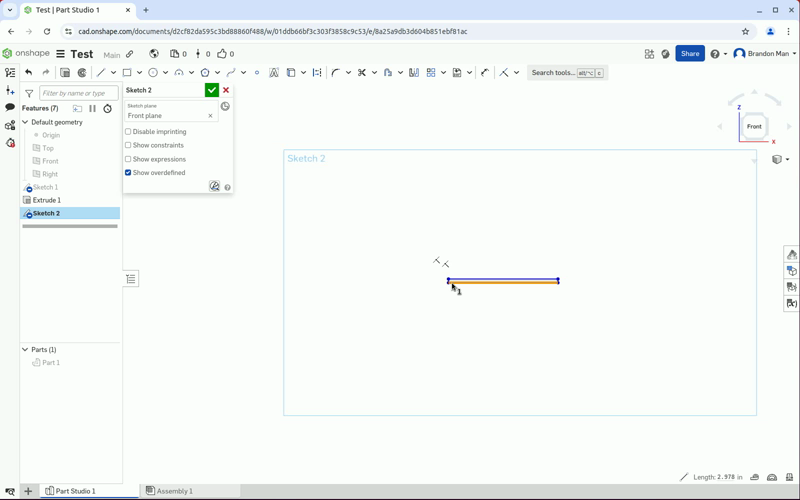
scroll(-6)
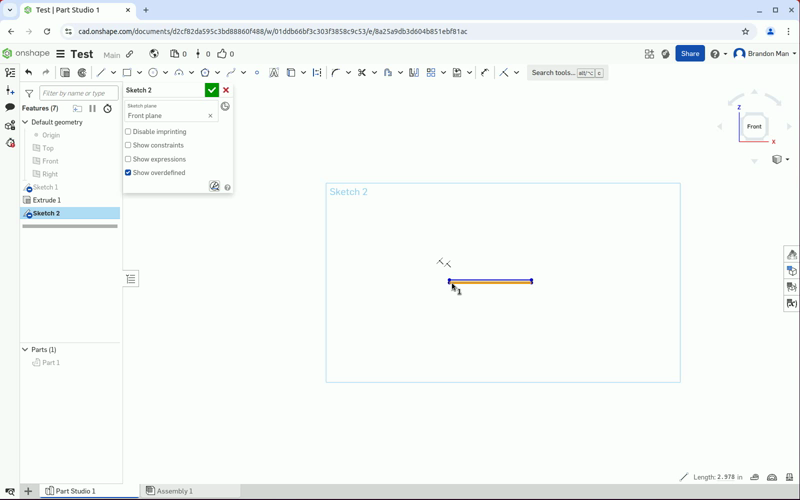
scroll(-6)
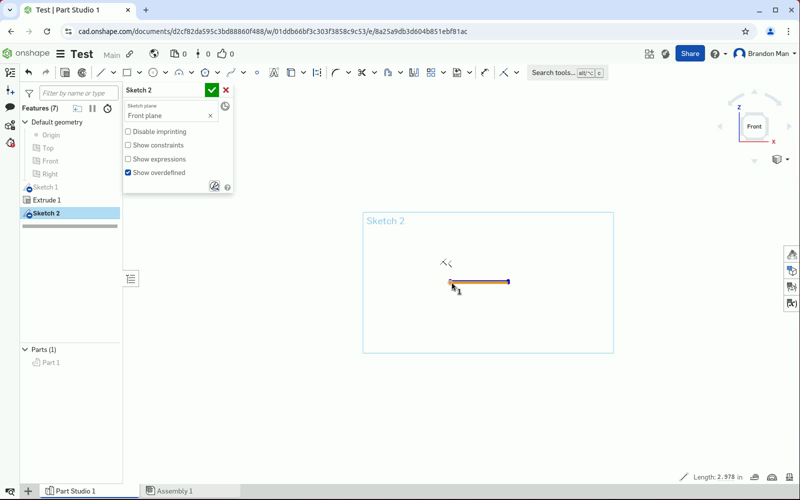
scroll(-6)
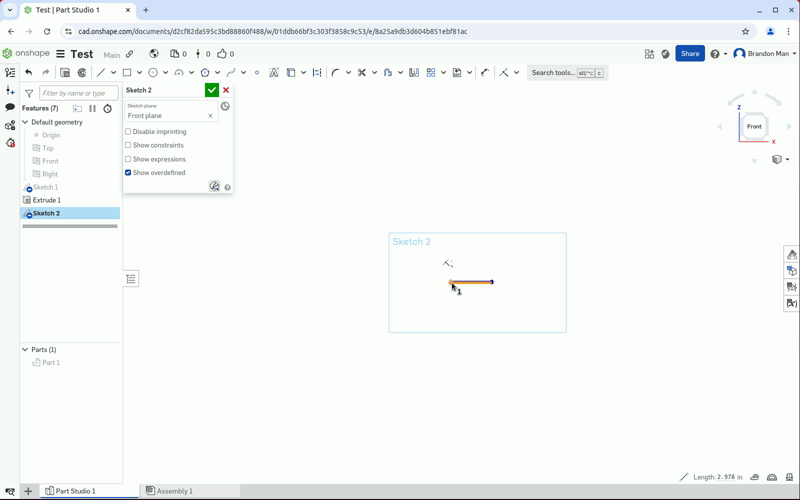
scroll(-6)
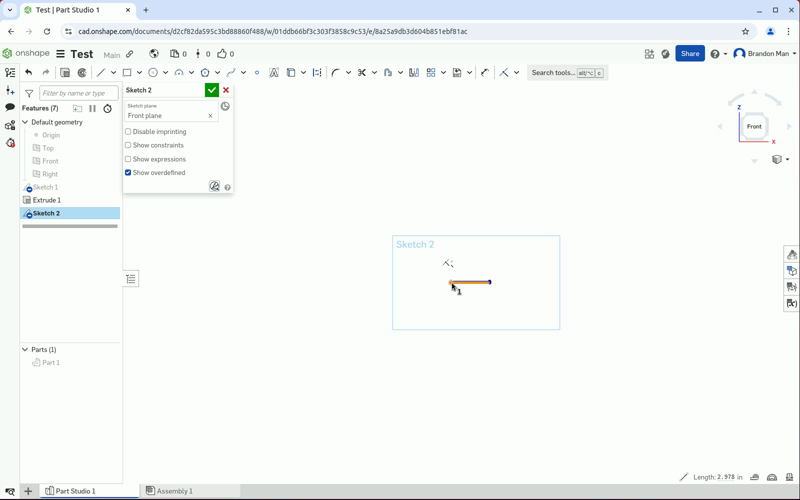
scroll(-6)
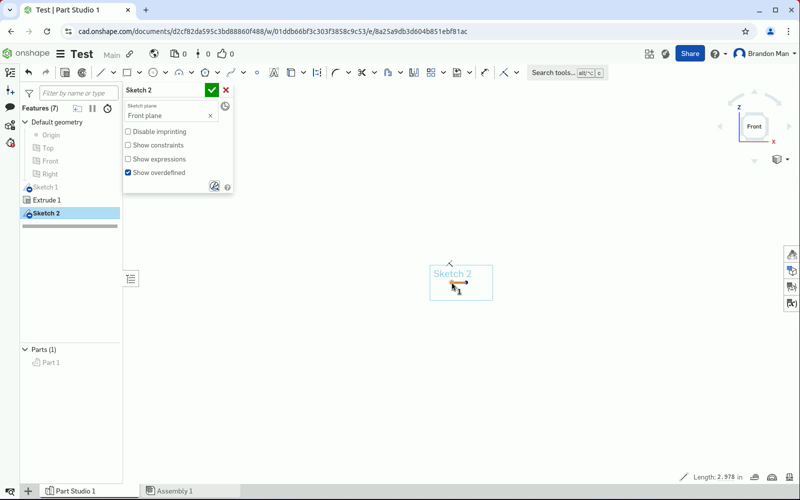
mouse_move(73, 352)
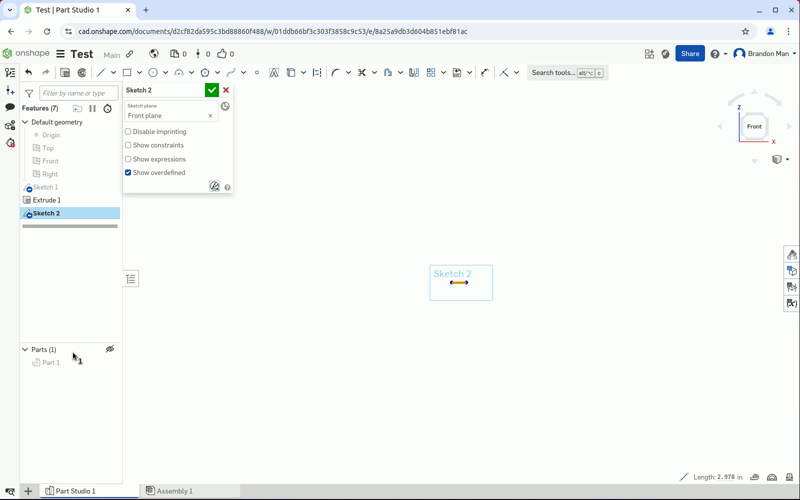
key(shift+y)
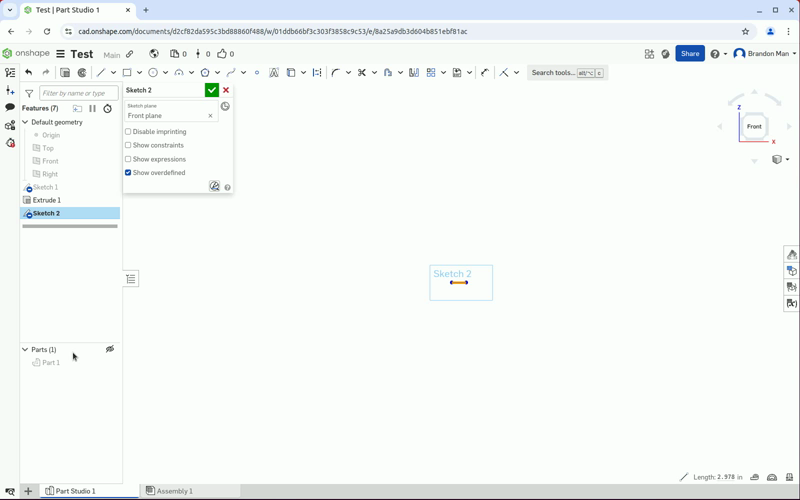
key(shift+e)
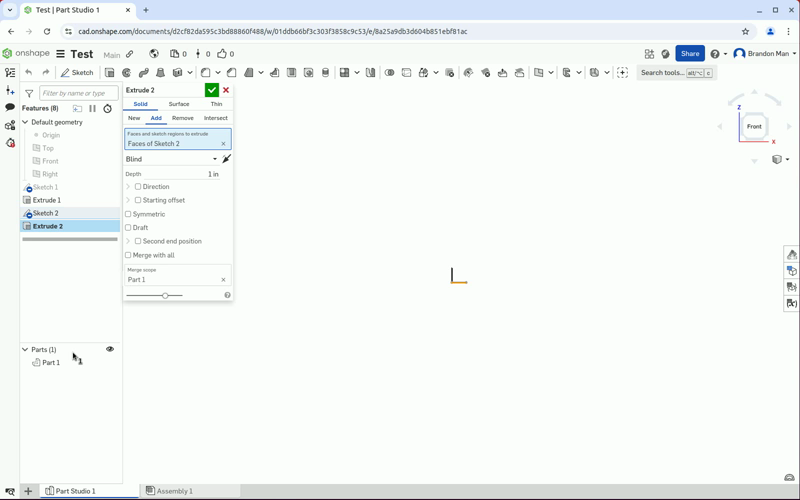
mouse_move(143, 106)
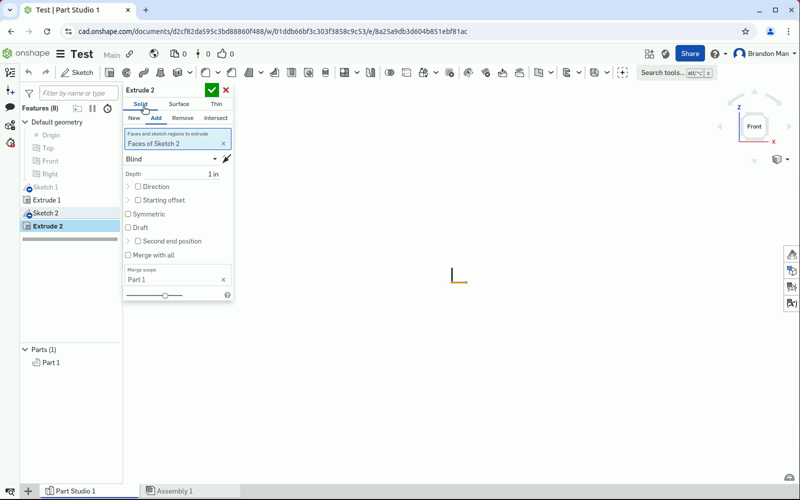
click(143, 106)
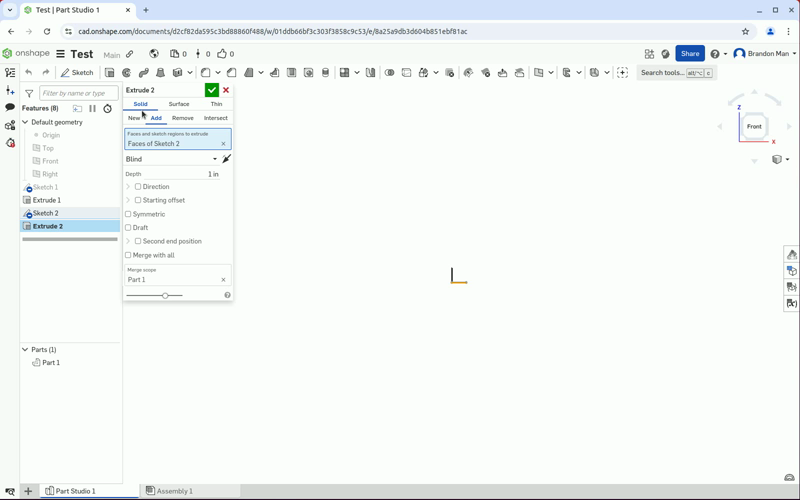
mouse_move(137, 120)
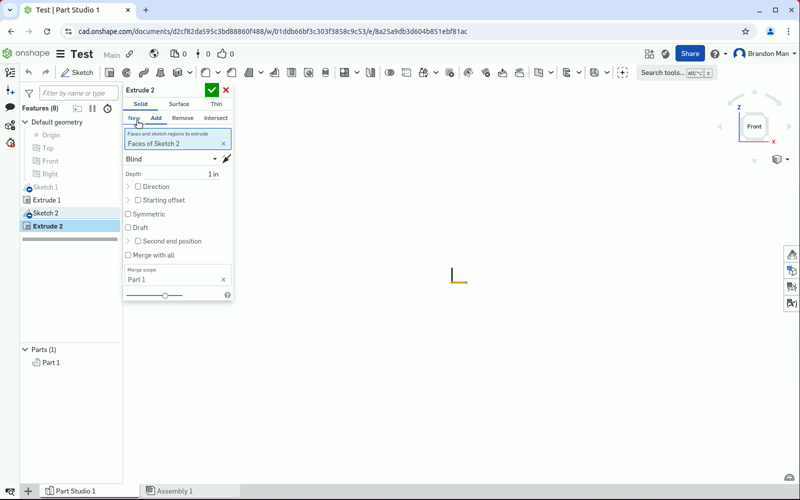
click(137, 120)
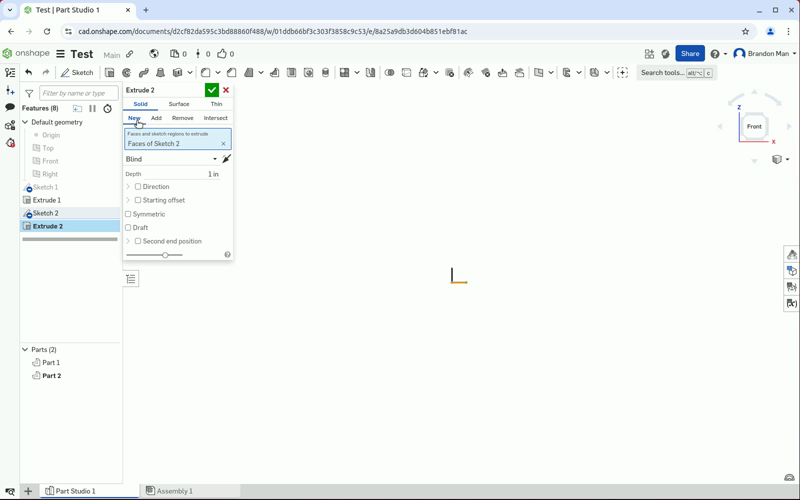
key(tab, 4)
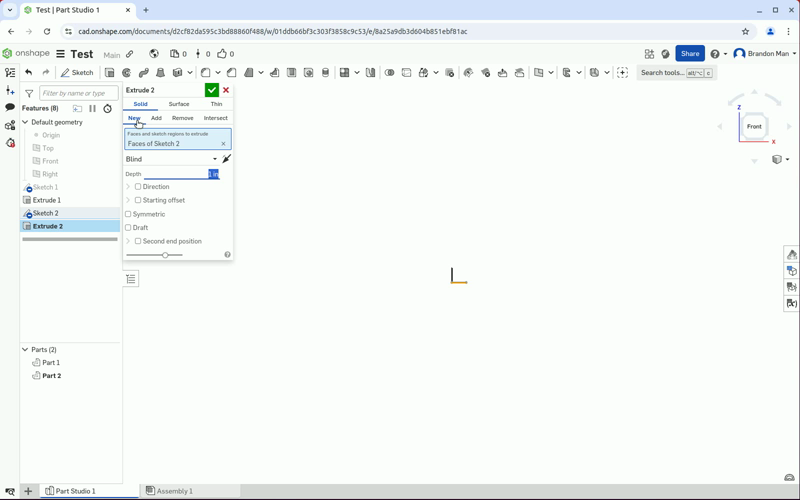
text(23.108)
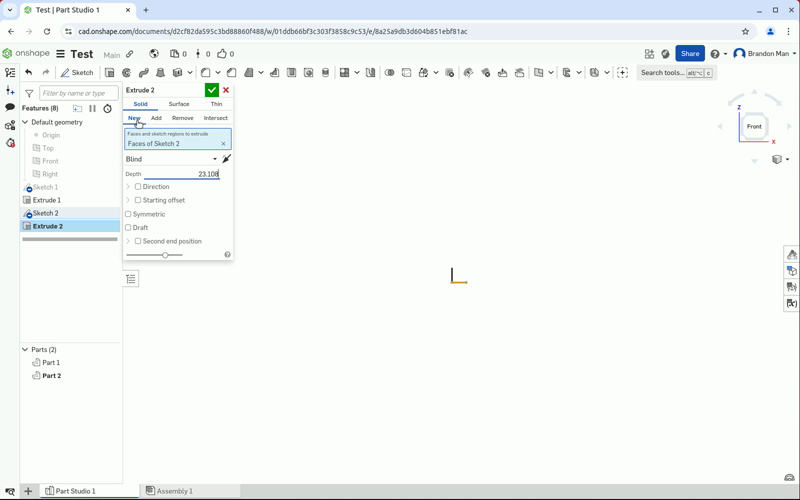
key(enter)
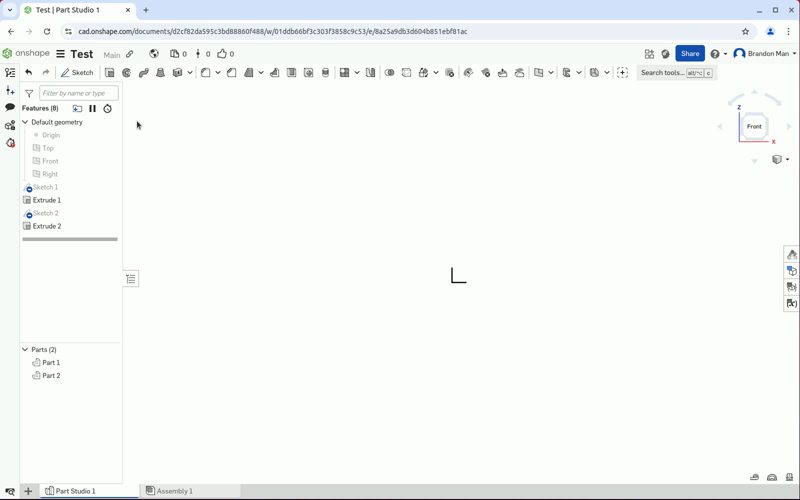
key(shift+h)
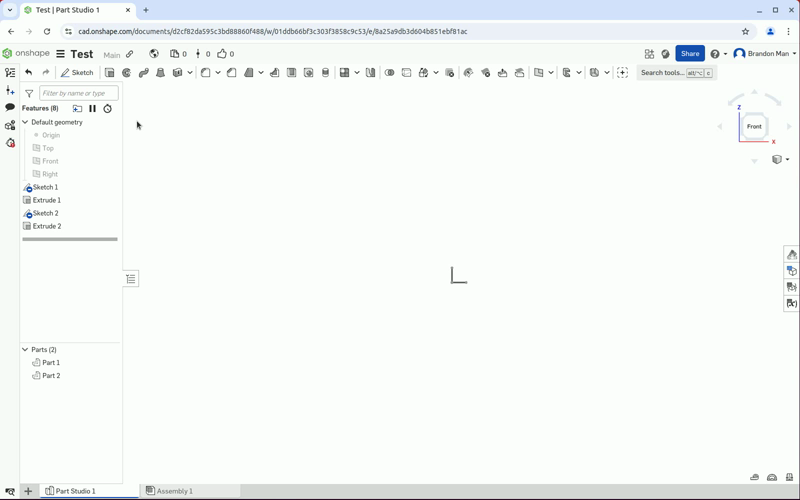
key(shift+h)
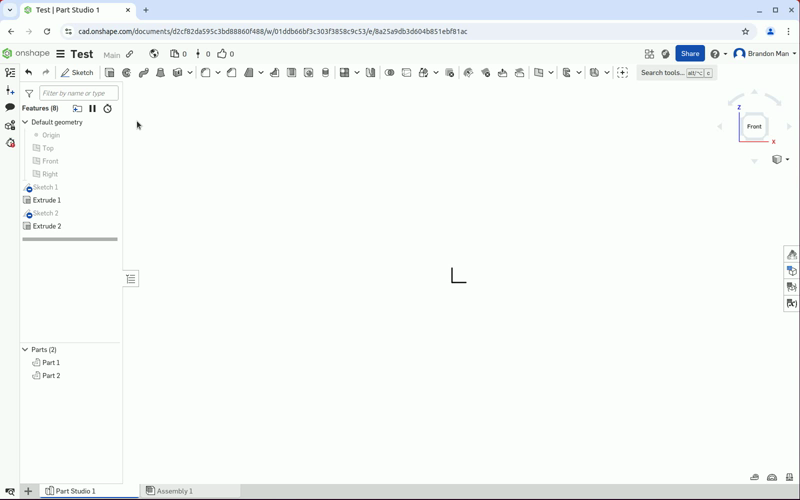
mouse_move(73, 189)
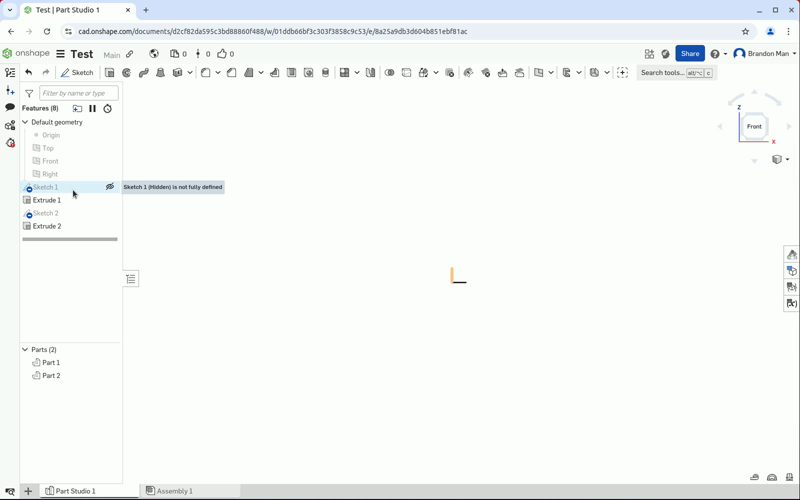
click(73, 189)
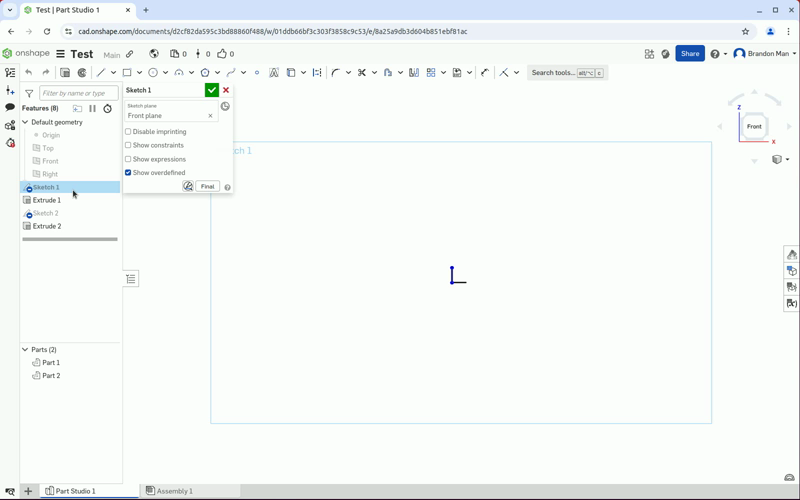
mouse_move(229, 92)
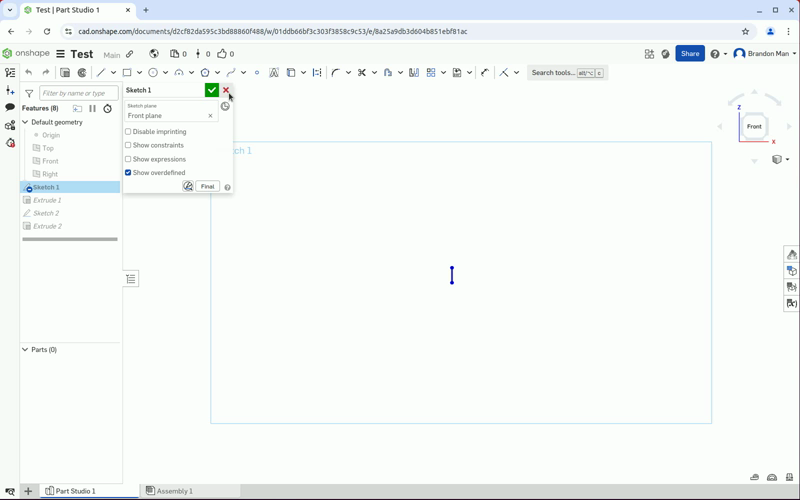
click(229, 92)
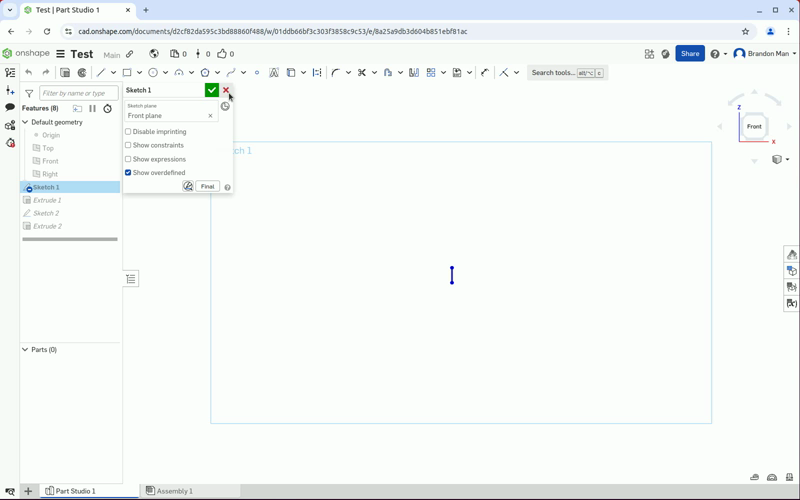
key(shift+s)
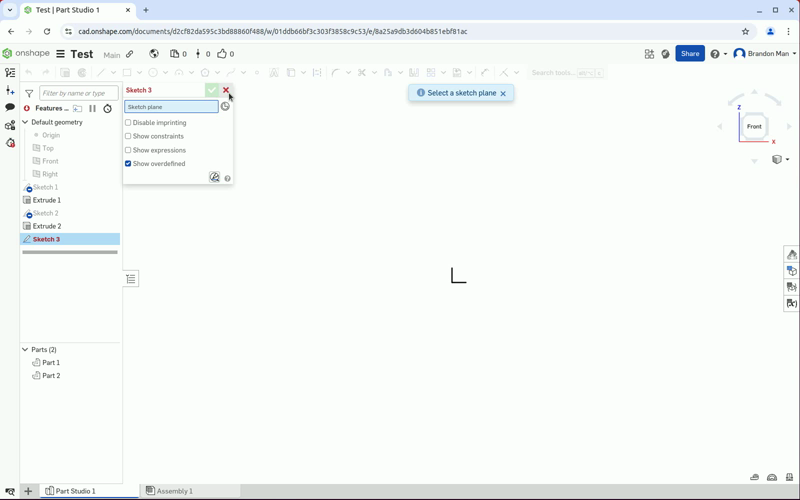
mouse_move(73, 163)
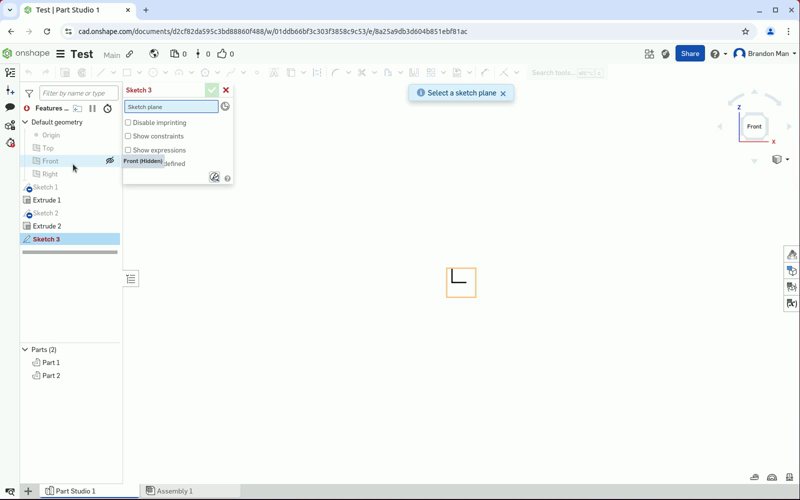
click(73, 163)
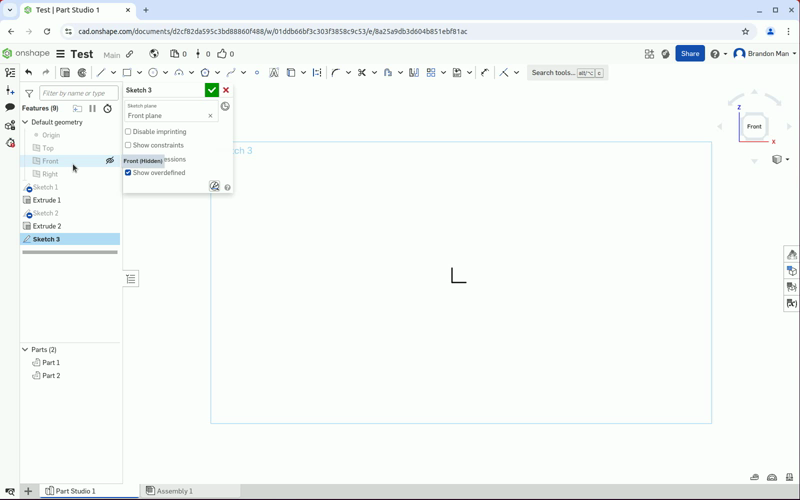
mouse_move(73, 352)
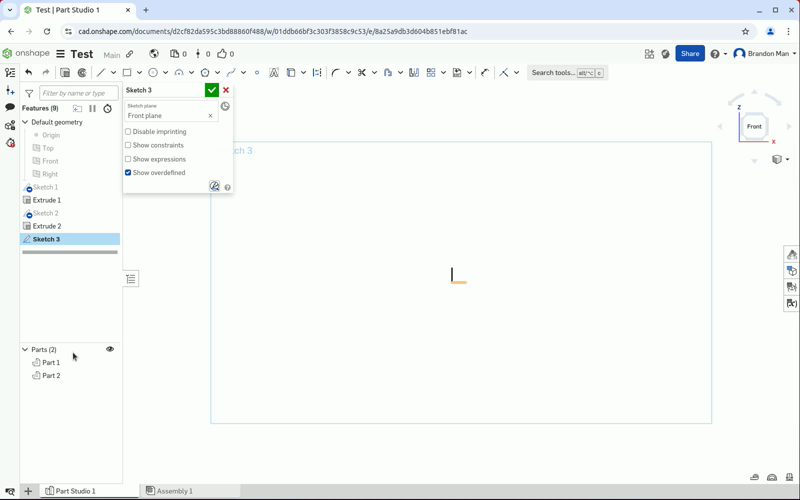
key(y)
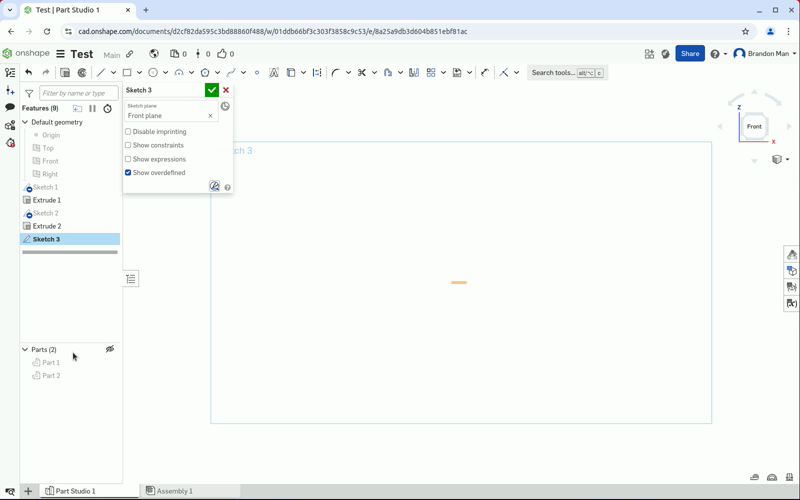
key(l)
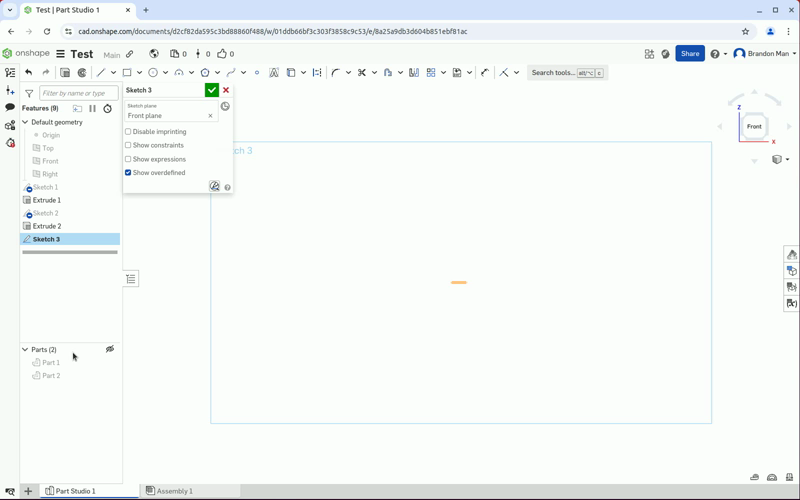
key_down(shift)
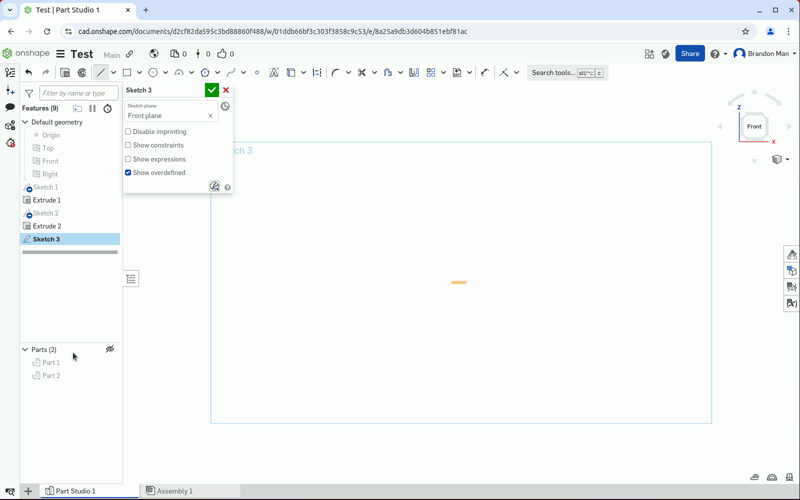
mouse_move(451, 282)
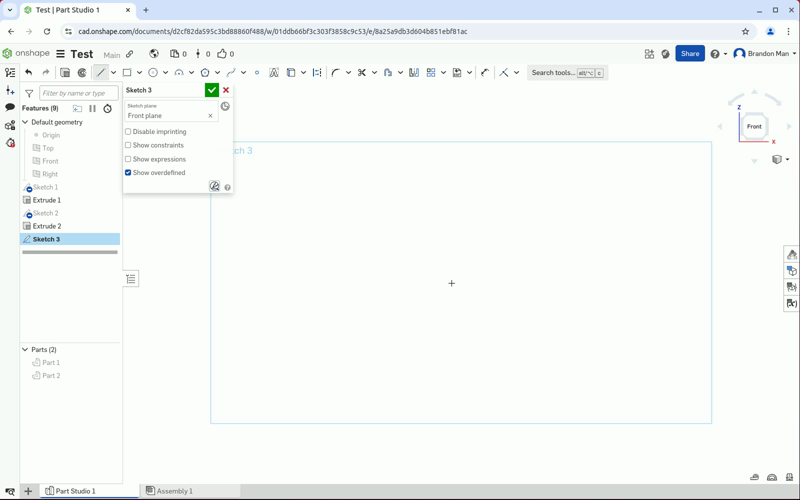
click(451, 282)
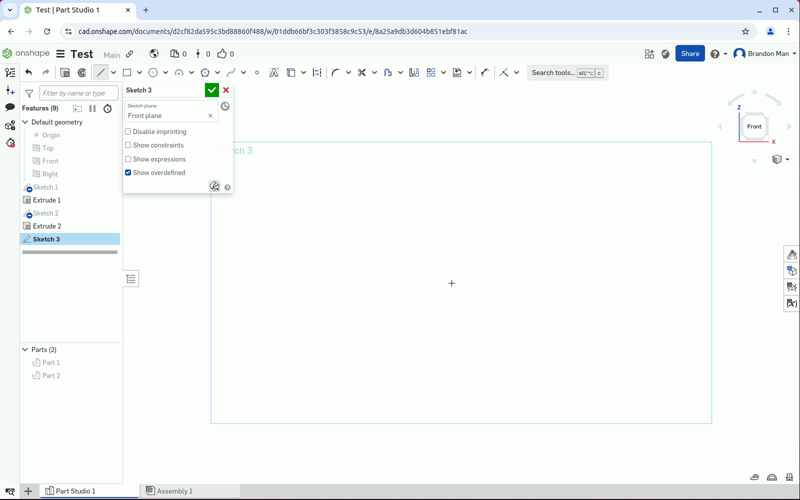
key_up(shift)
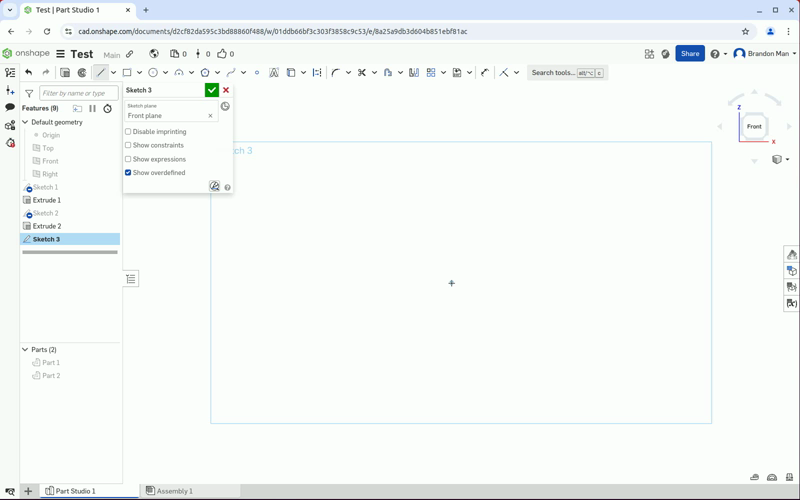
key_down(shift)
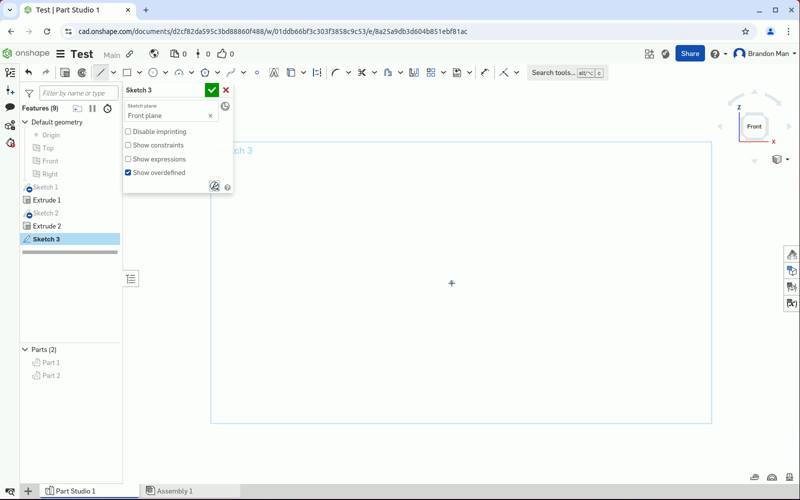
mouse_move(481, 282)
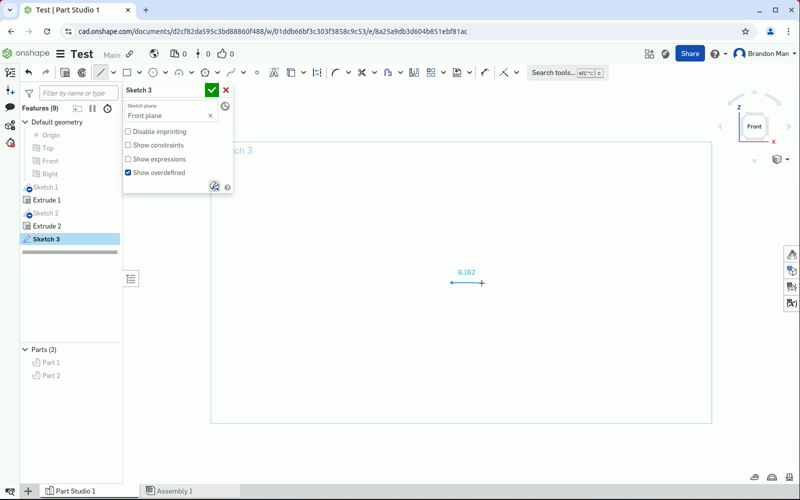
mouse_move(452, 282)
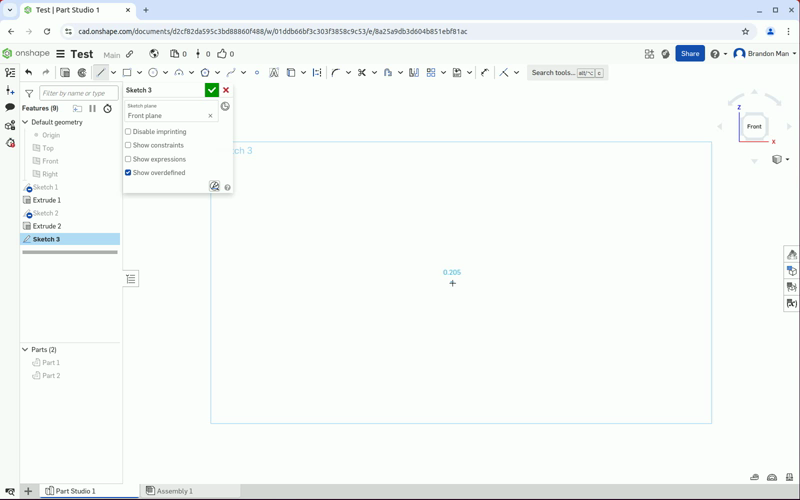
scroll(6)
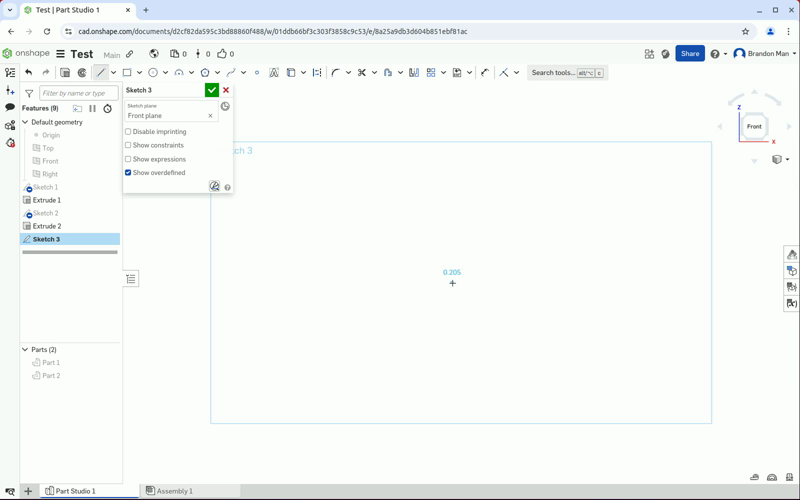
scroll(6)
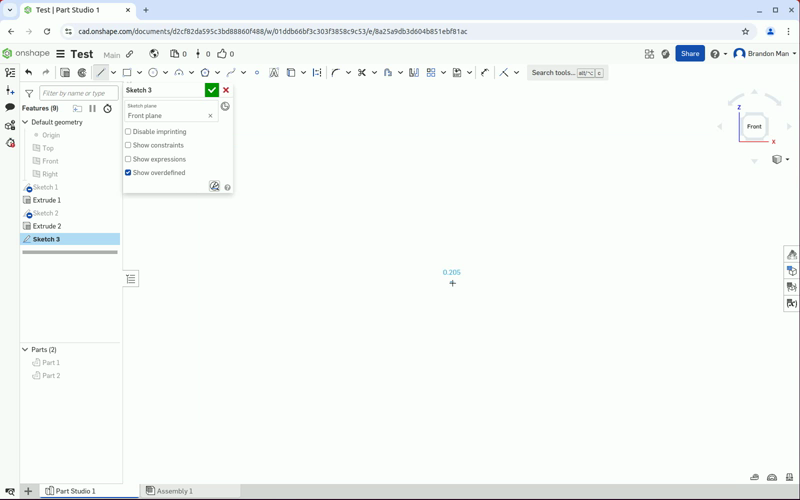
scroll(6)
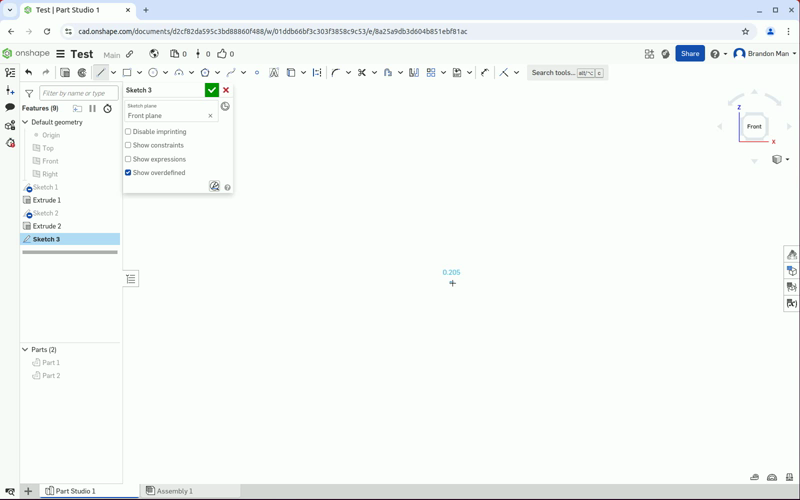
scroll(6)
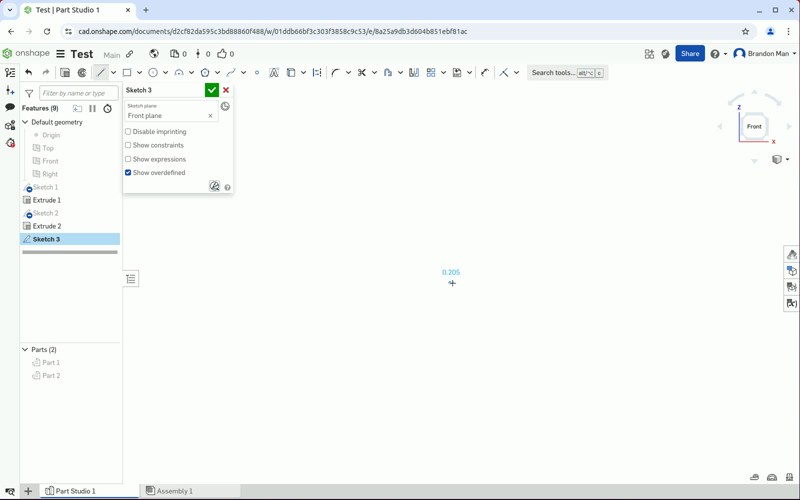
scroll(6)
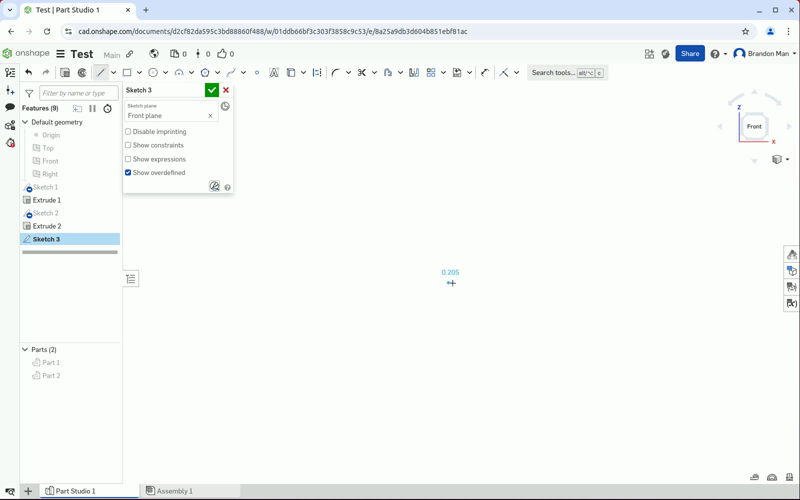
scroll(6)
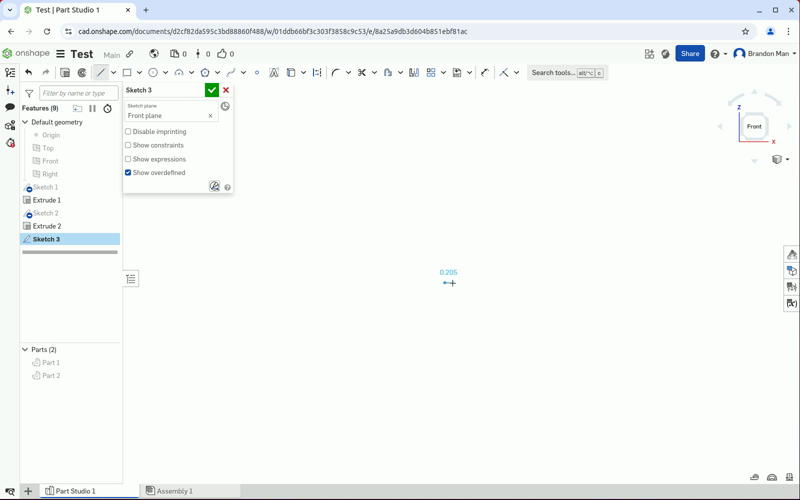
scroll(6)
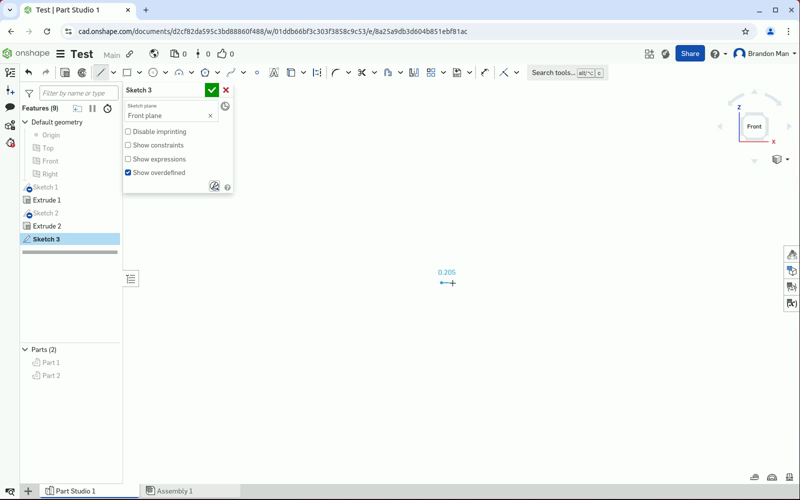
click(452, 282)
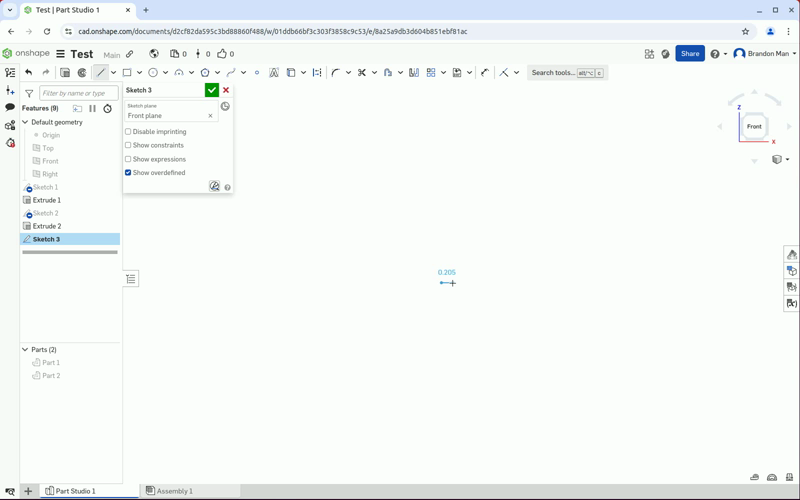
scroll(-6)
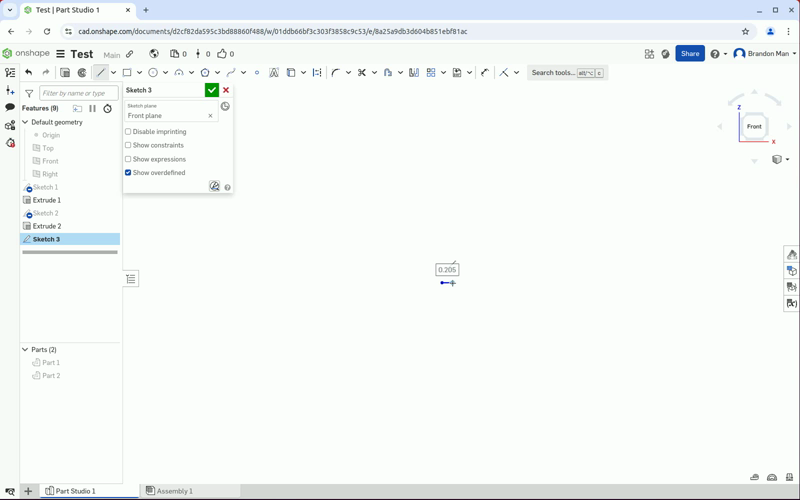
scroll(-6)
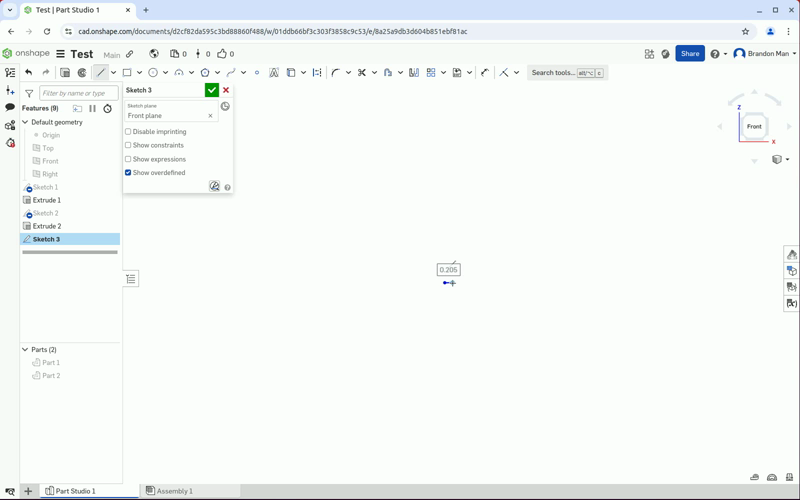
scroll(-6)
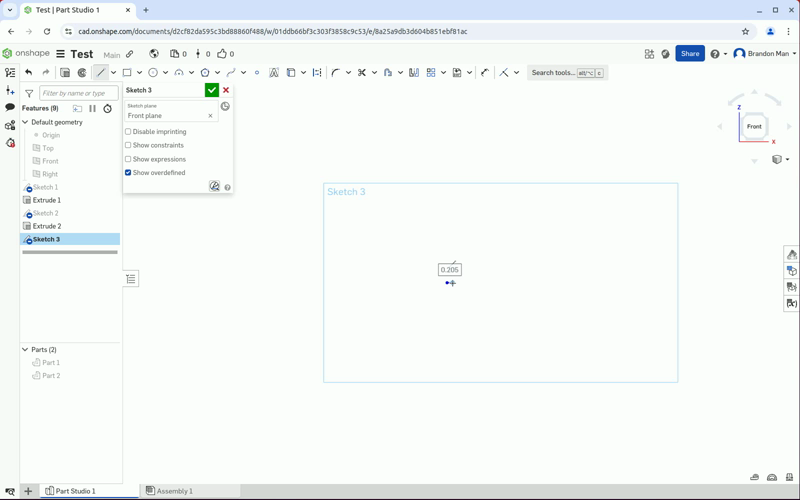
scroll(-6)
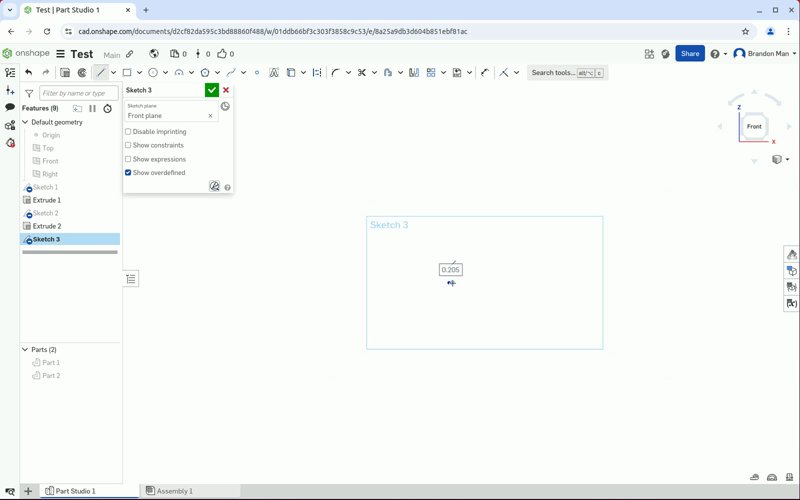
scroll(-6)
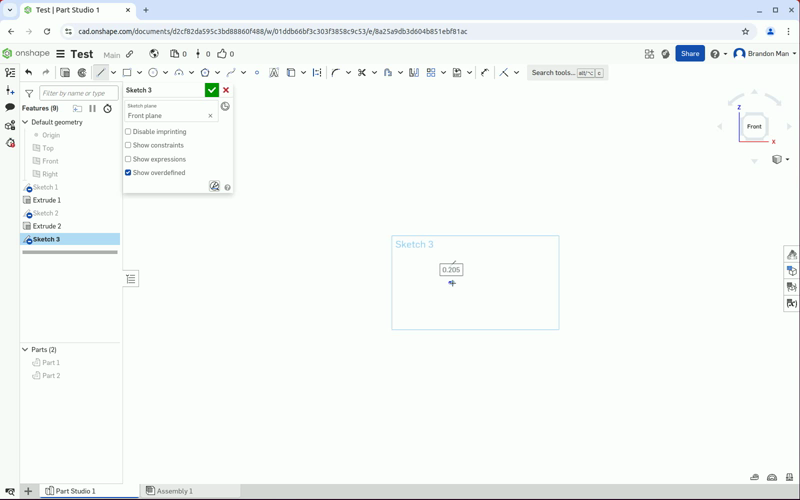
scroll(-6)
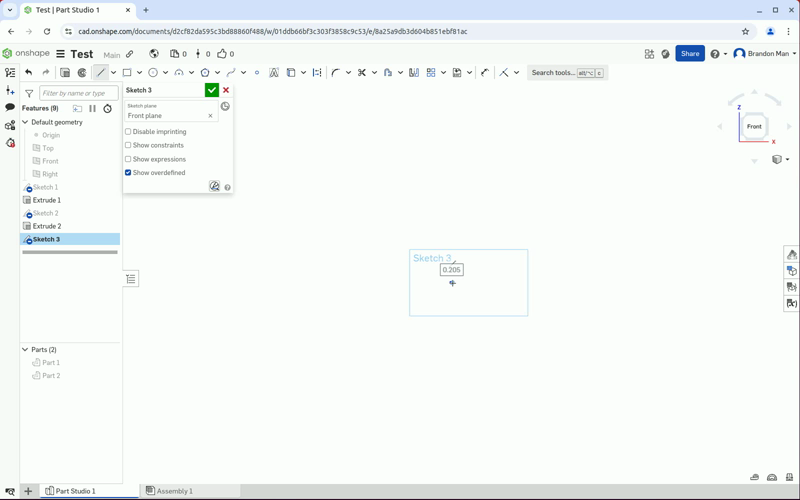
scroll(-6)
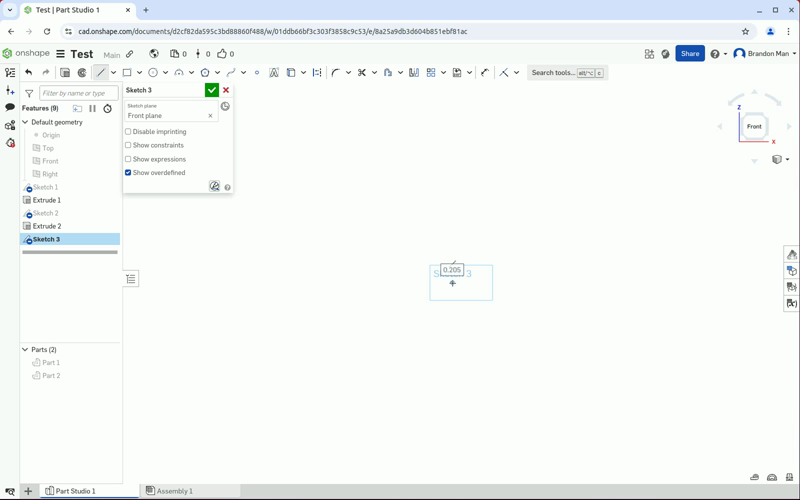
key_up(shift)
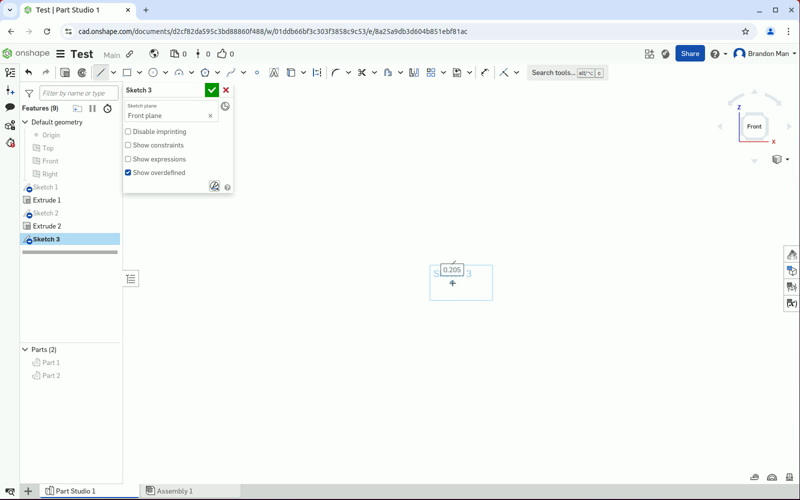
key_down(shift)
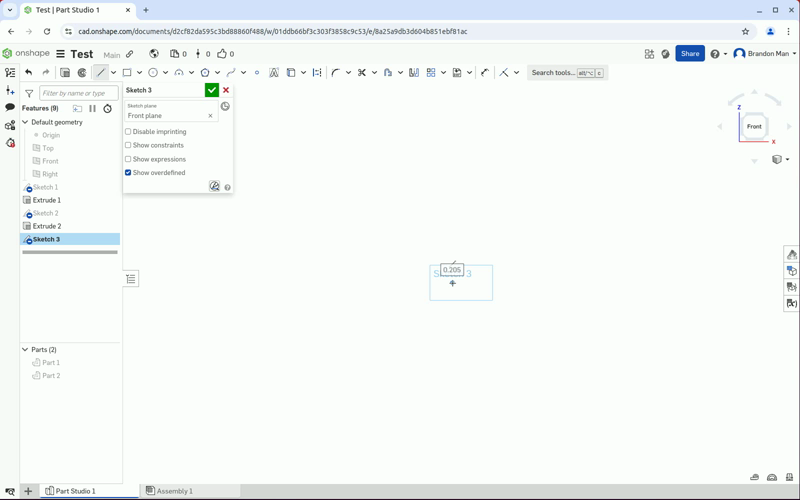
mouse_move(482, 282)
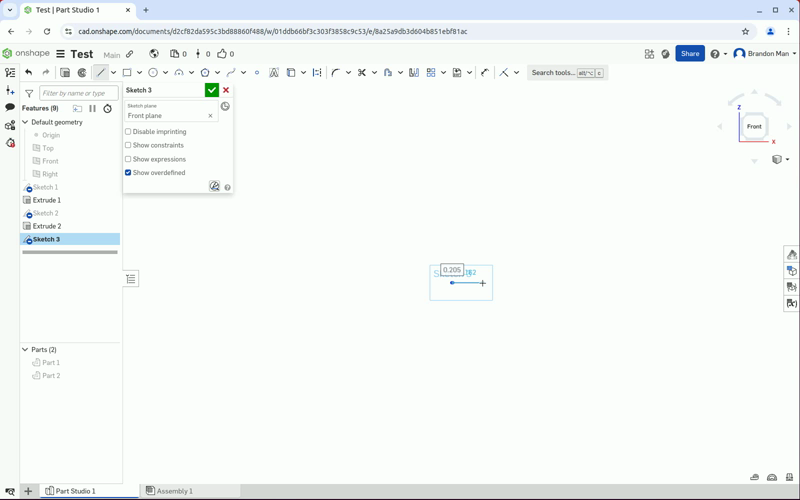
mouse_move(452, 281)
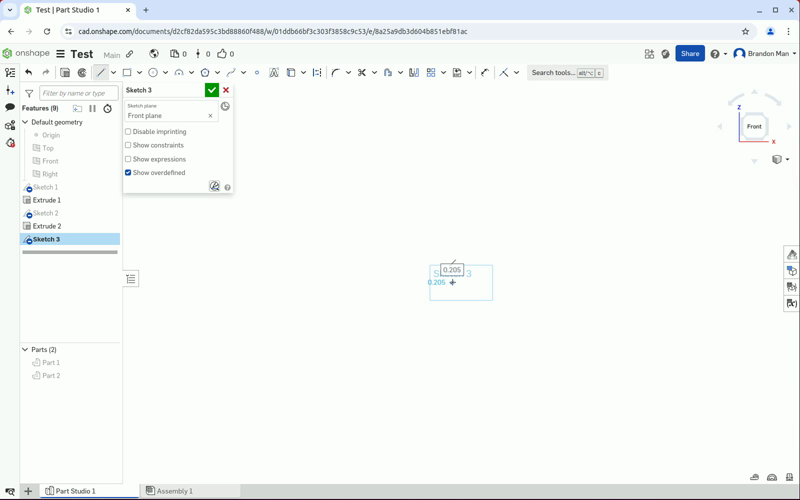
scroll(6)
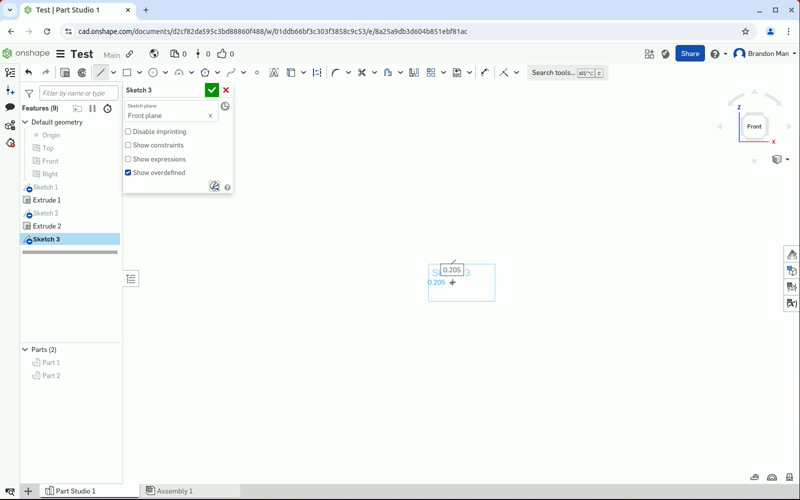
scroll(6)
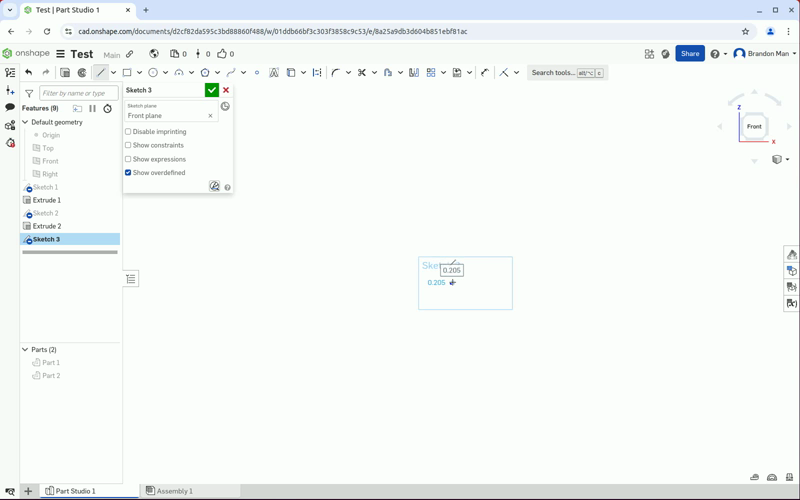
scroll(6)
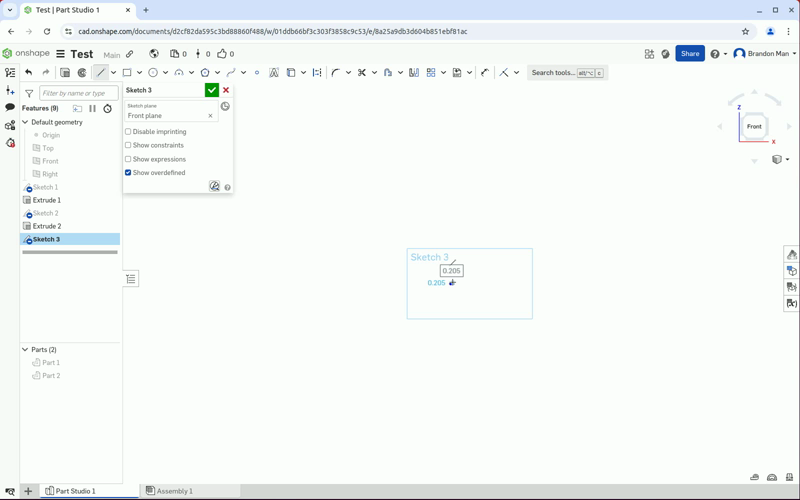
scroll(6)
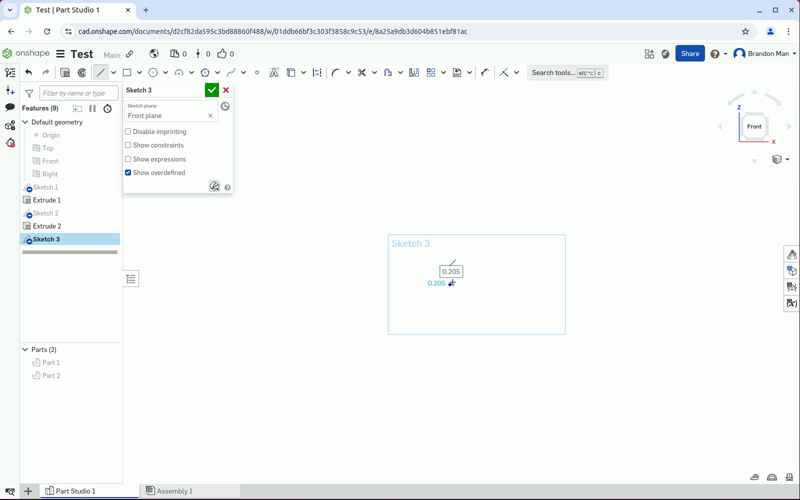
scroll(6)
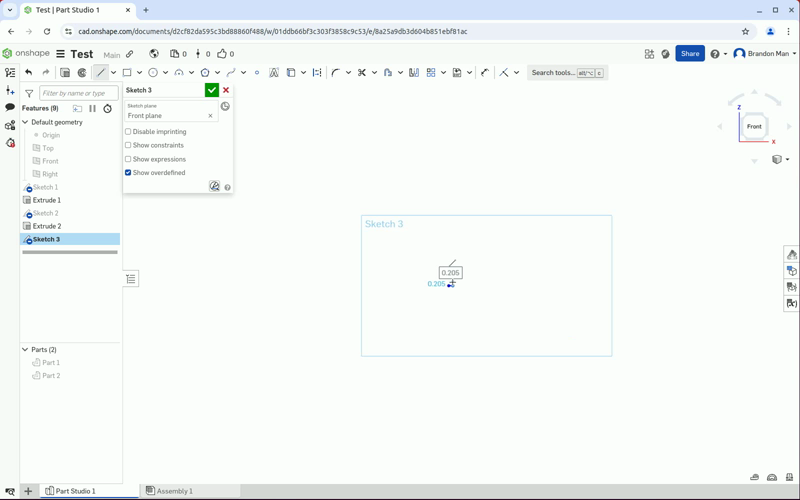
scroll(6)
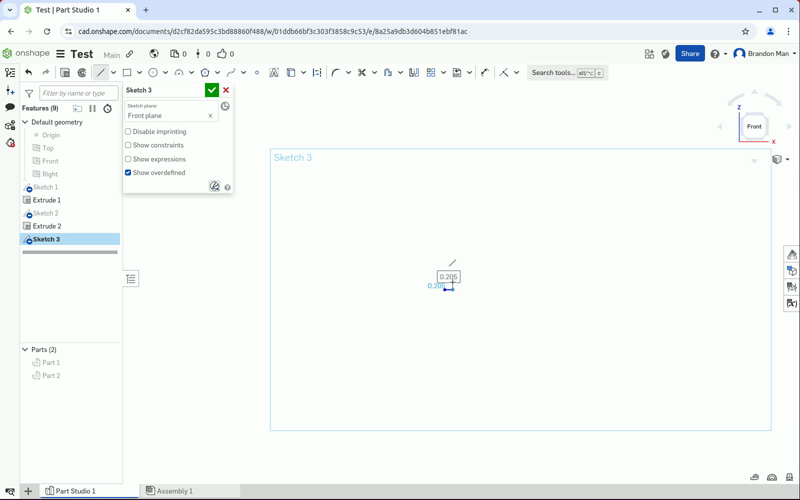
scroll(6)
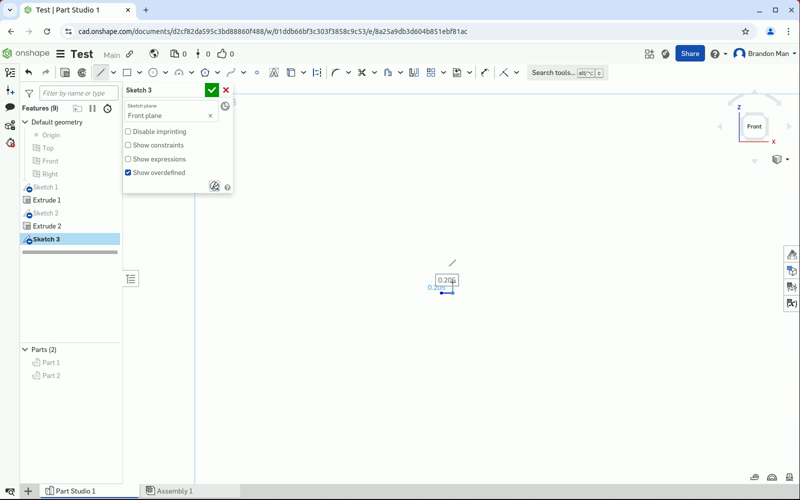
click(452, 281)
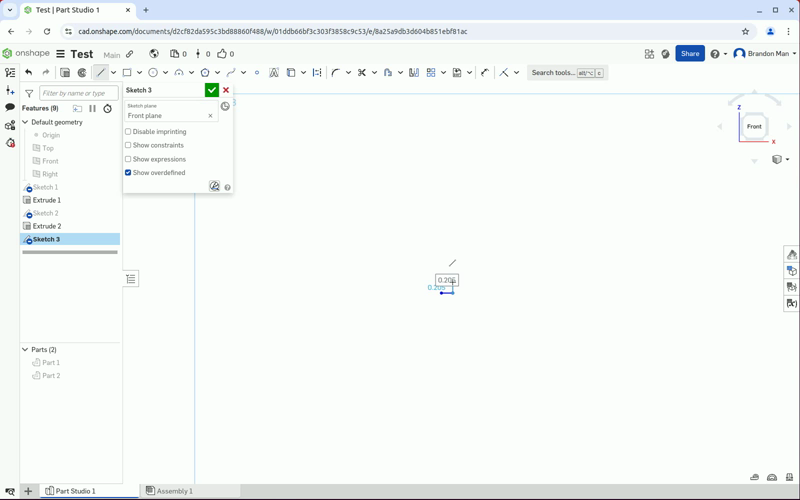
scroll(-6)
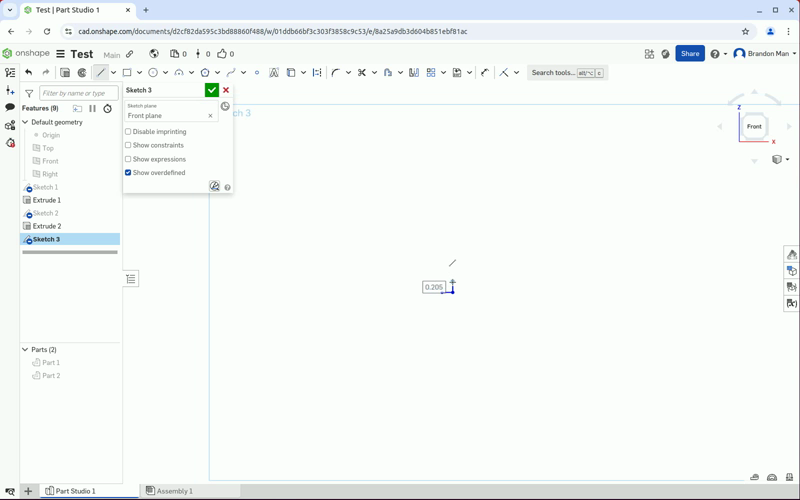
scroll(-6)
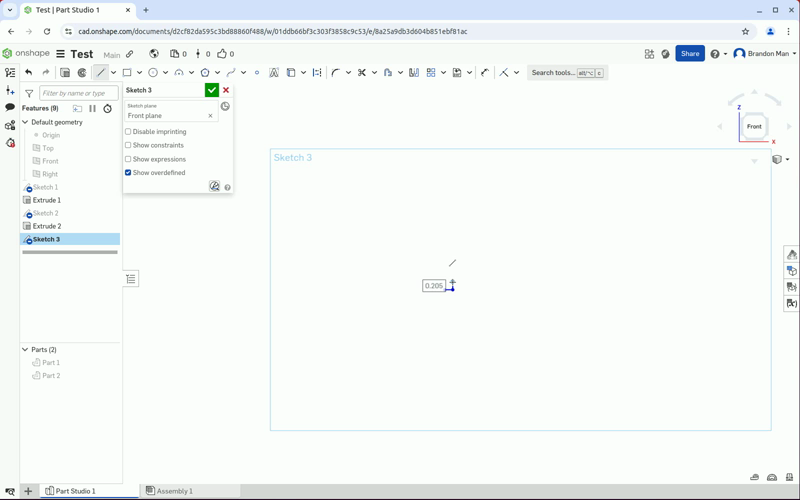
scroll(-6)
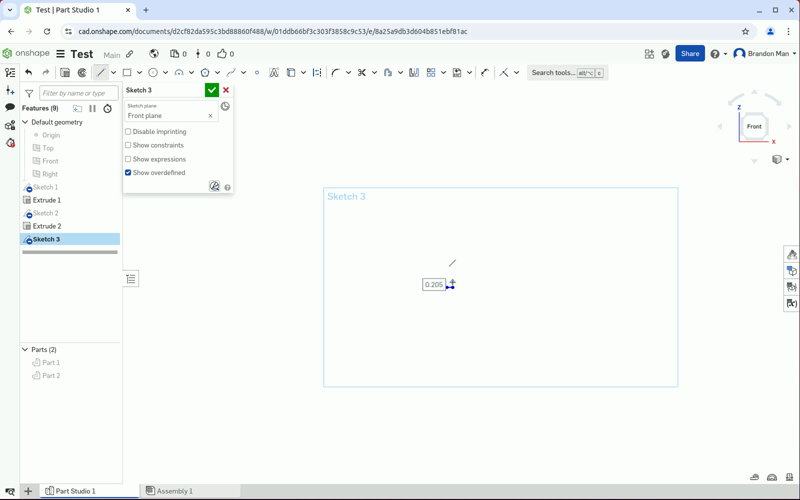
scroll(-6)
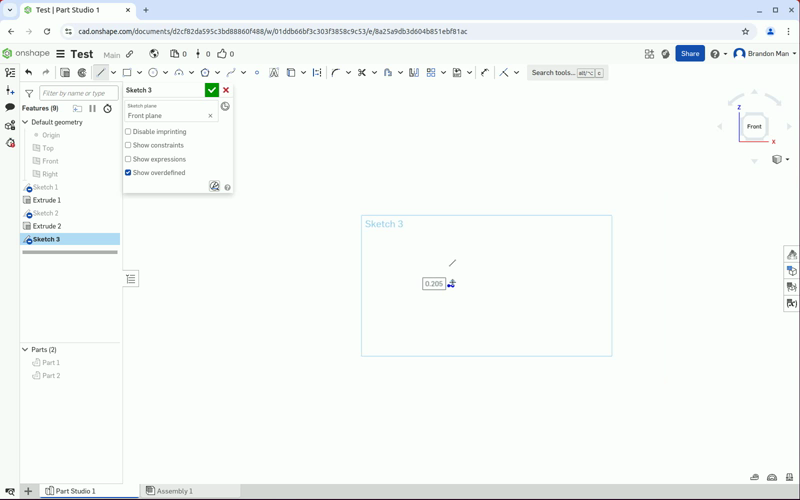
scroll(-6)
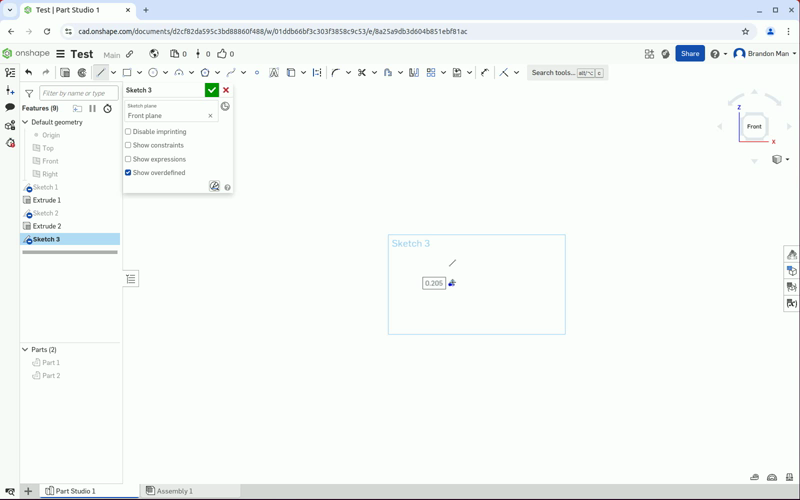
scroll(-6)
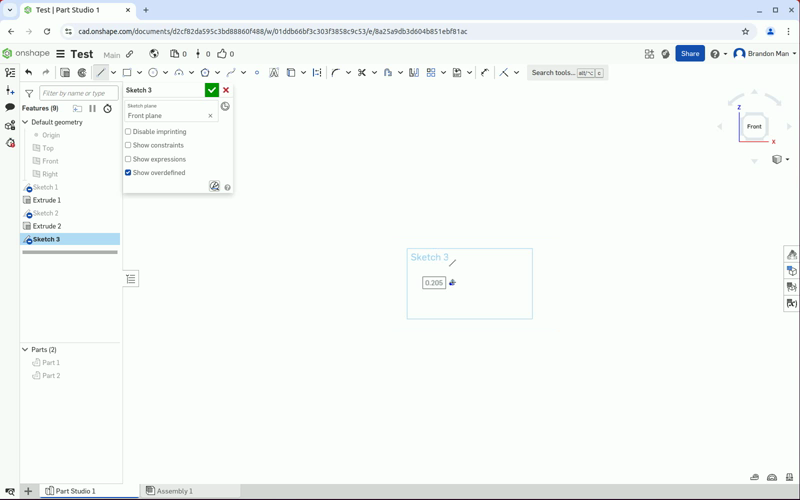
scroll(-6)
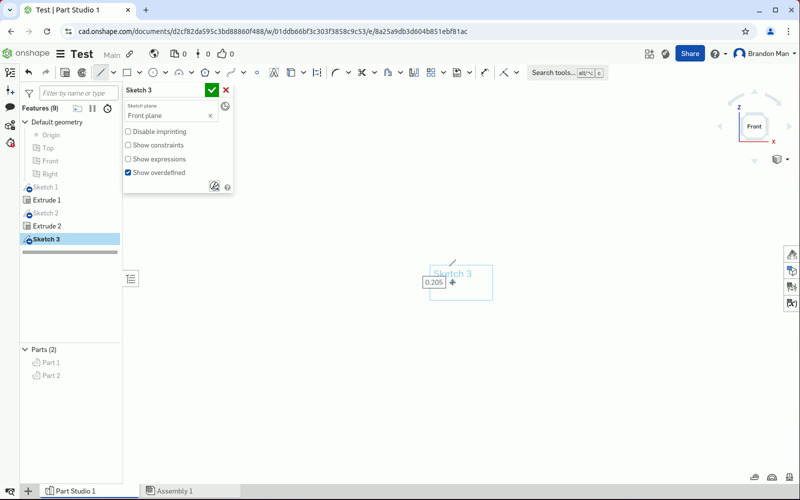
key_up(shift)
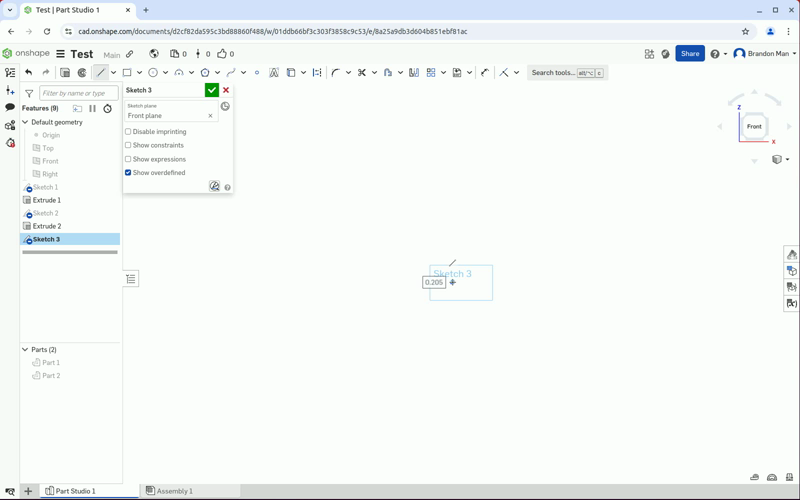
key_down(shift)
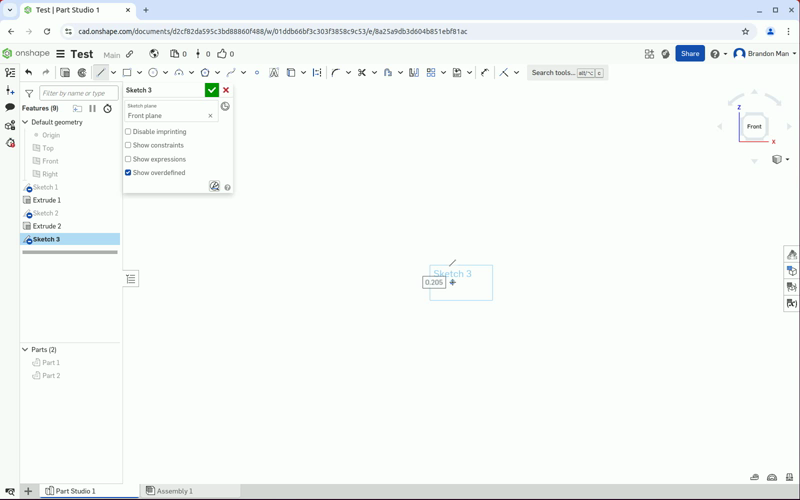
mouse_move(482, 281)
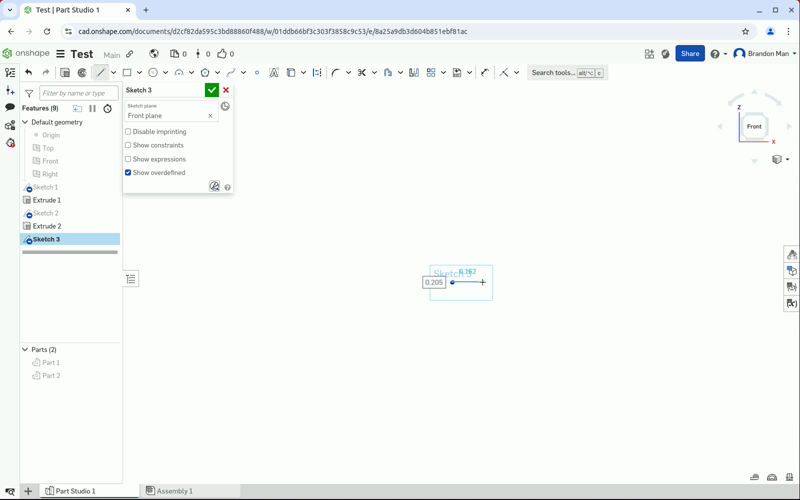
mouse_move(451, 281)
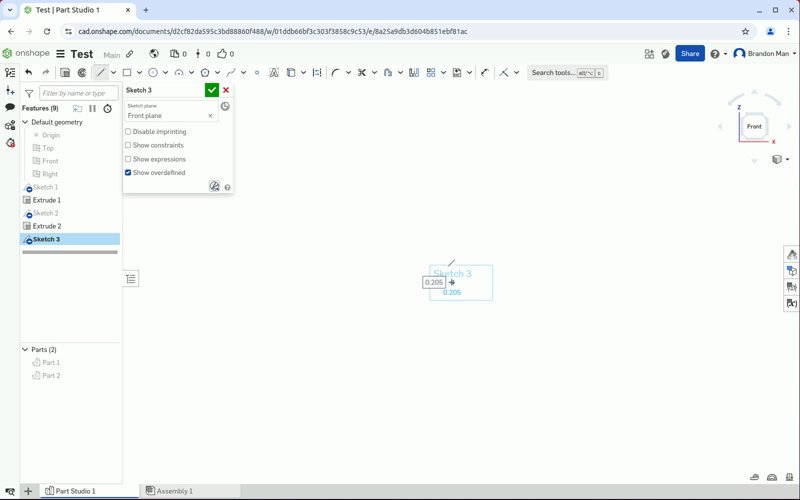
scroll(6)
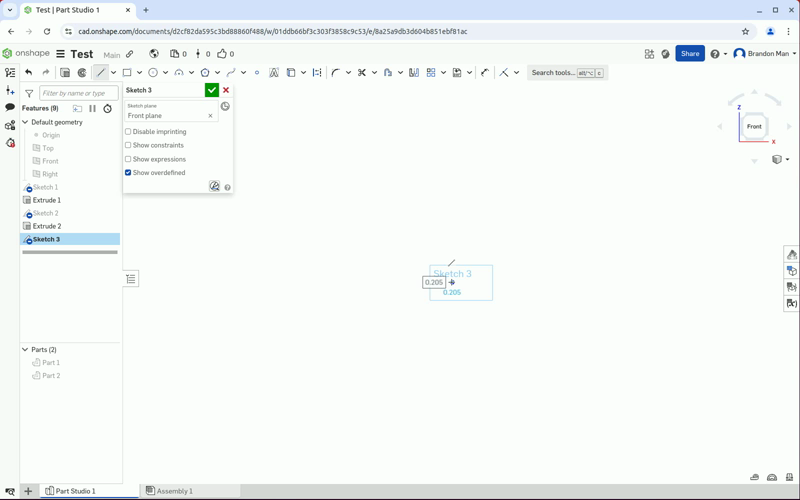
scroll(6)
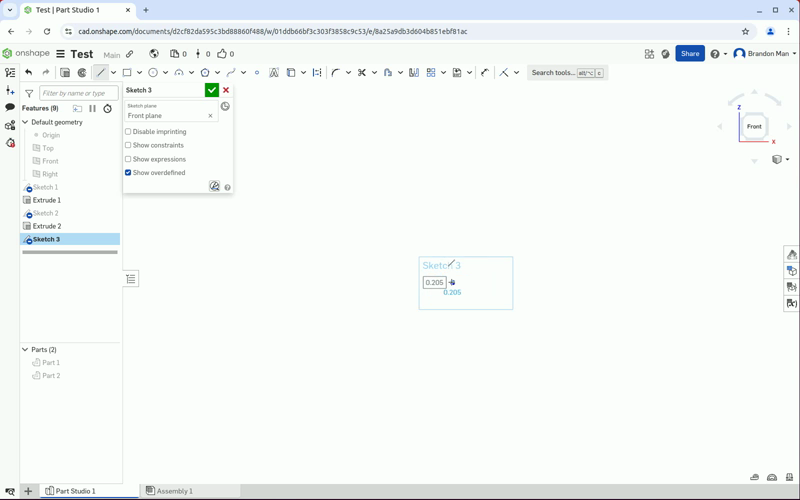
scroll(6)
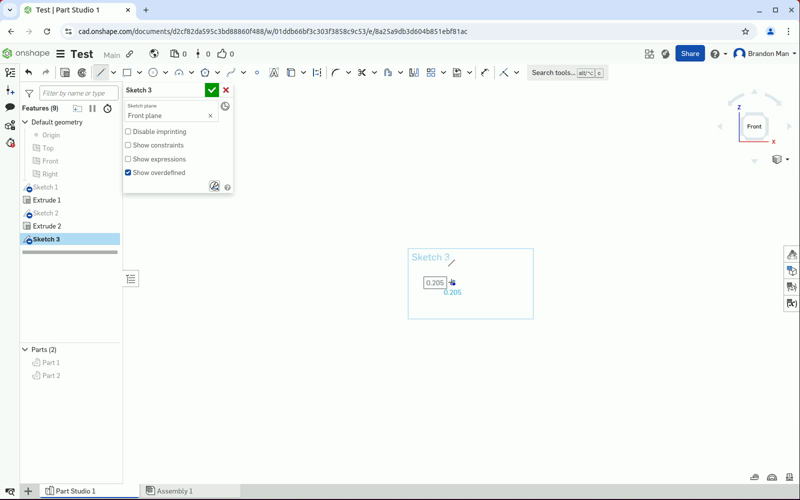
scroll(6)
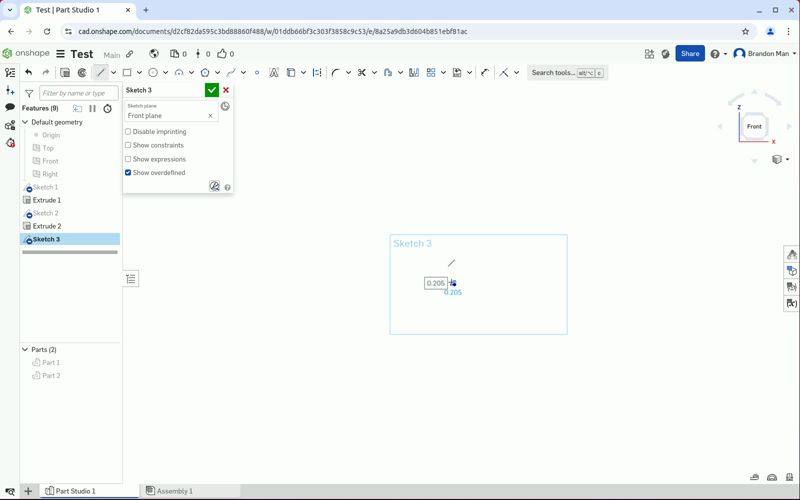
scroll(6)
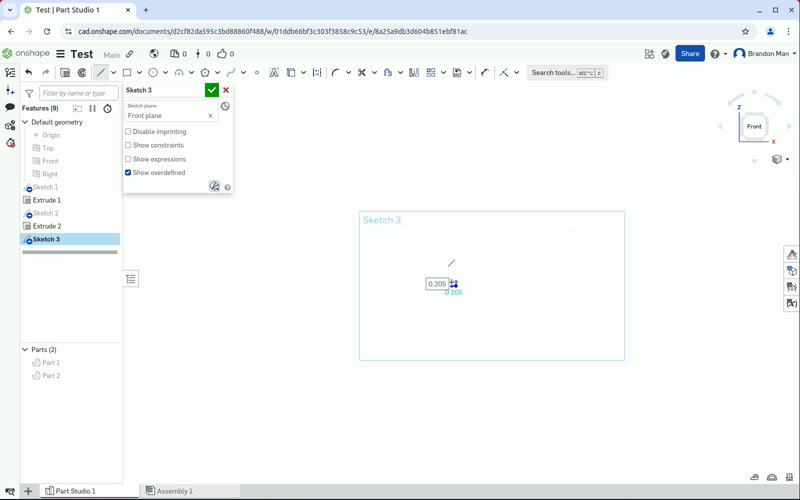
scroll(6)
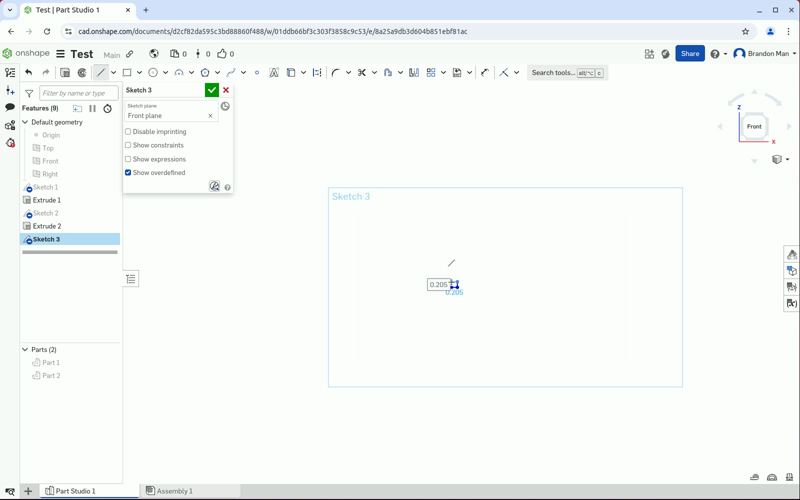
scroll(6)
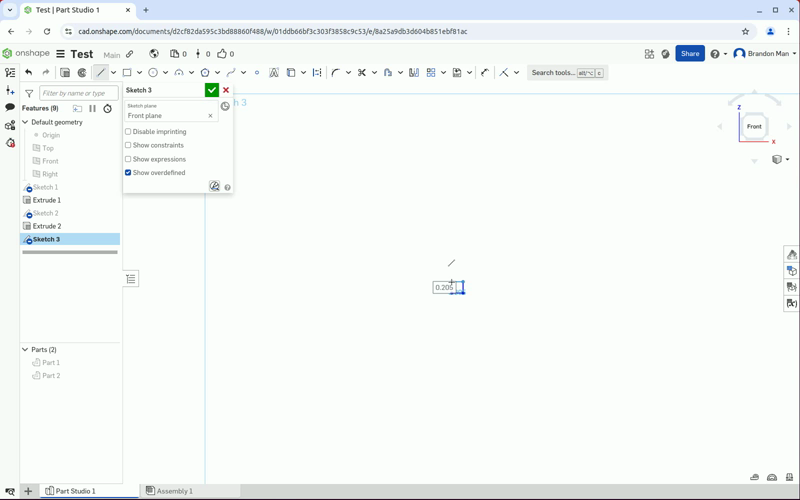
click(451, 281)
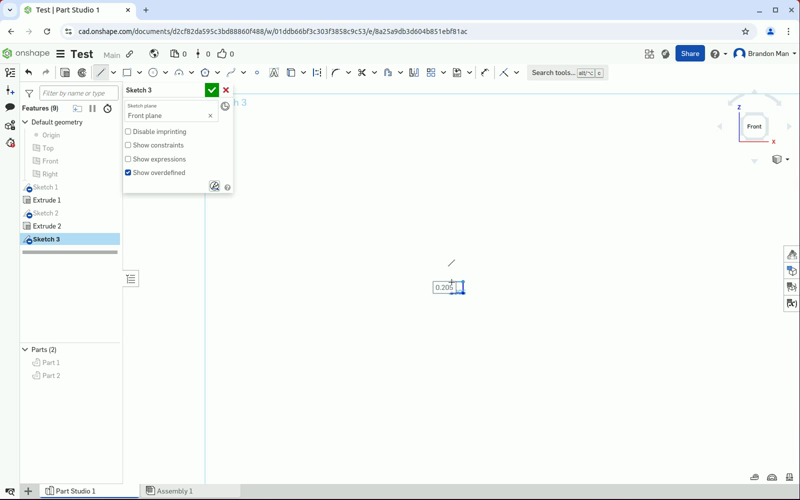
scroll(-6)
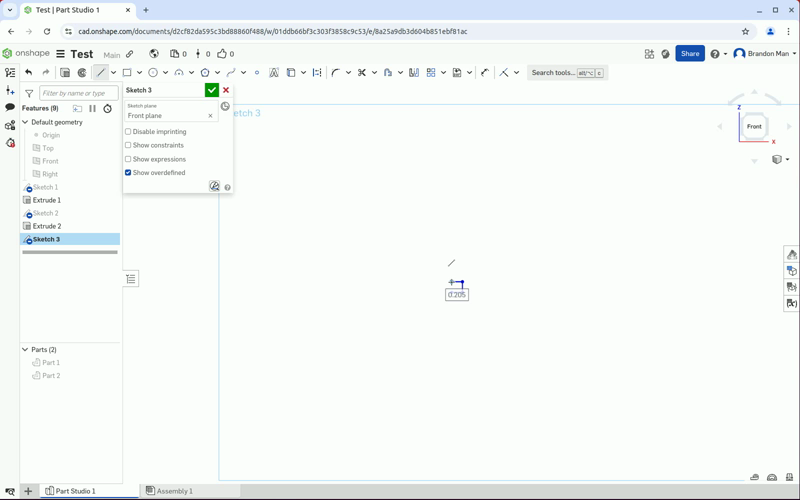
scroll(-6)
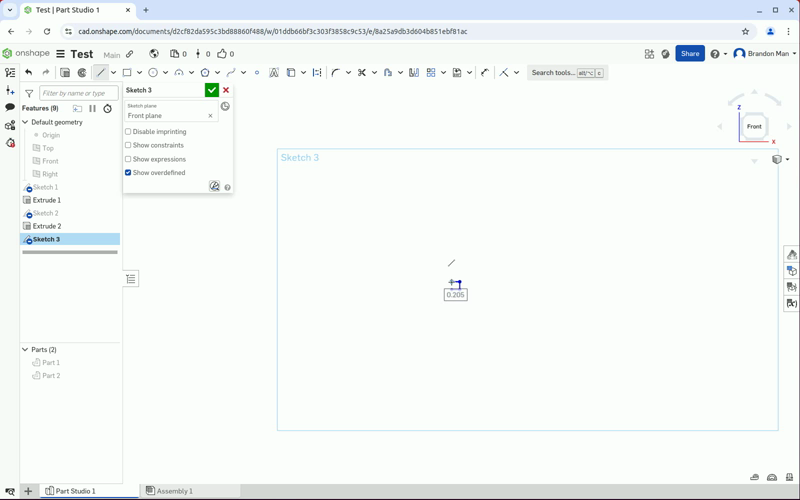
scroll(-6)
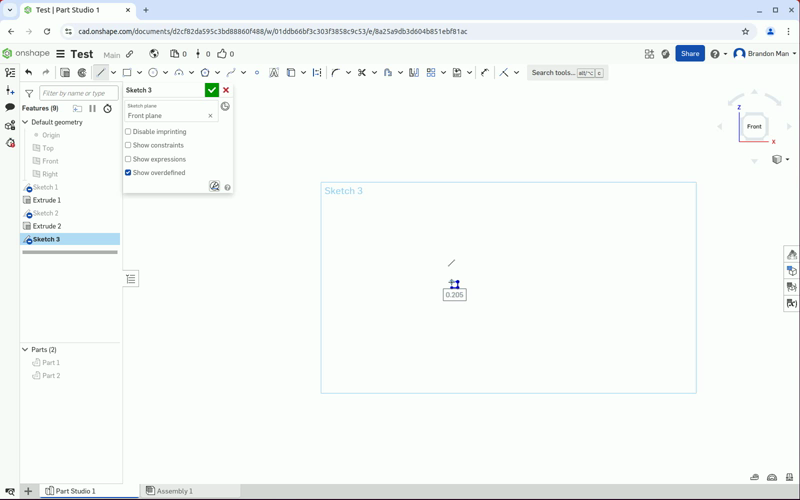
scroll(-6)
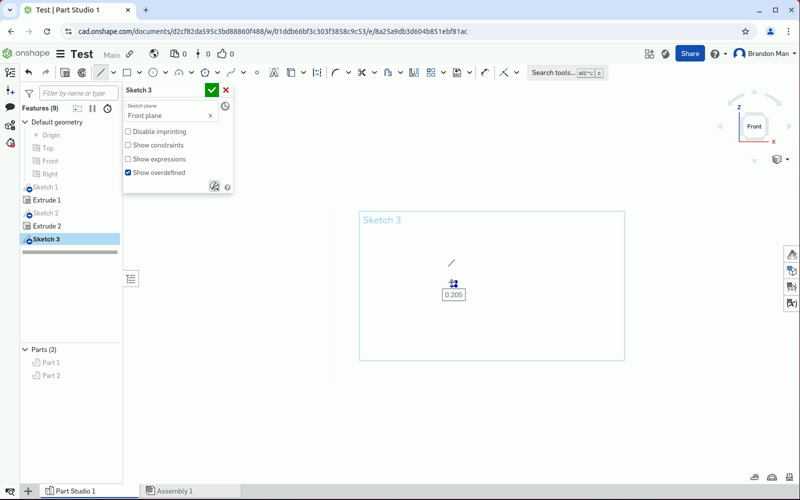
scroll(-6)
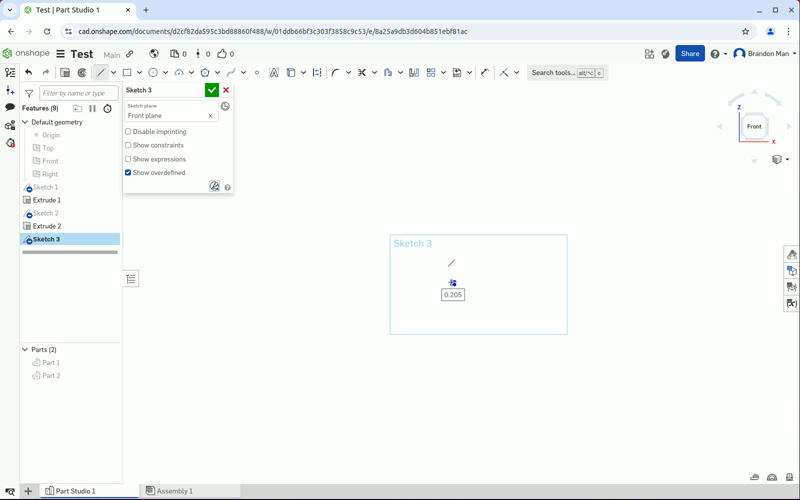
scroll(-6)
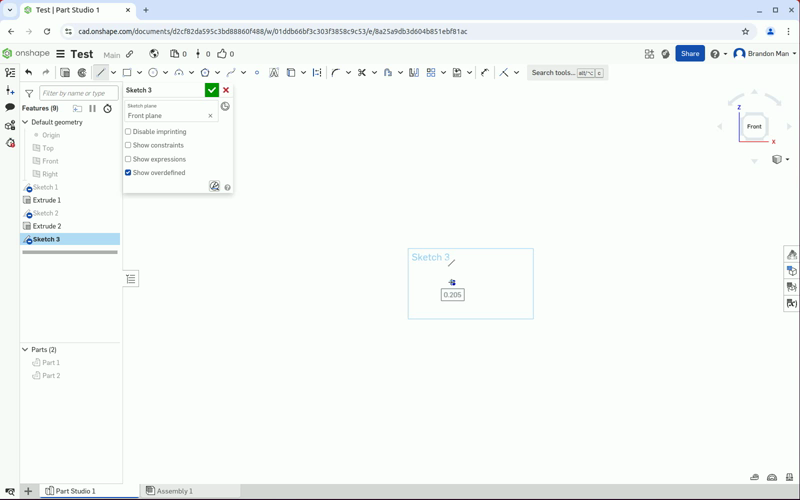
scroll(-6)
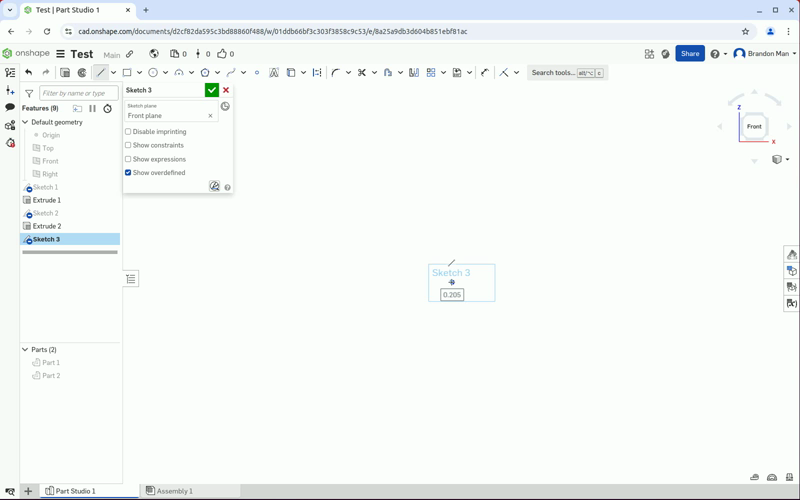
key_up(shift)
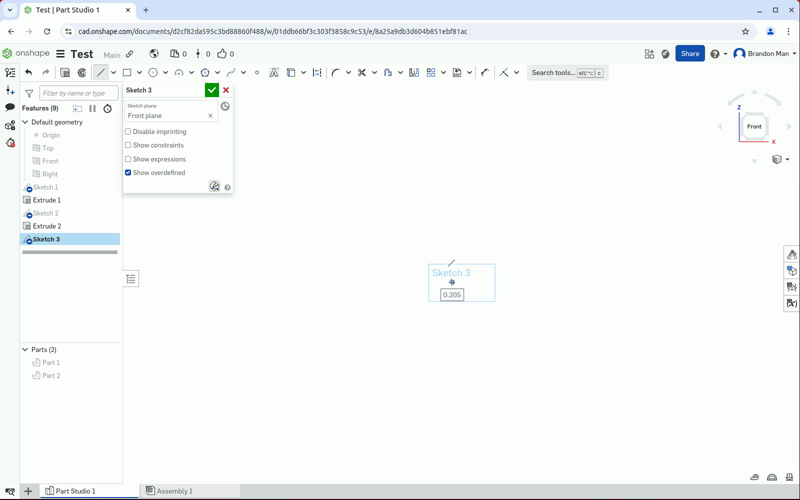
mouse_move(481, 281)
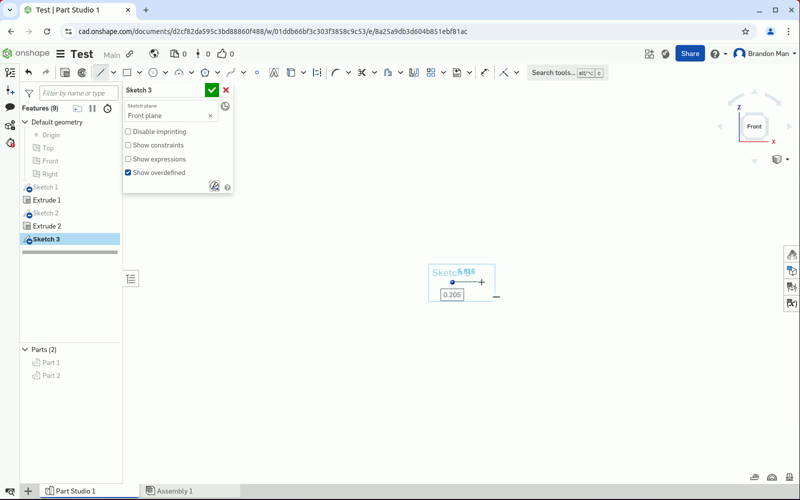
key_down(shift)
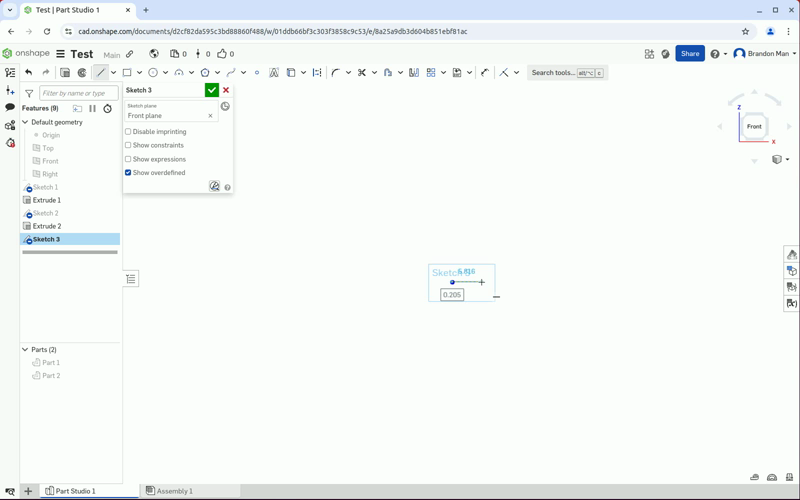
mouse_move(451, 282)
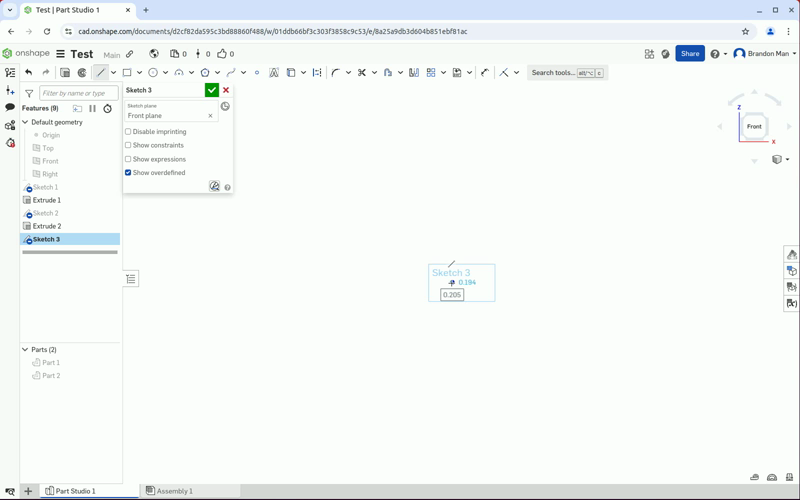
scroll(6)
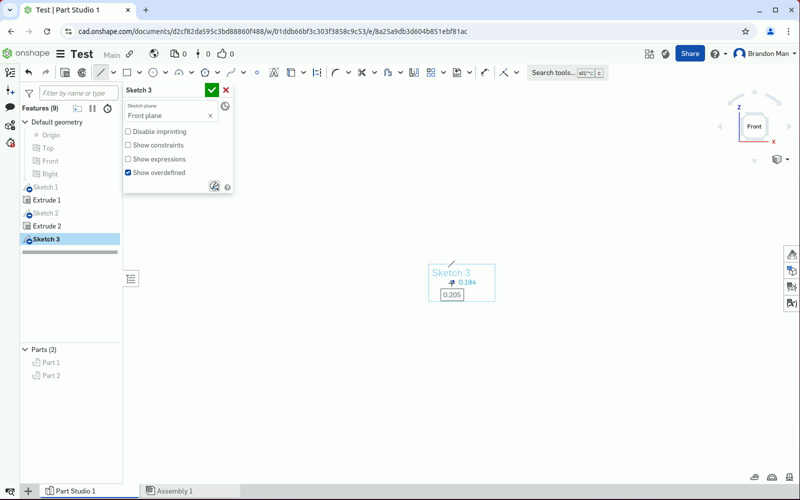
scroll(6)
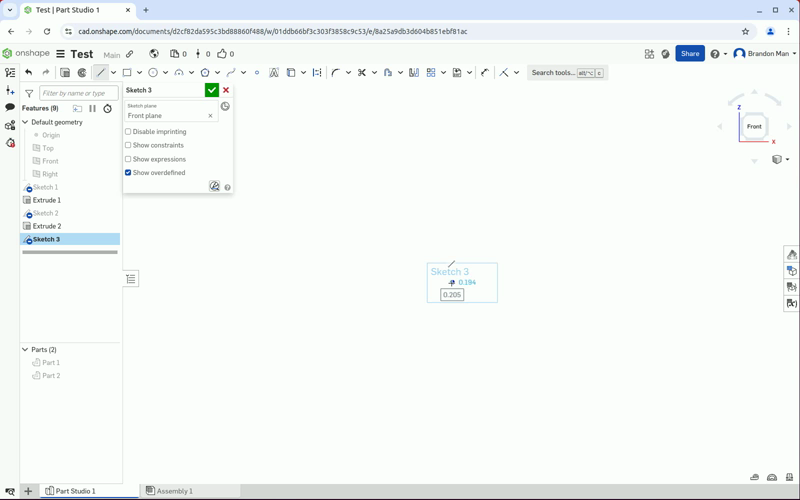
scroll(6)
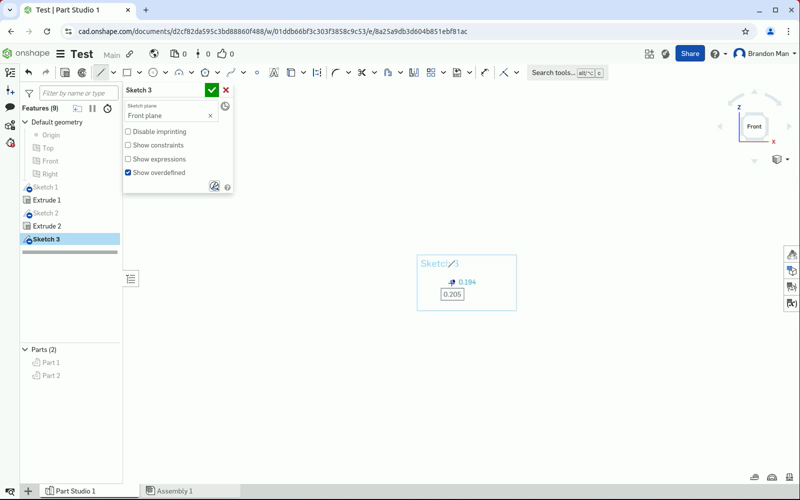
scroll(6)
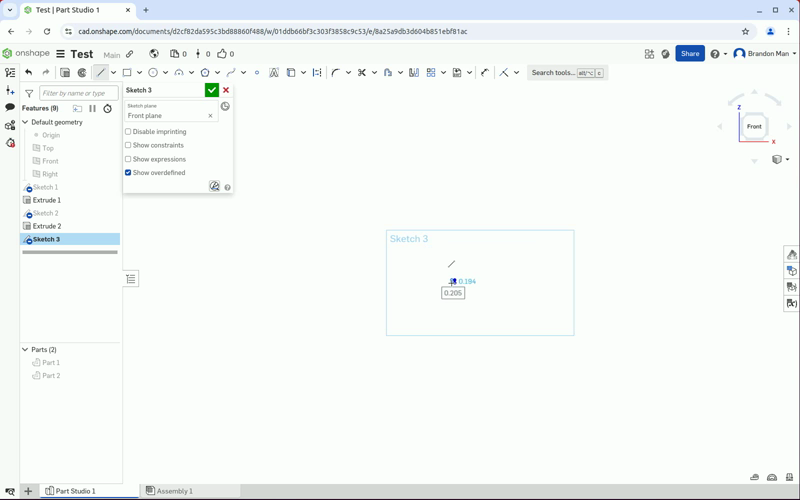
scroll(6)
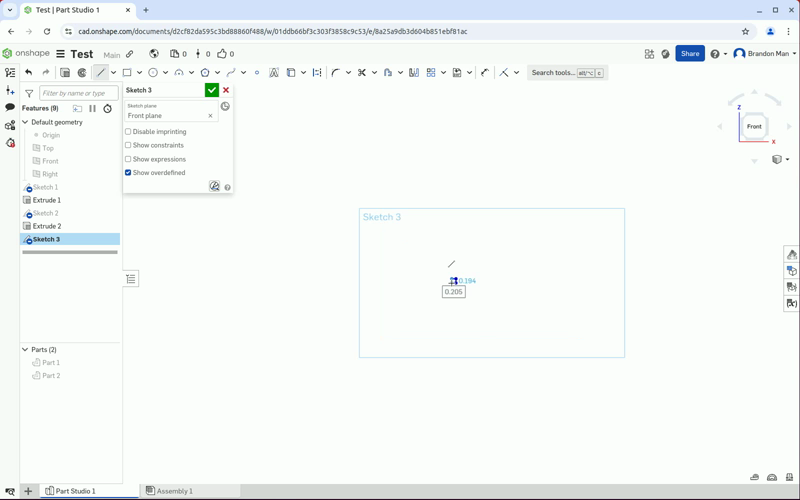
scroll(6)
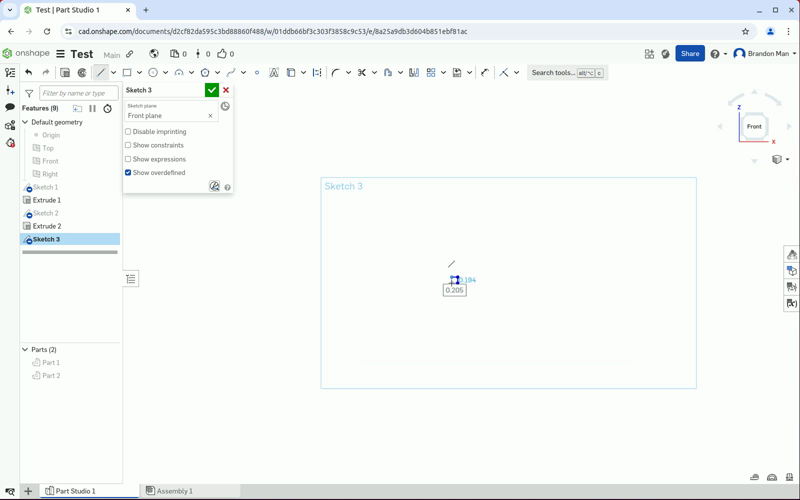
scroll(6)
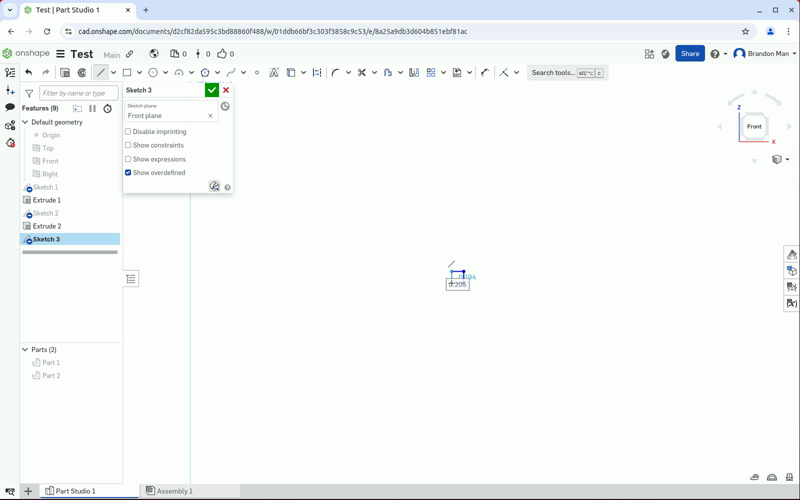
key_up(shift)
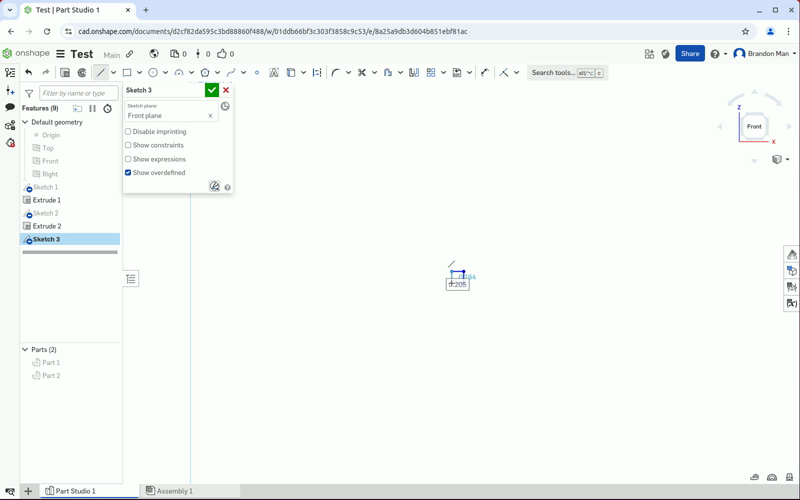
click(451, 282)
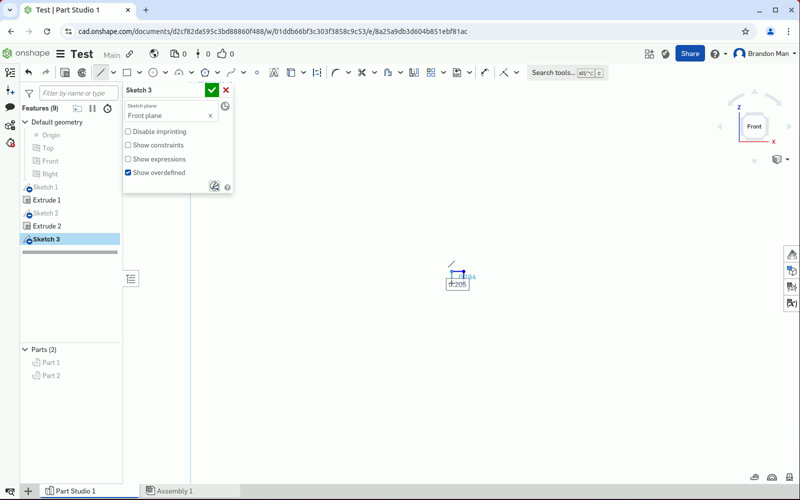
scroll(-6)
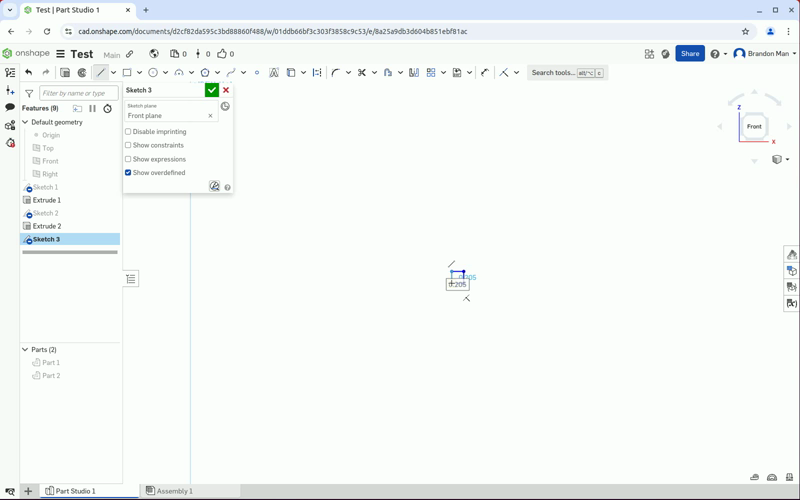
scroll(-6)
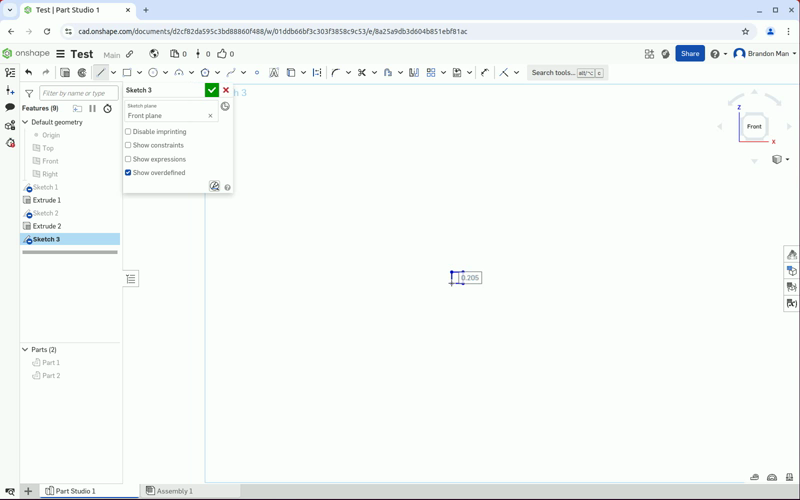
scroll(-6)
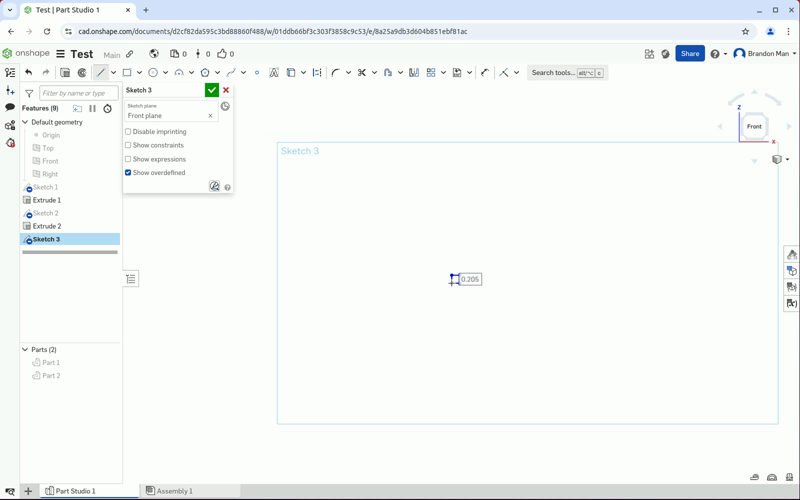
scroll(-6)
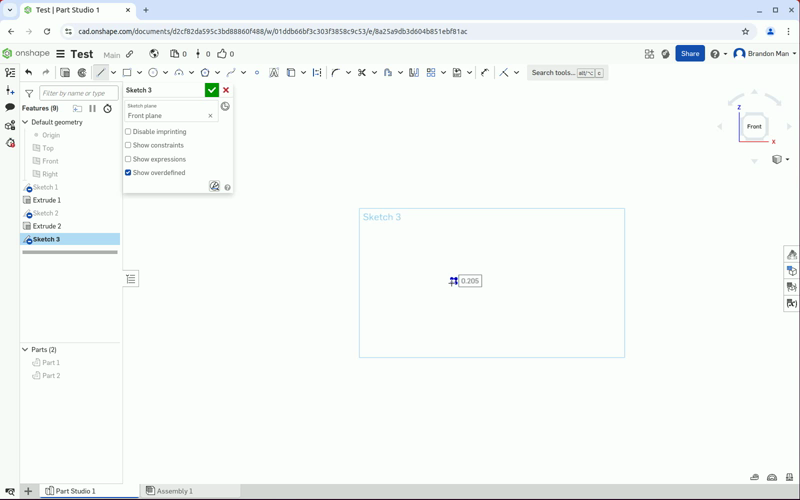
scroll(-6)
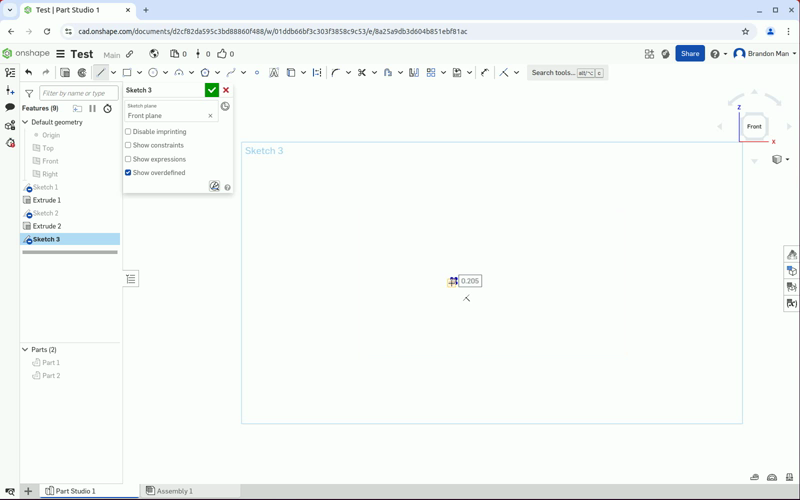
scroll(-6)
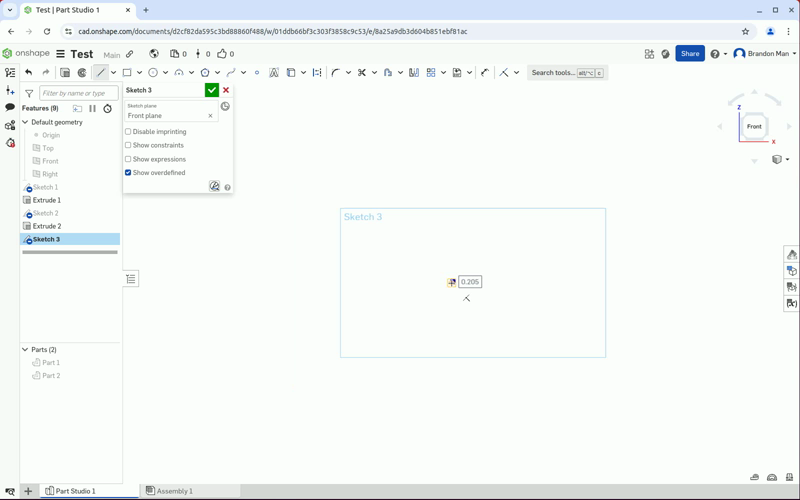
scroll(-6)
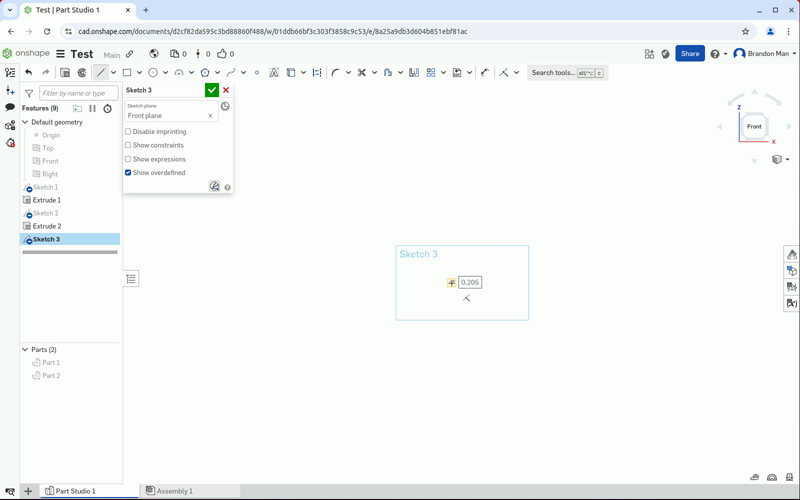
key(esc)
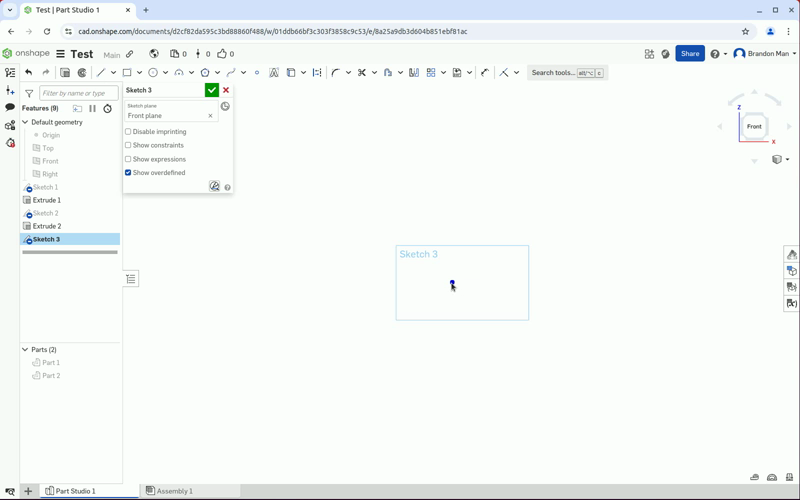
mouse_move(452, 281)
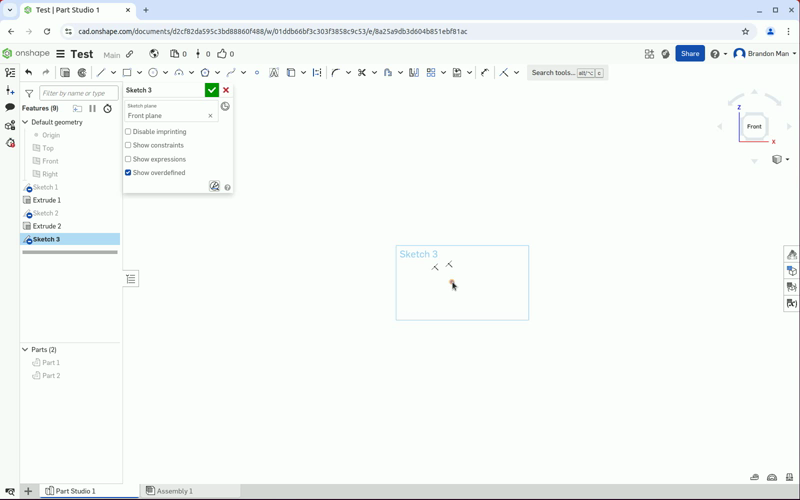
scroll(6)
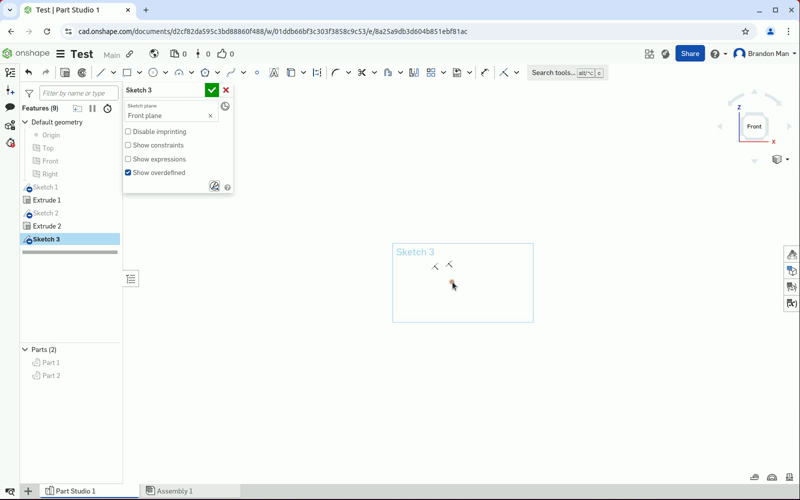
scroll(6)
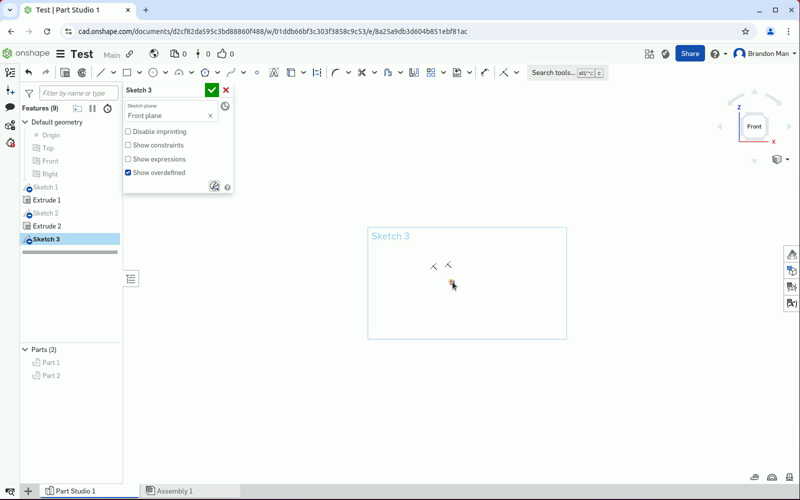
scroll(6)
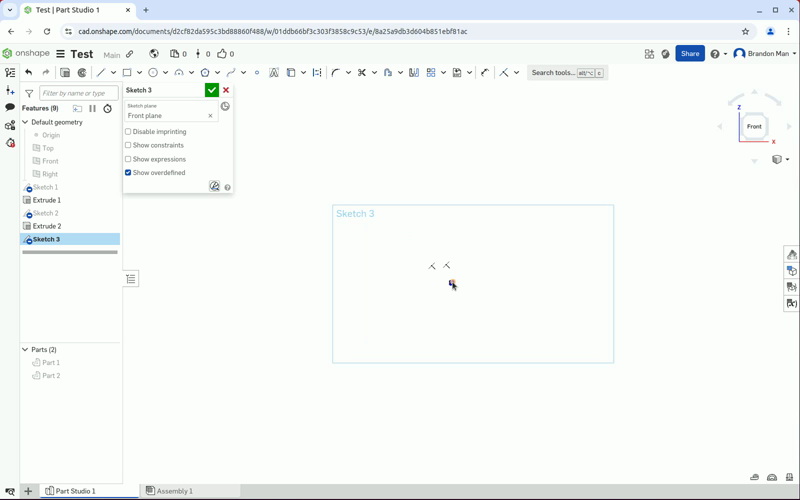
scroll(6)
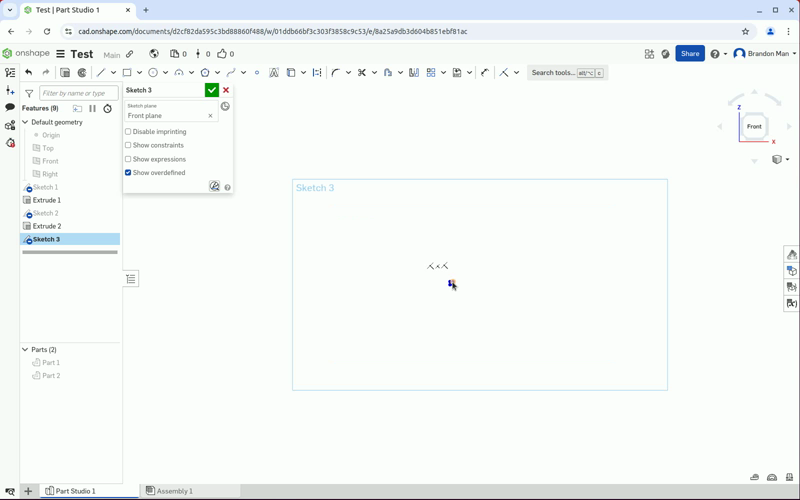
scroll(6)
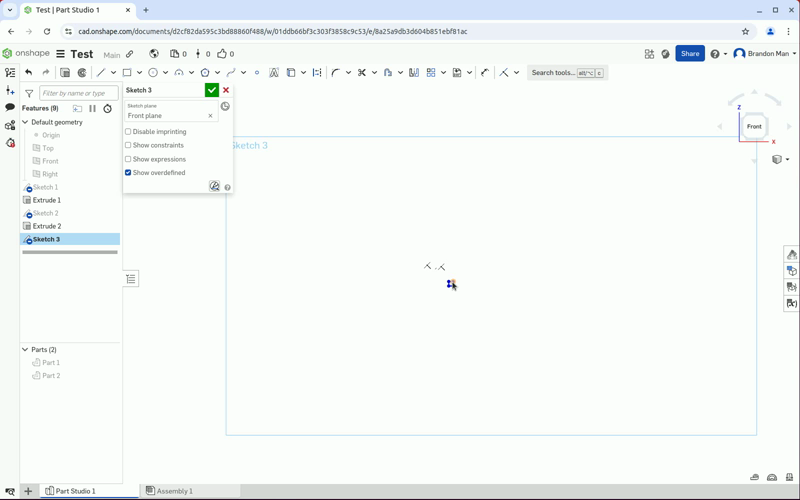
scroll(6)
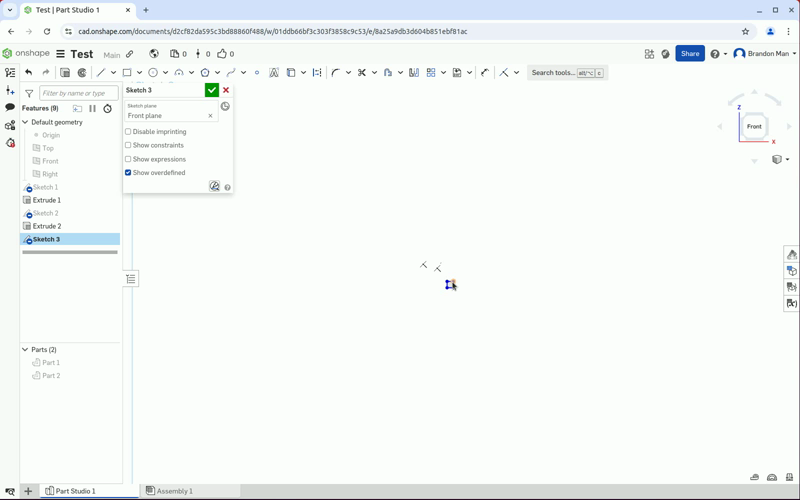
scroll(6)
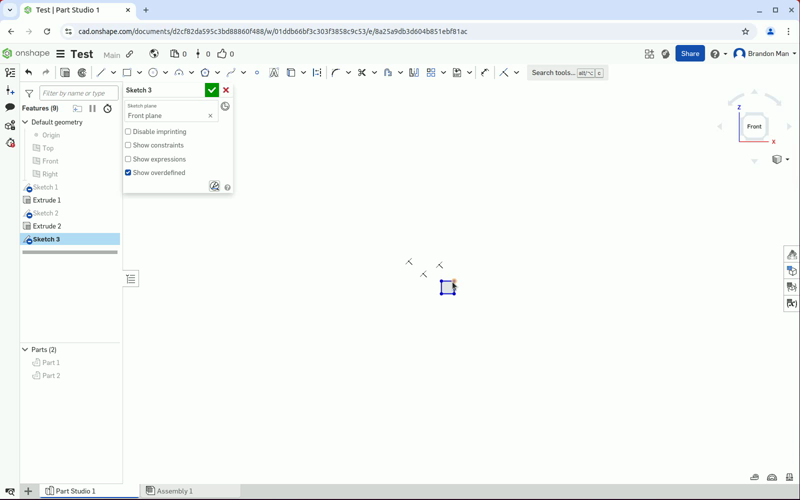
click(452, 281)
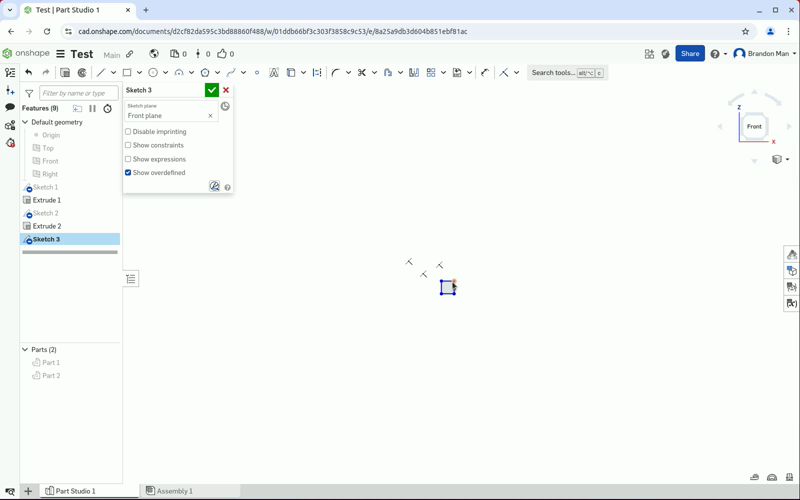
scroll(-6)
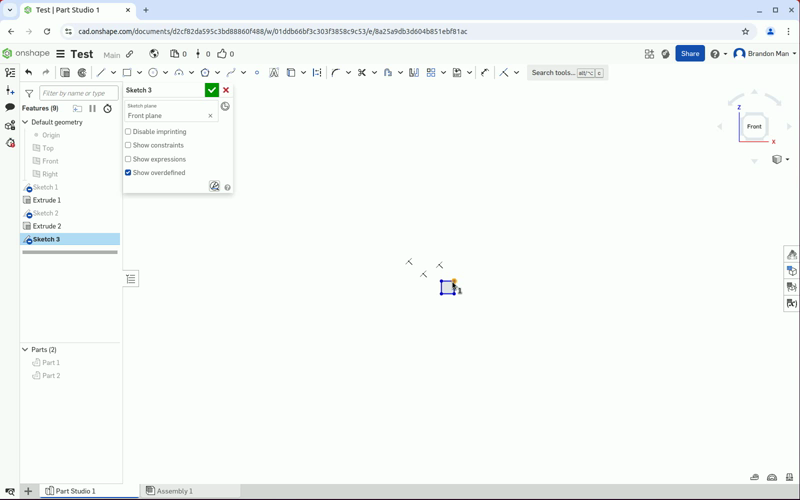
scroll(-6)
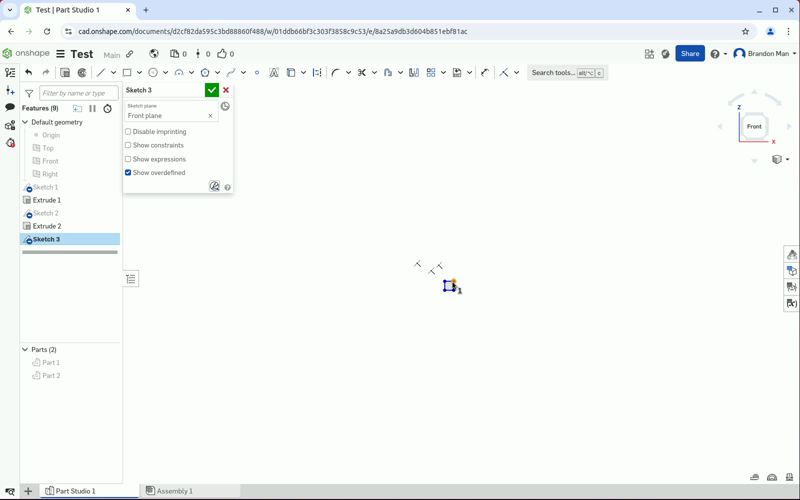
scroll(-6)
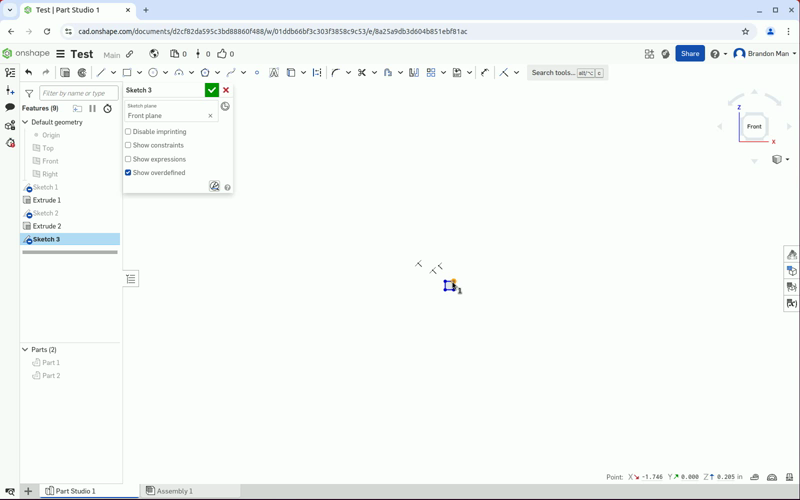
scroll(-6)
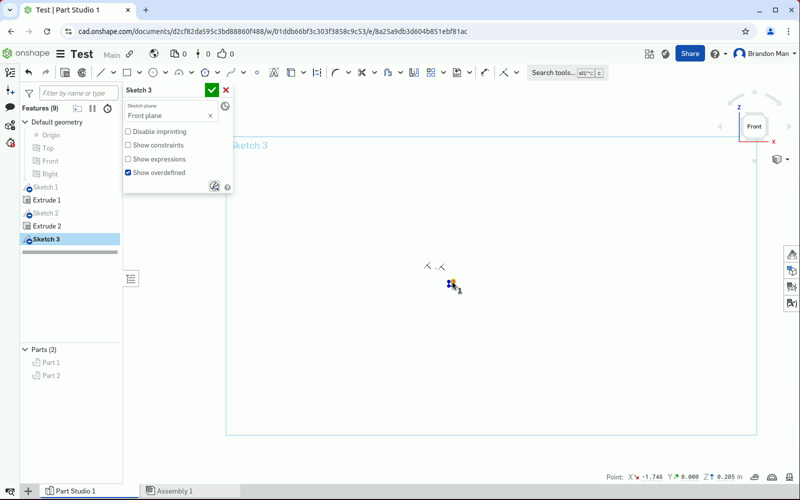
scroll(-6)
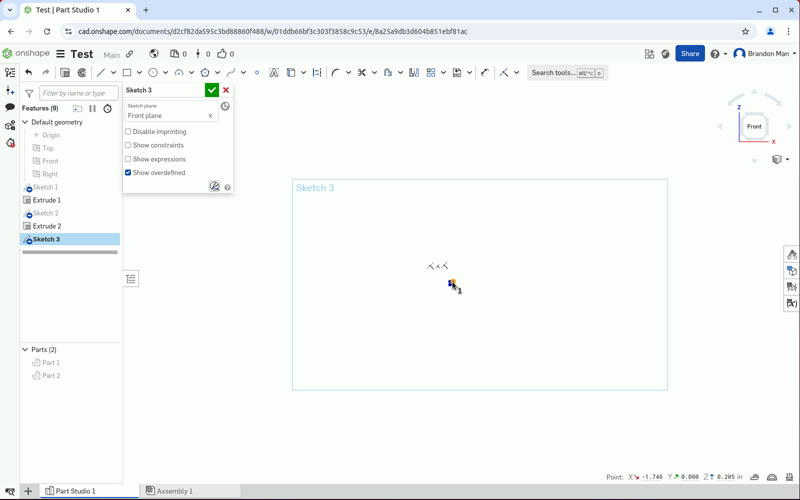
scroll(-6)
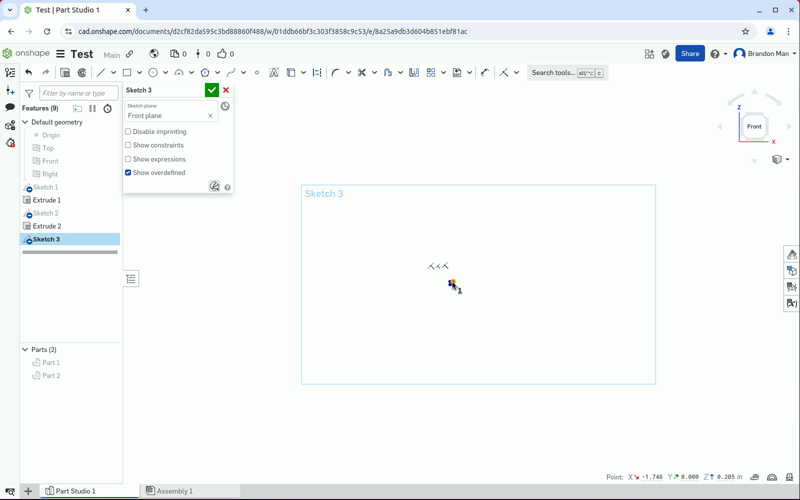
scroll(-6)
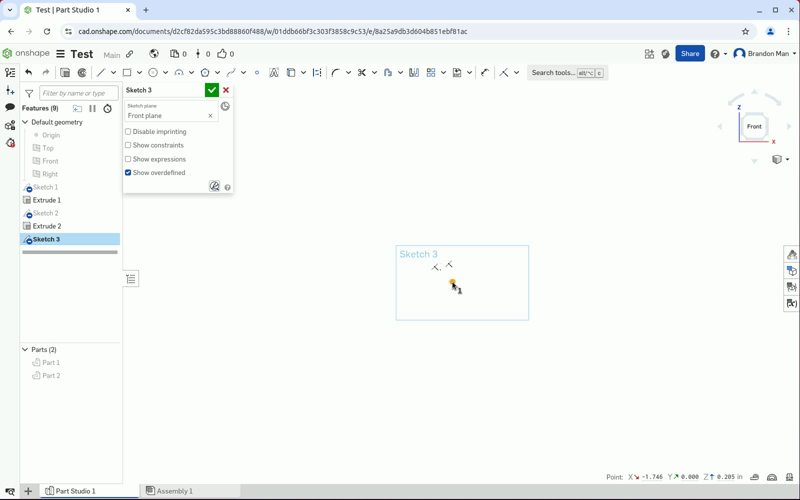
mouse_move(73, 352)
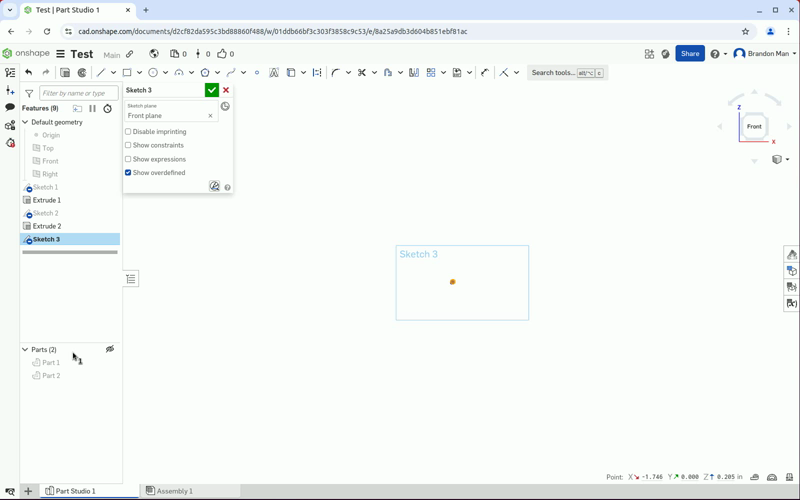
key(shift+y)
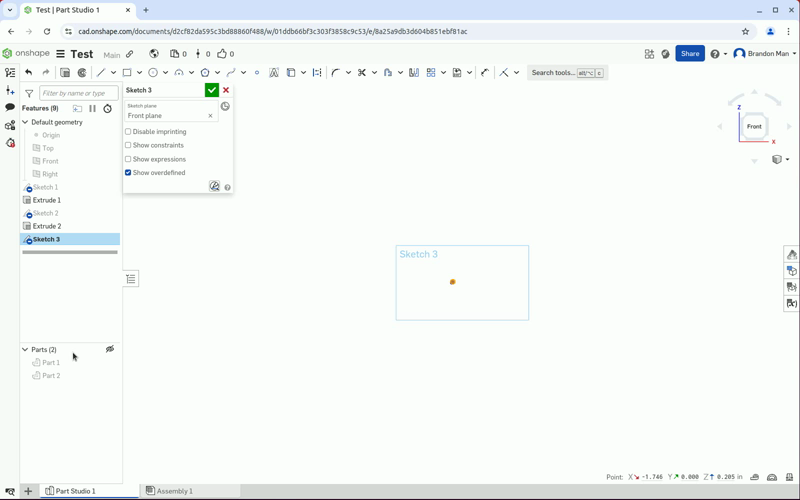
key(shift+e)
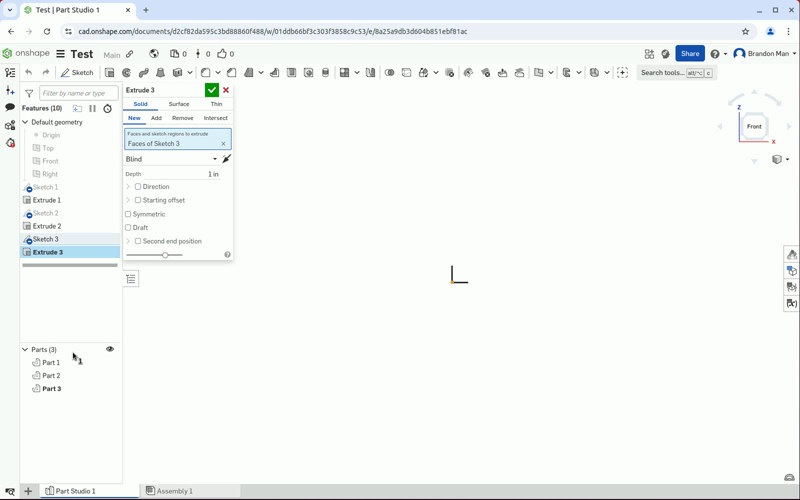
mouse_move(143, 106)
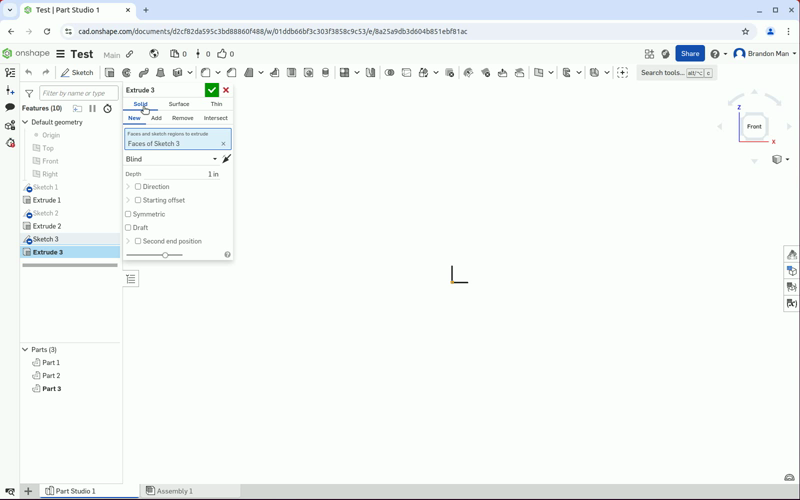
click(143, 106)
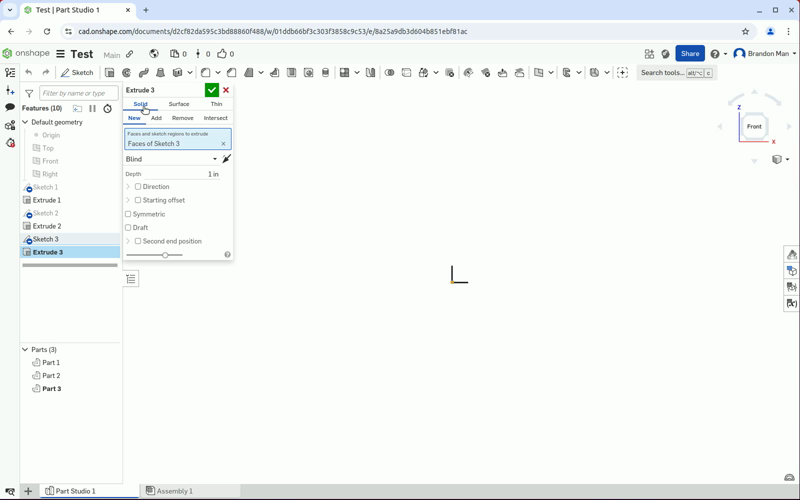
mouse_move(137, 120)
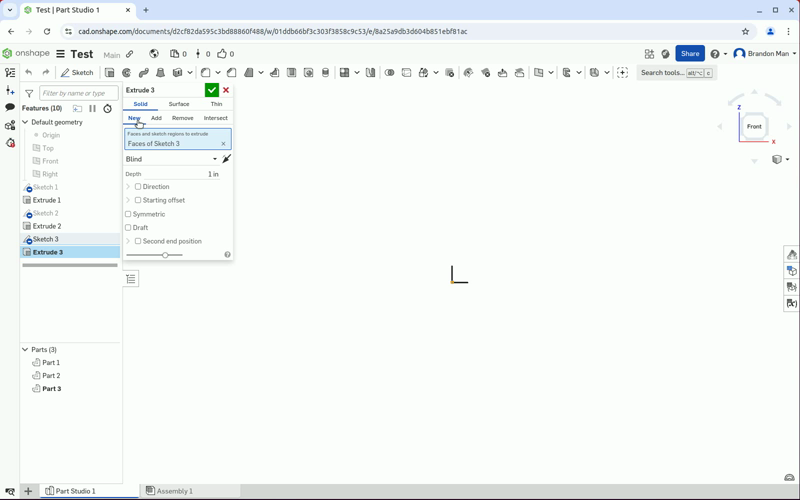
click(137, 120)
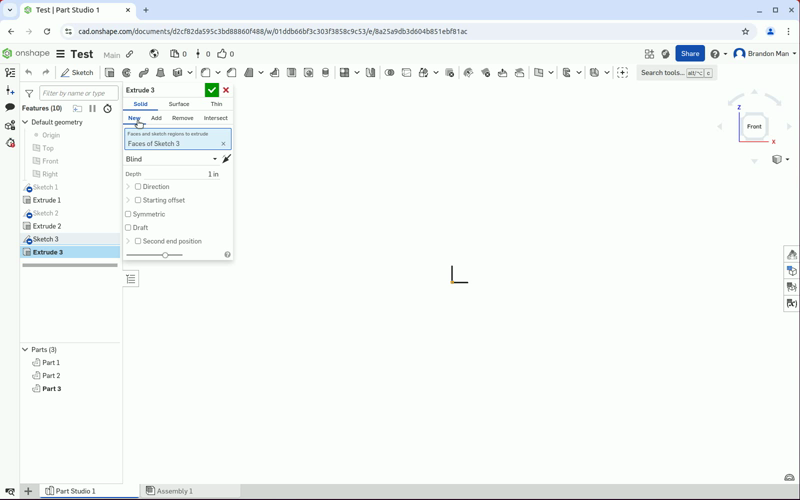
key(tab, 4)
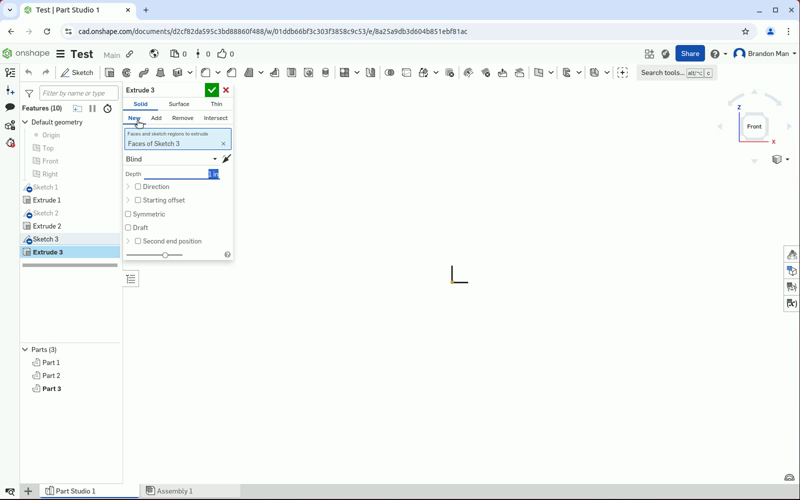
text(23.108)
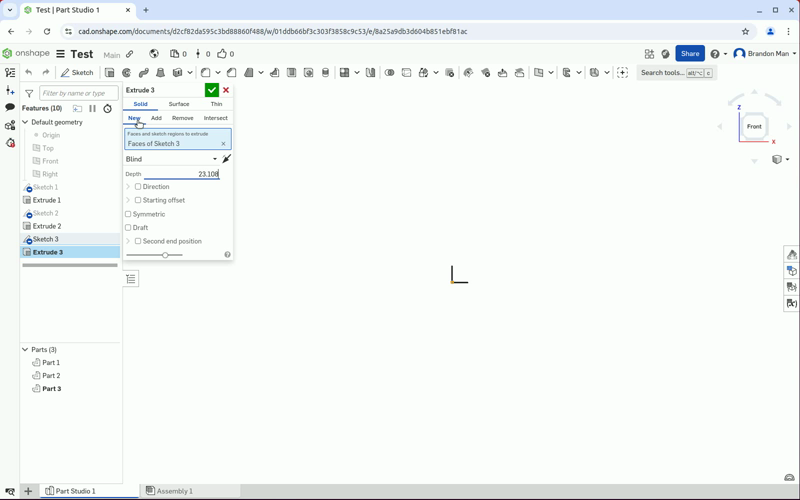
key(enter)
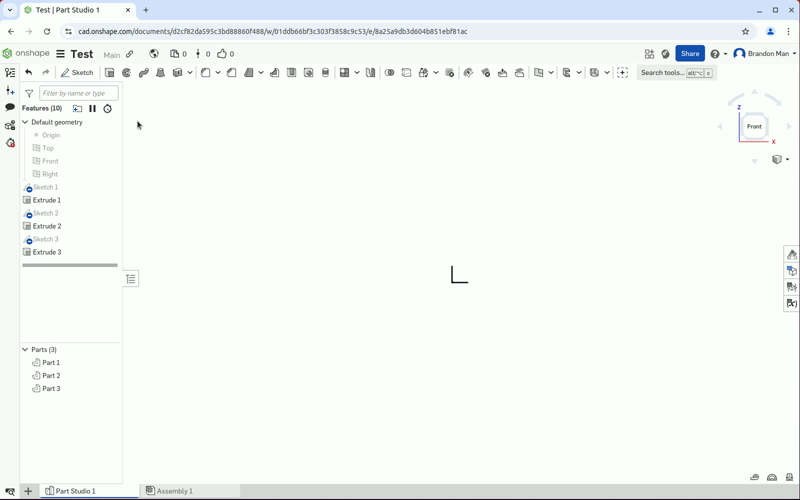
key(shift+h)
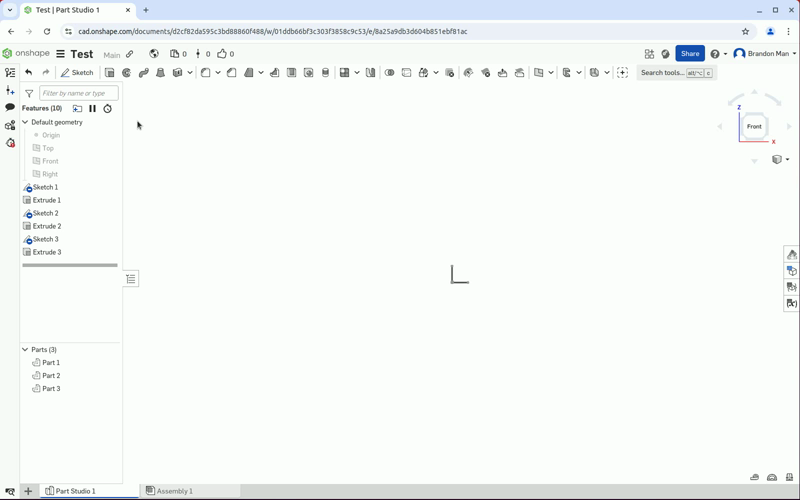
key(shift+h)
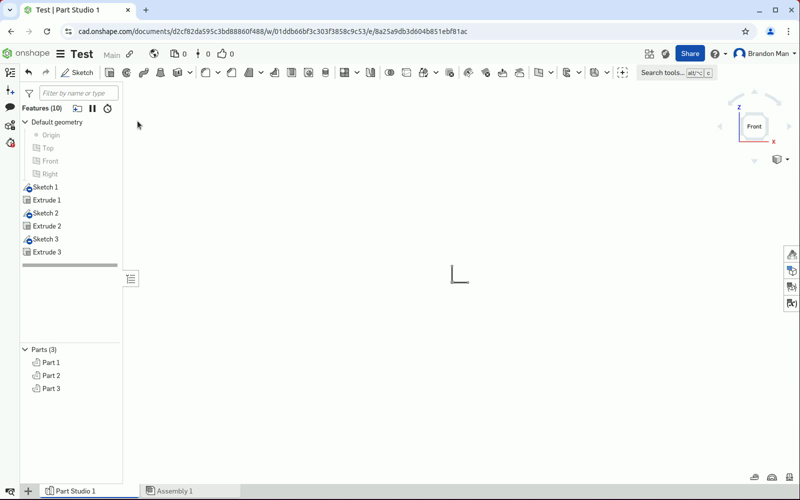
key(shift+7)
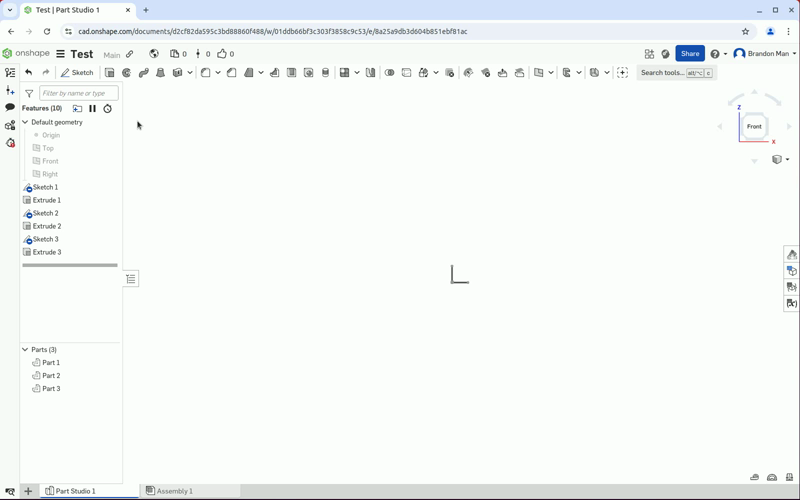
key(left, 2)
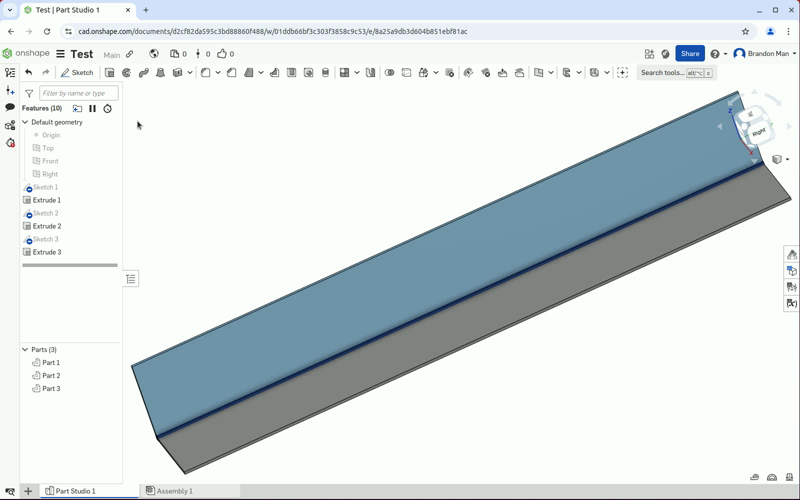
key(down, 2)
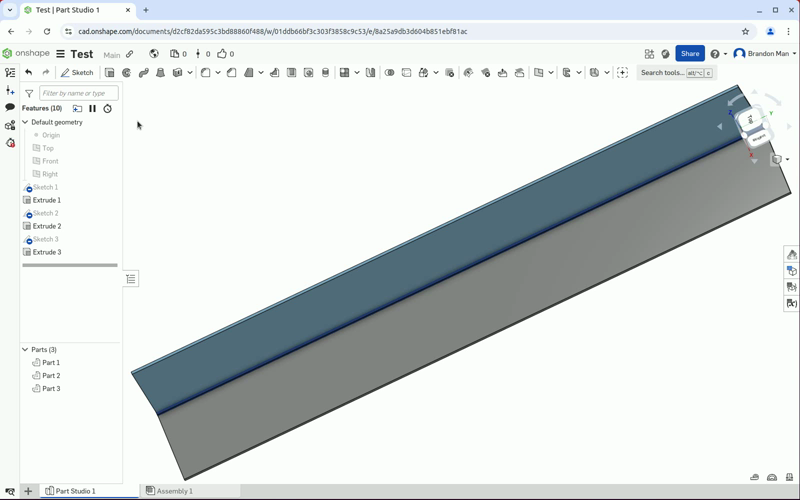
key(up, 2)
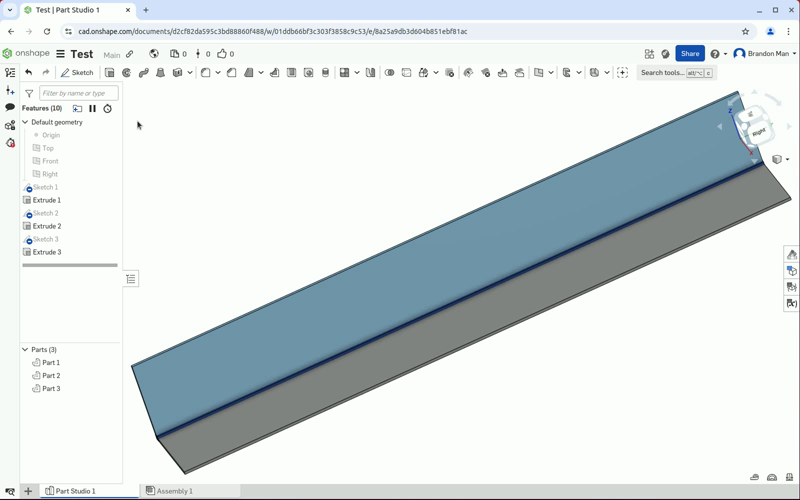
key(right, 2)
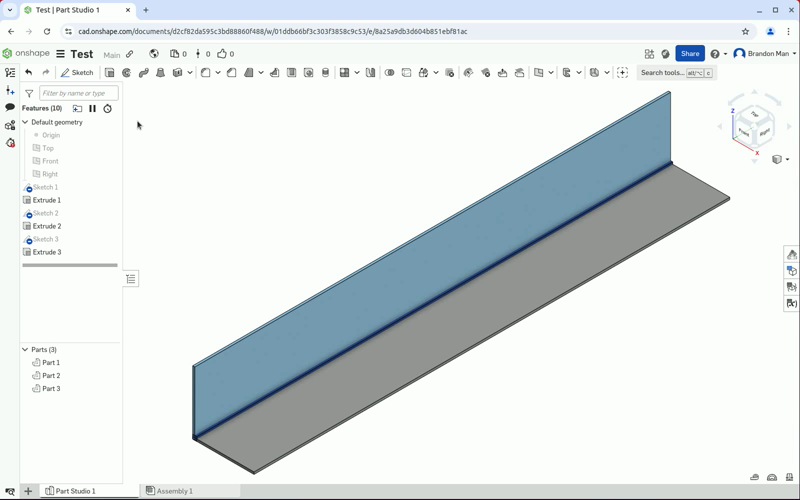
mouse_move(73, 189)
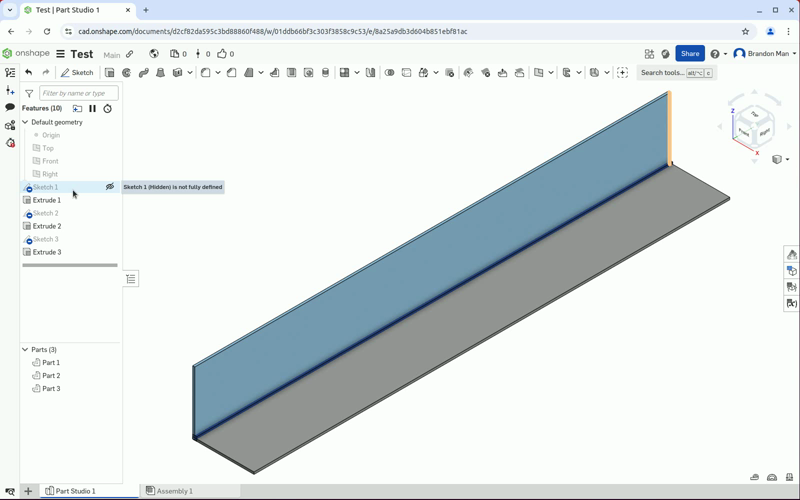
click(73, 189)